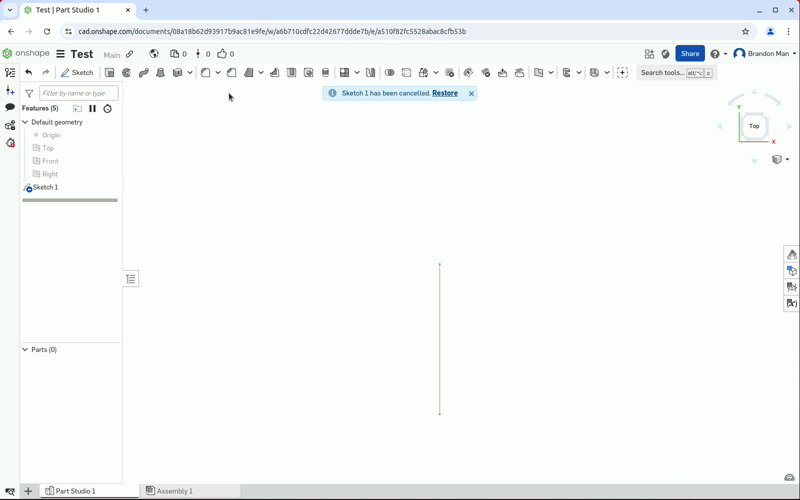
key(shift+h)
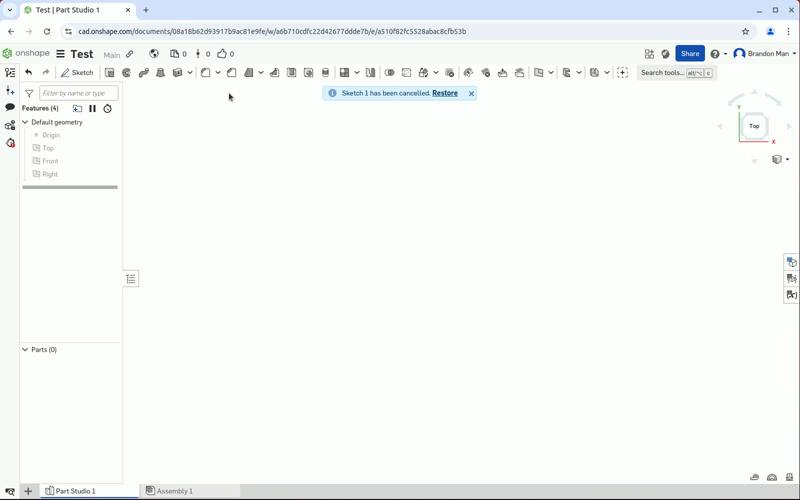
mouse_move(73, 352)
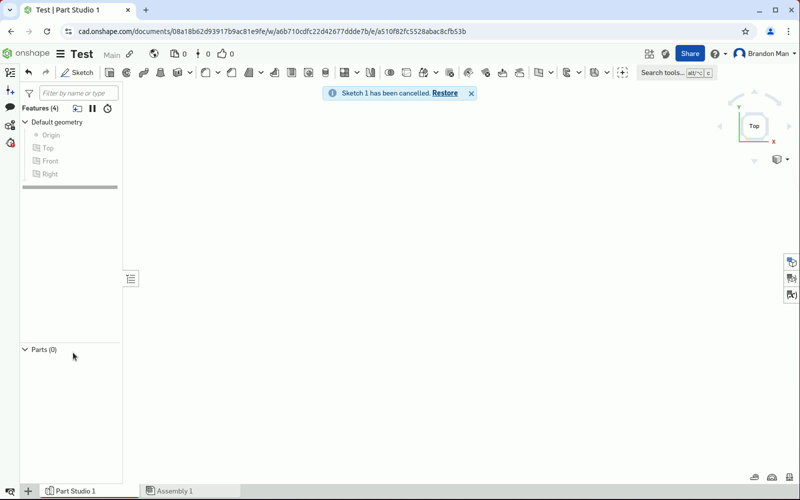
key(y)
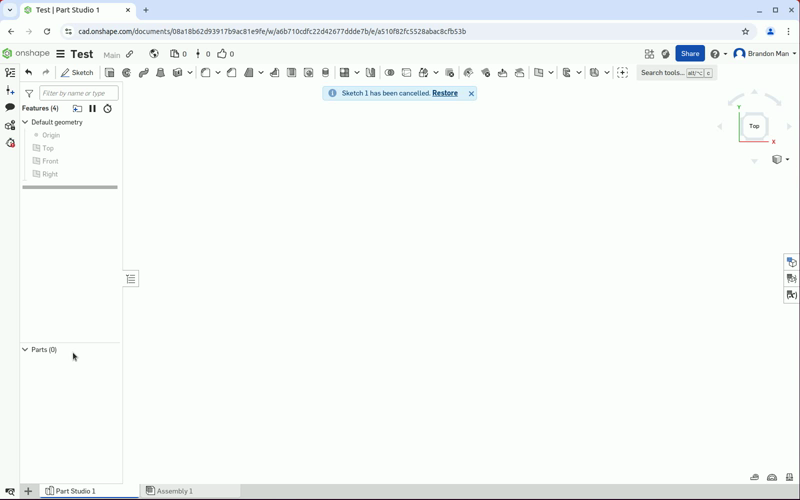
key(shift+p)
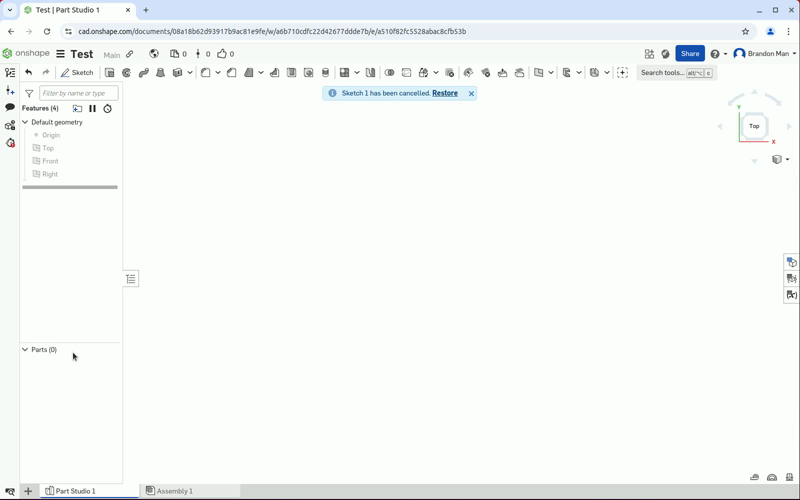
key(space)
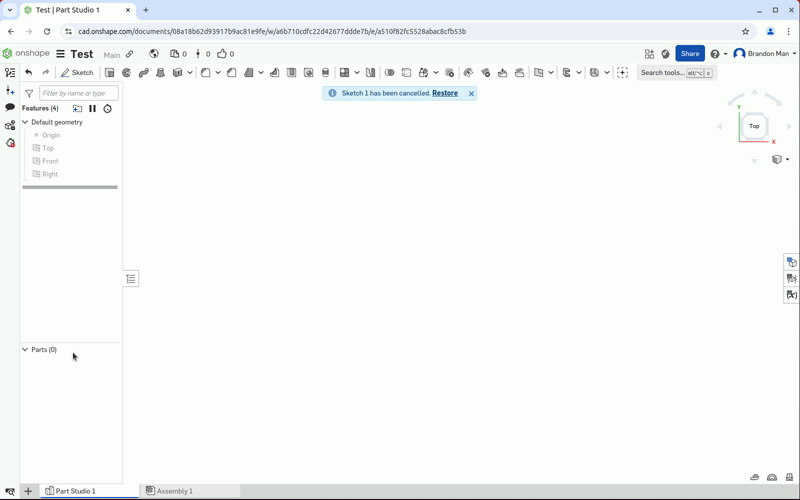
key_down(shift)
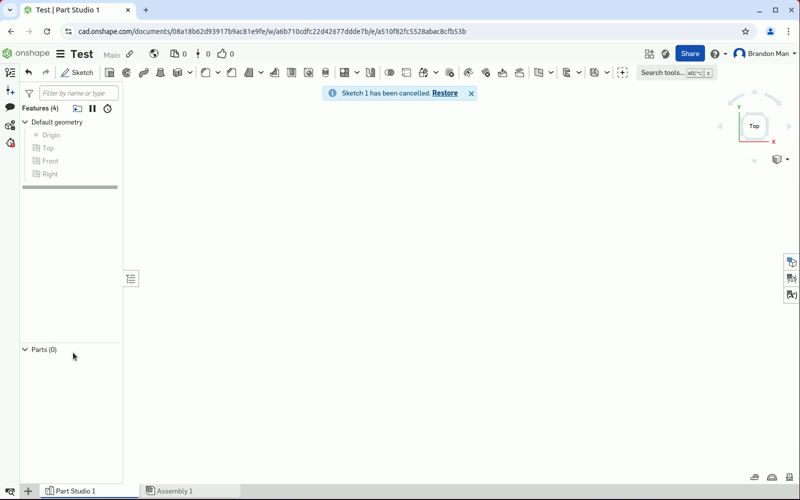
key(up)
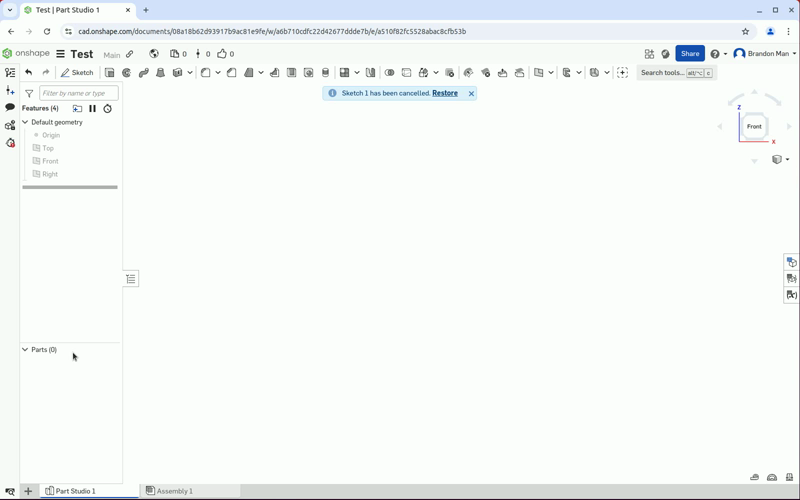
key_up(shift)
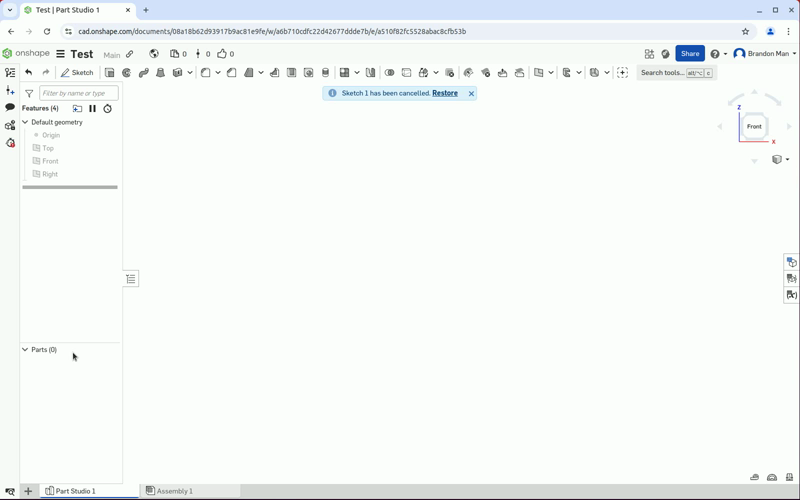
mouse_move(73, 352)
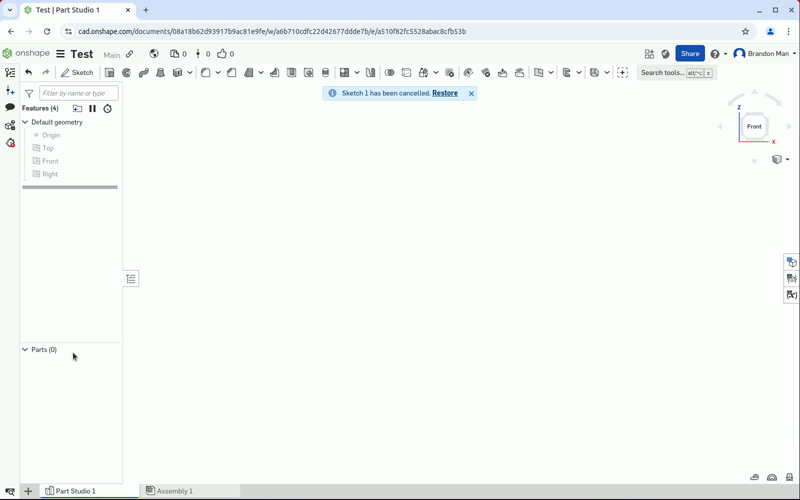
key(shift+y)
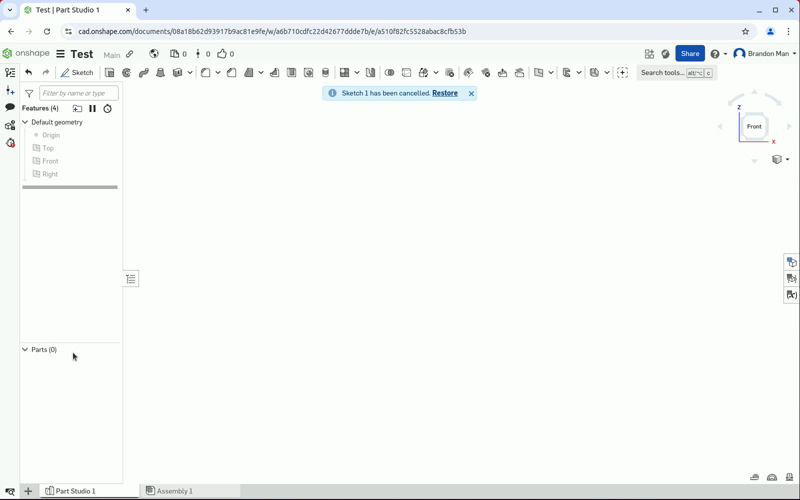
key(shift+s)
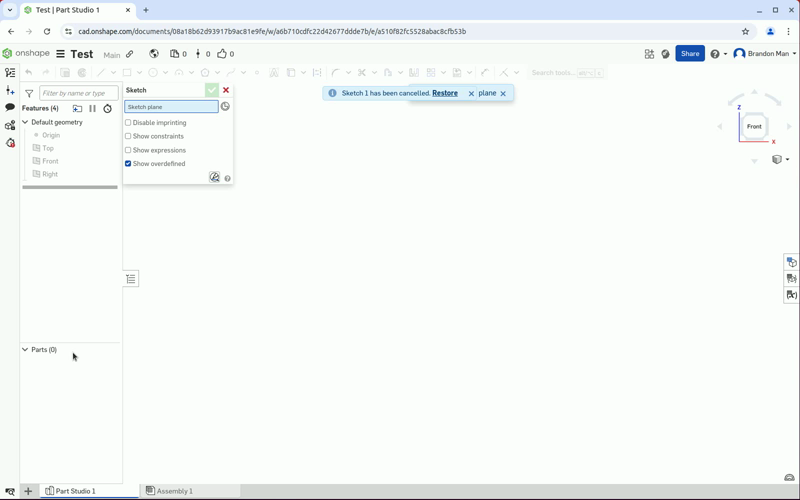
mouse_move(73, 163)
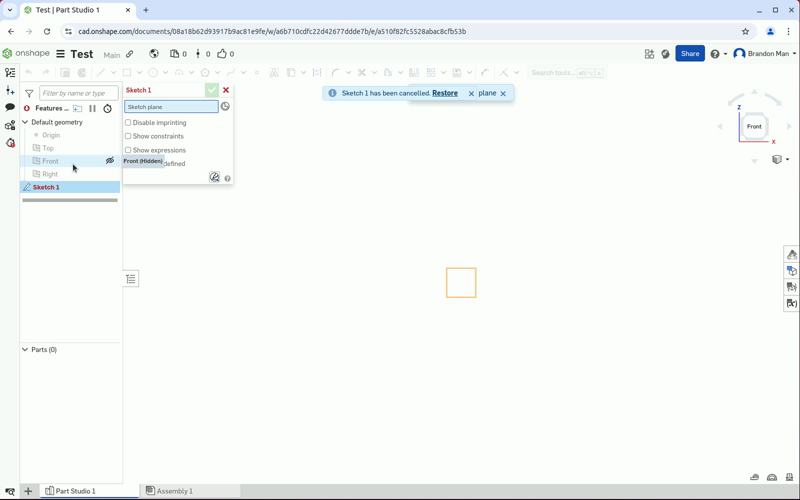
click(73, 163)
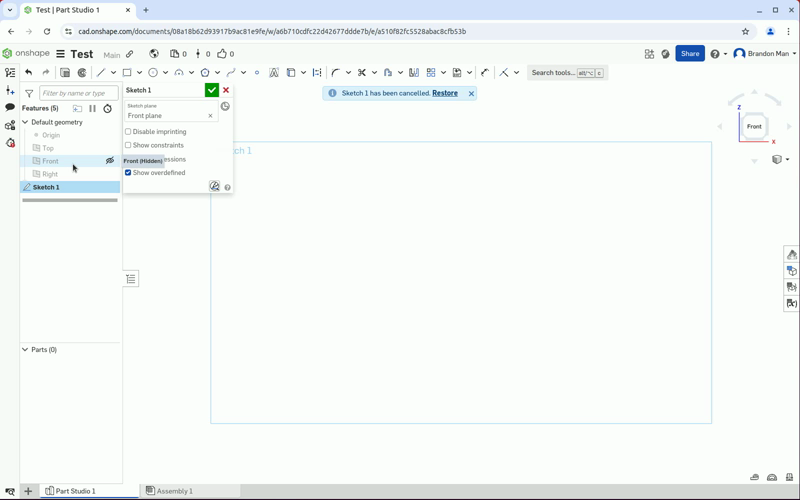
mouse_move(73, 352)
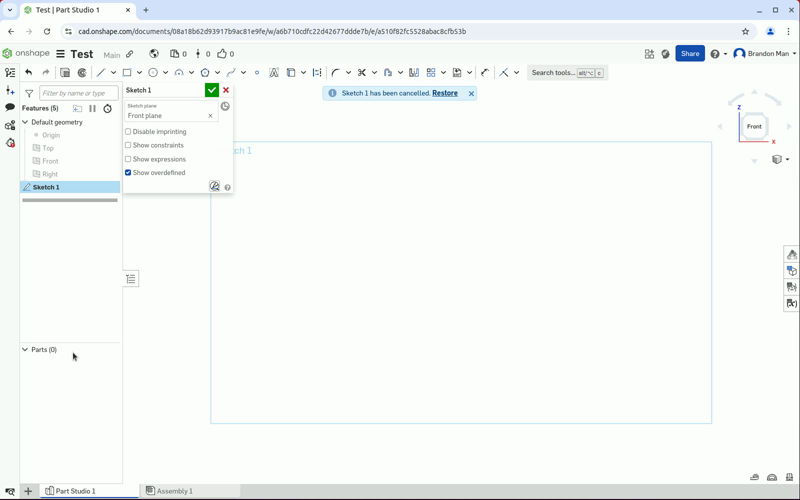
key(y)
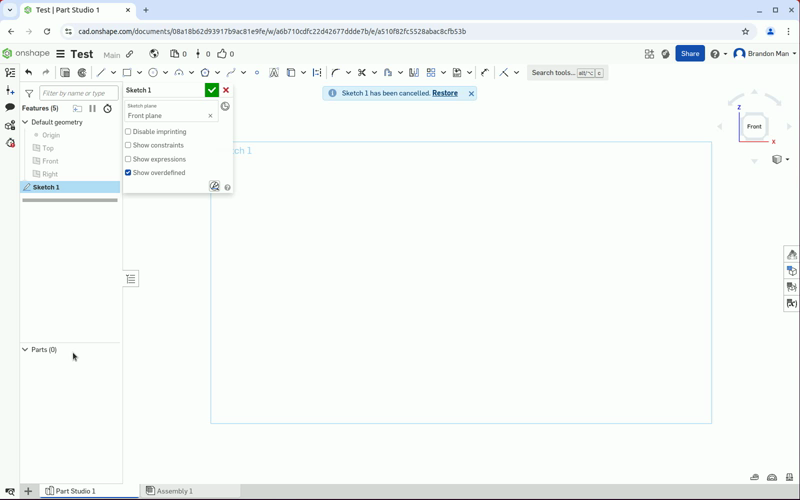
key(c)
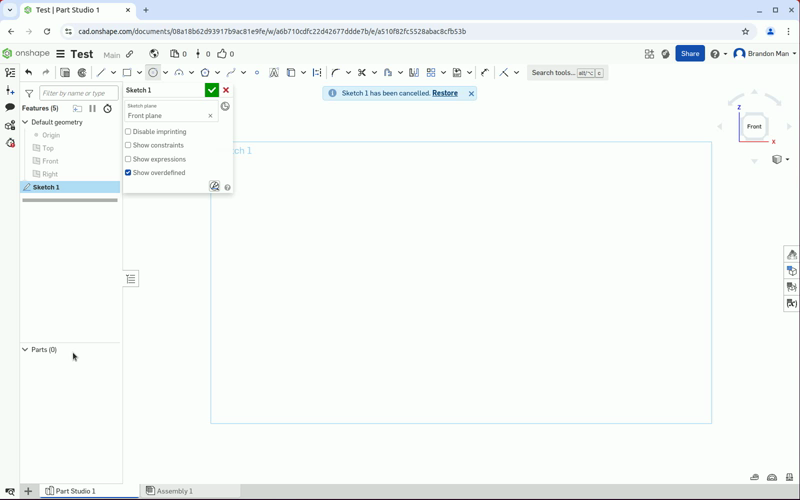
key_down(shift)
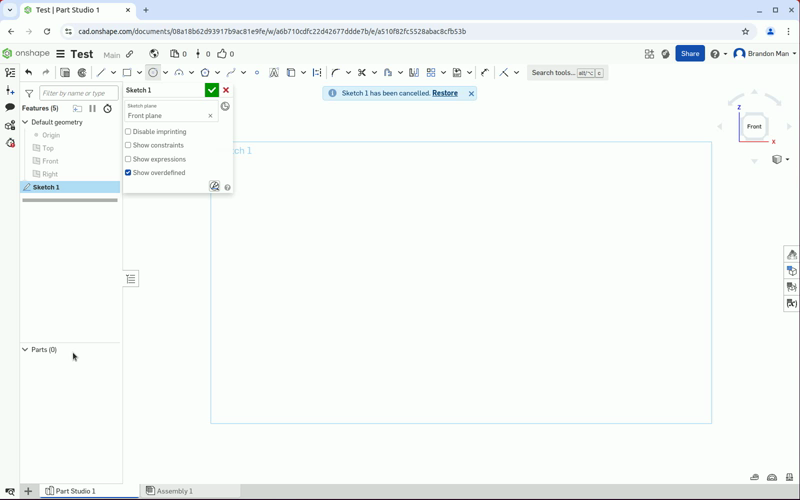
mouse_move(460, 282)
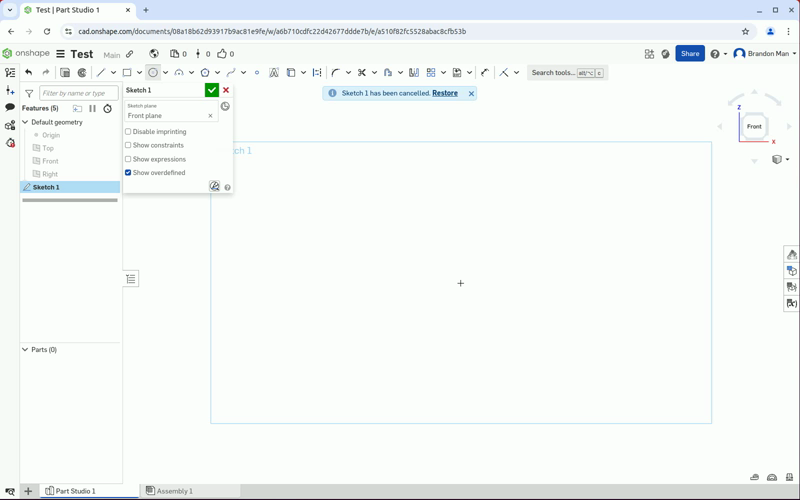
click(460, 282)
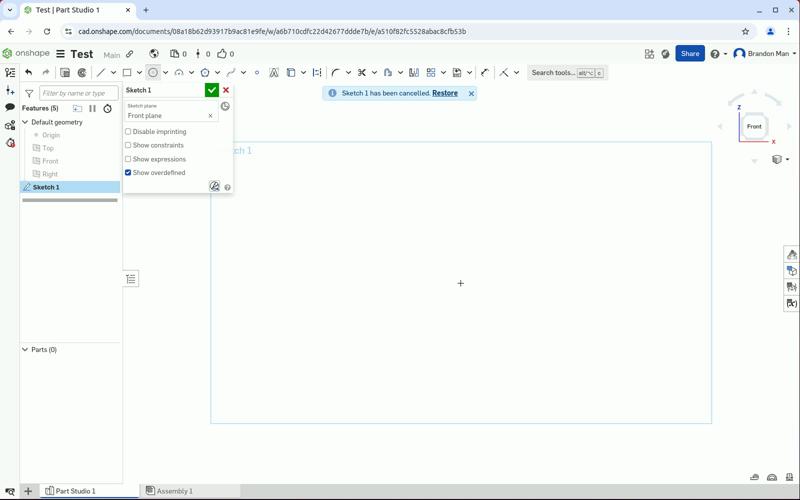
key_up(shift)
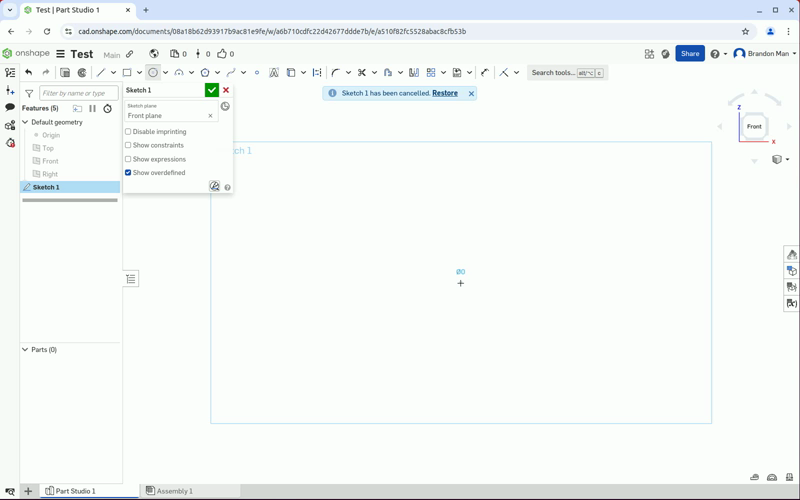
mouse_move(505, 282)
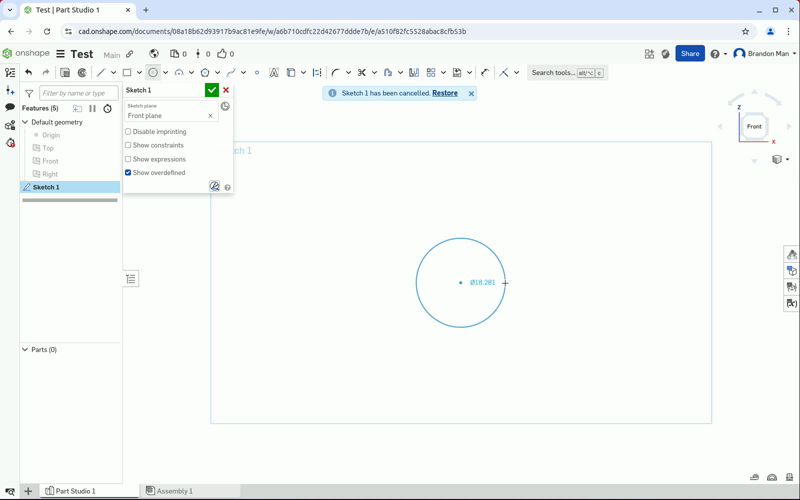
click(505, 282)
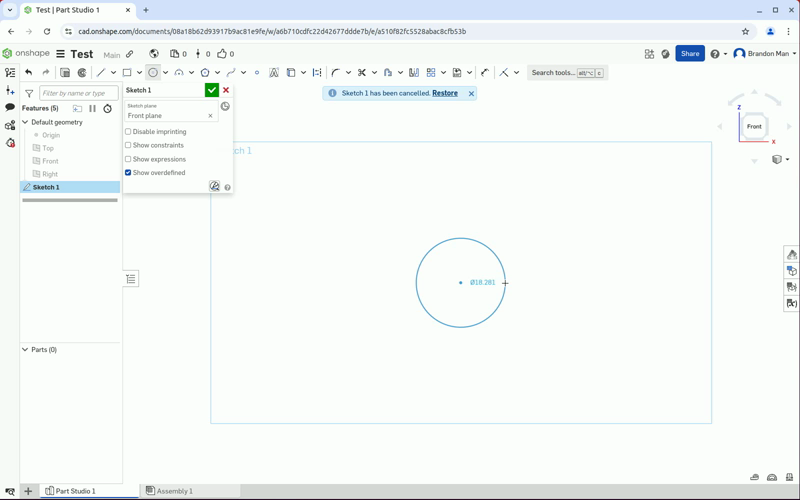
key(esc)
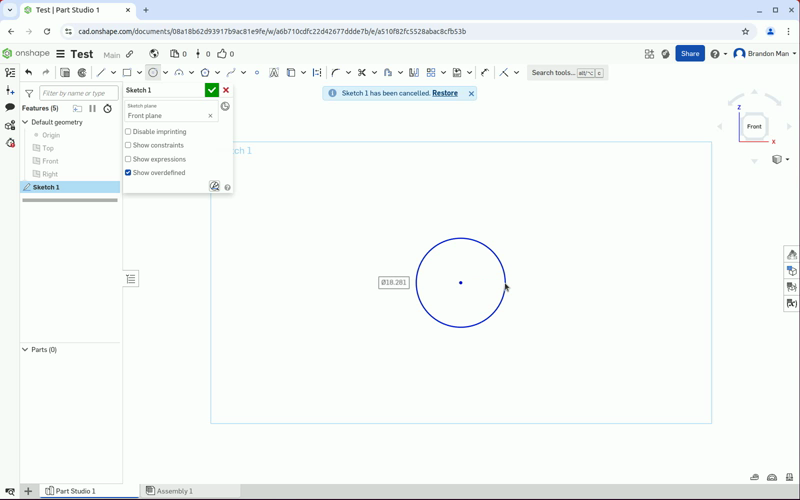
key(l)
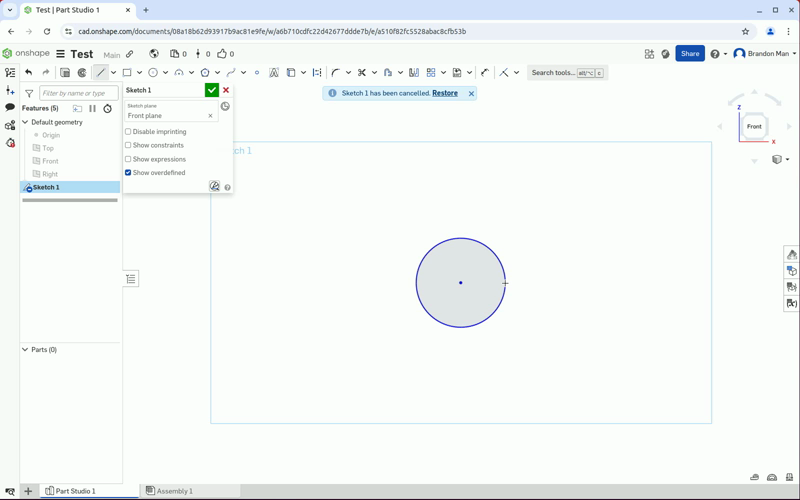
key_down(shift)
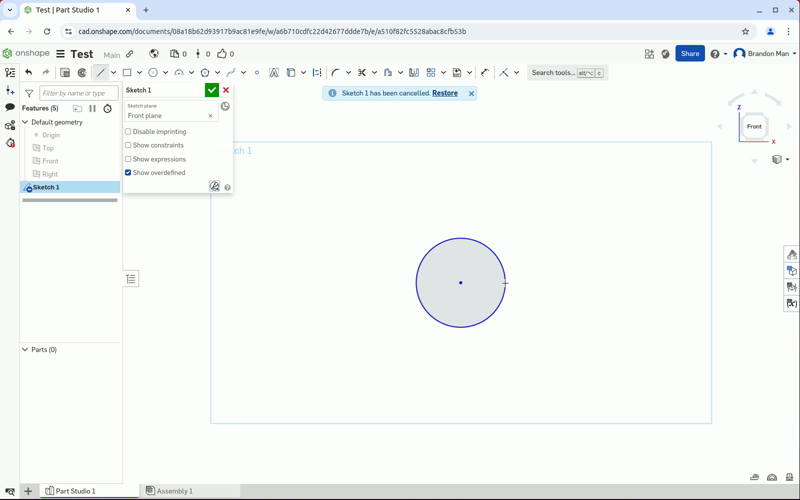
mouse_move(426, 291)
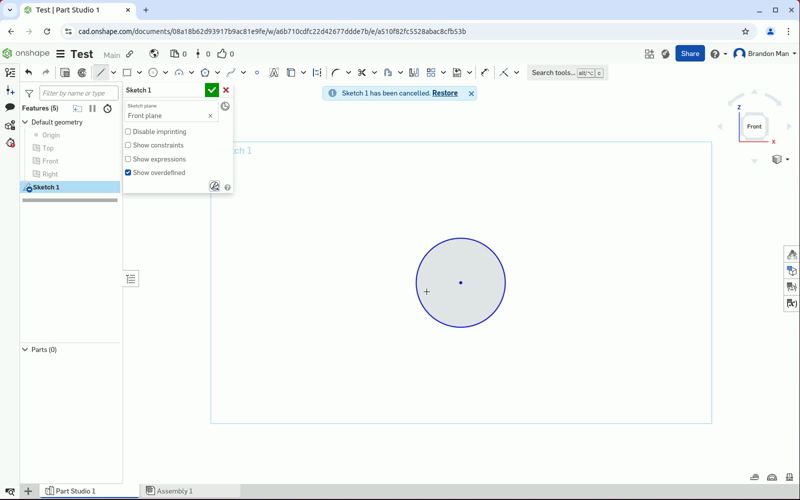
click(426, 291)
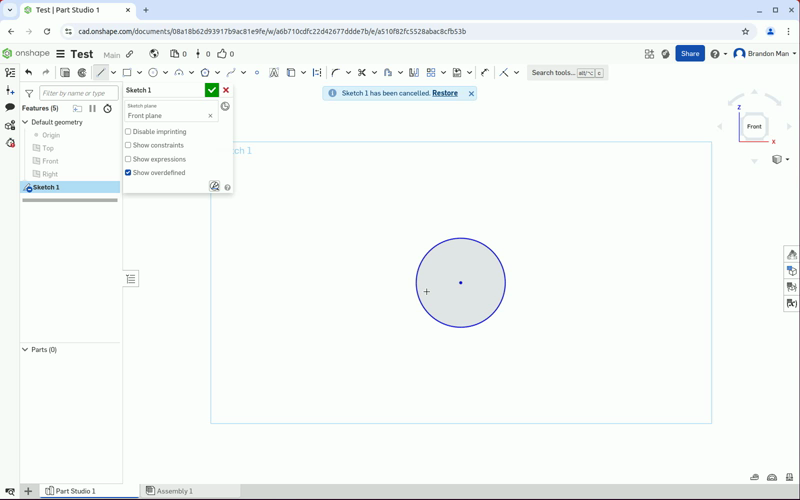
key_up(shift)
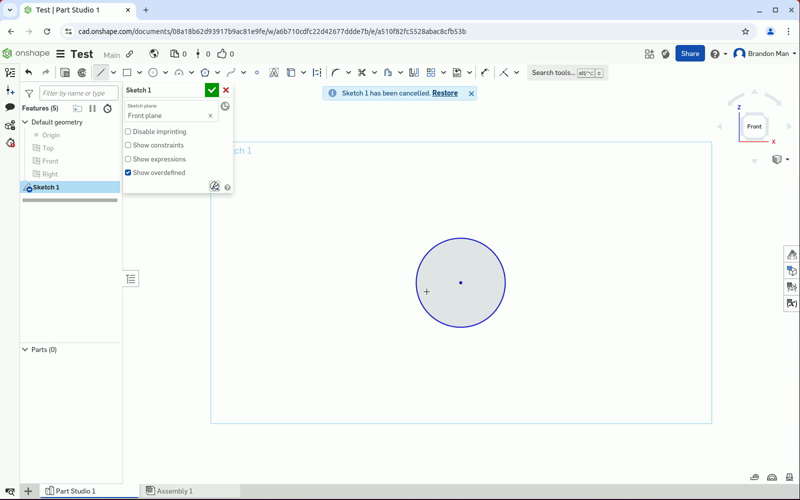
key_down(shift)
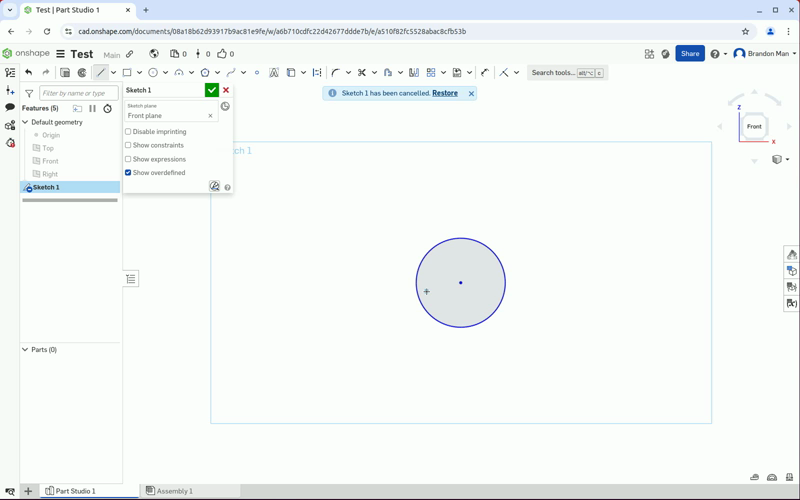
mouse_move(456, 291)
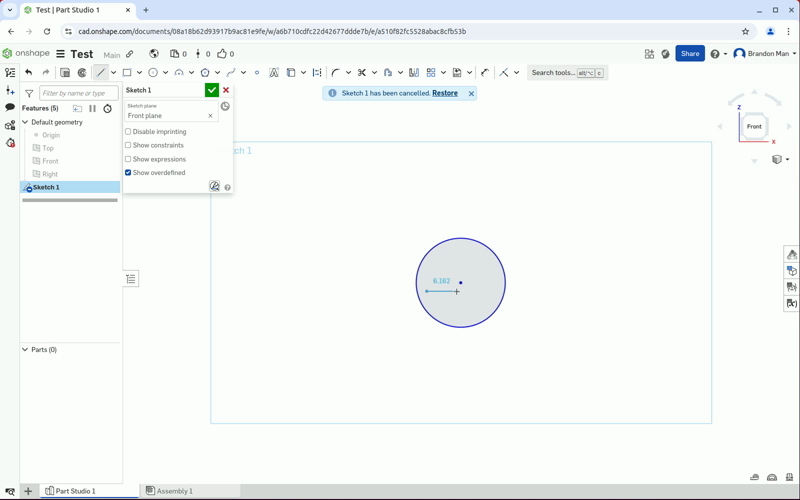
mouse_move(440, 291)
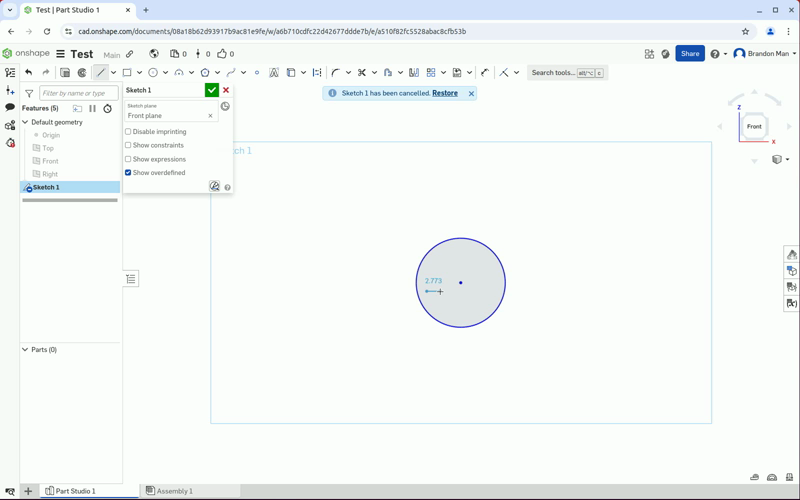
click(440, 291)
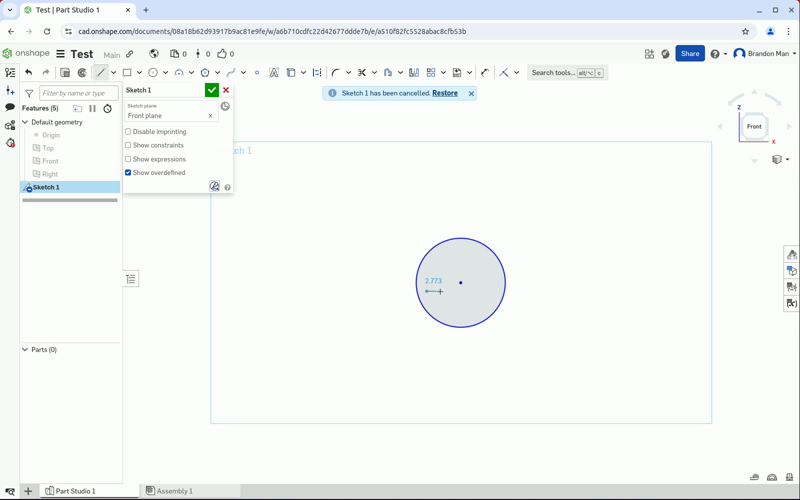
key_up(shift)
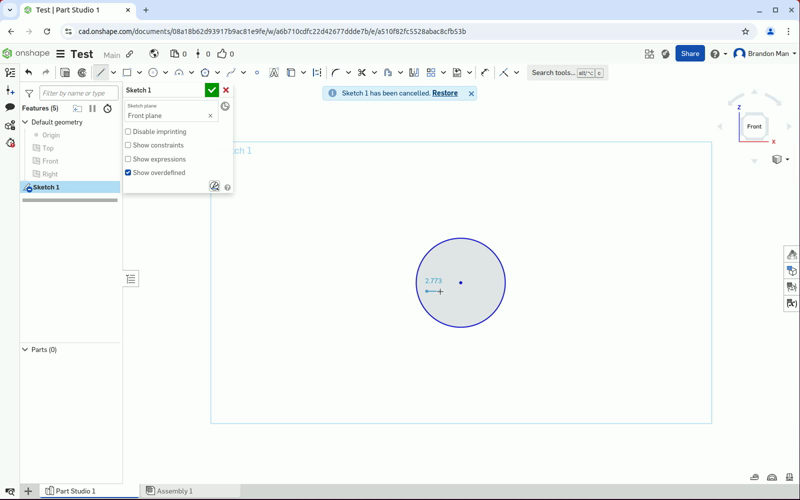
key(esc)
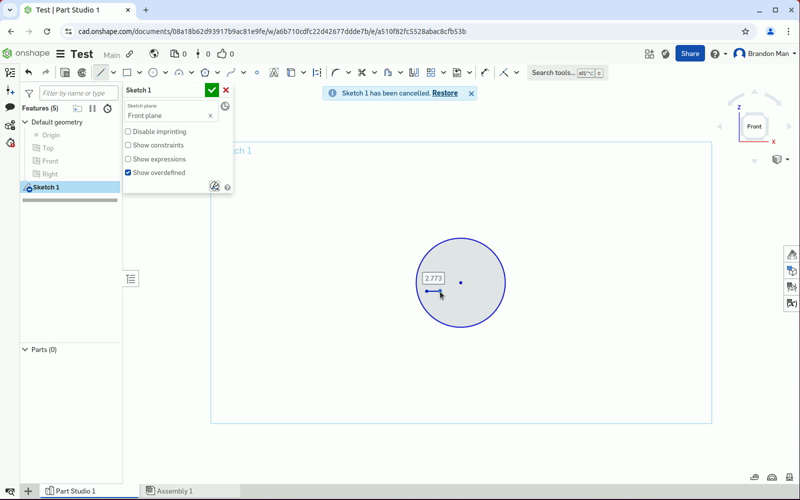
key(a)
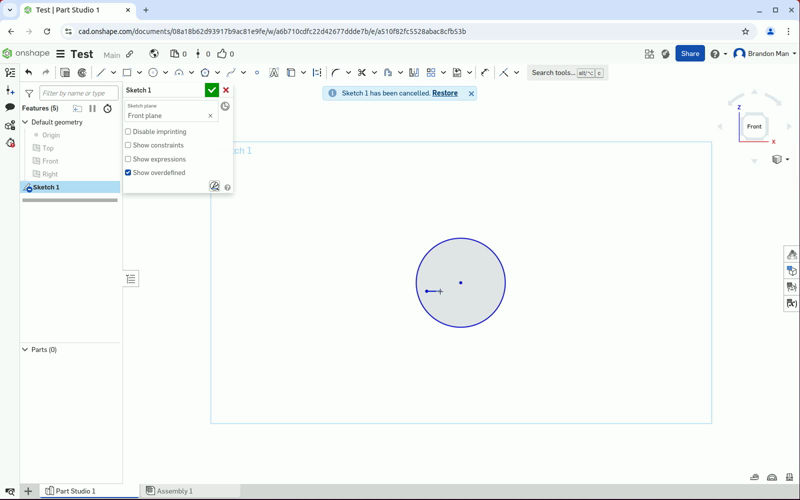
mouse_move(440, 291)
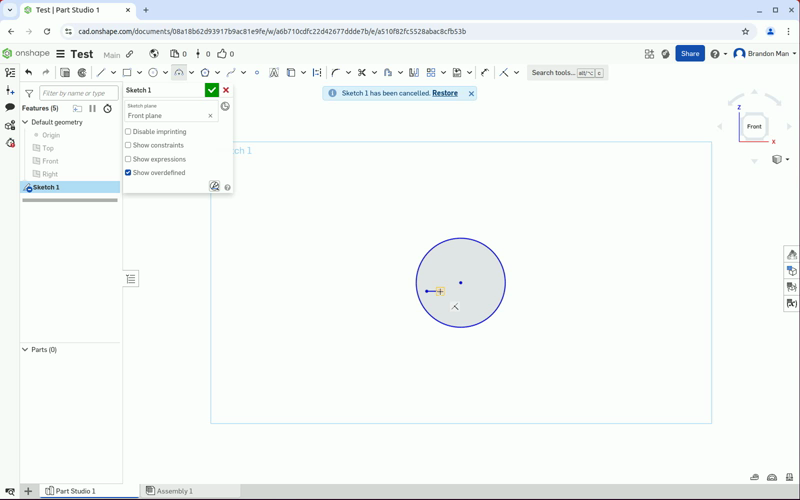
click(440, 291)
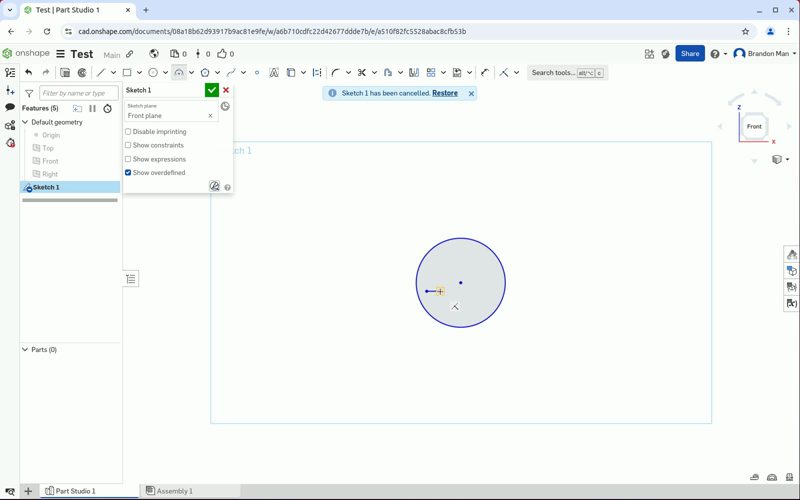
key_down(shift)
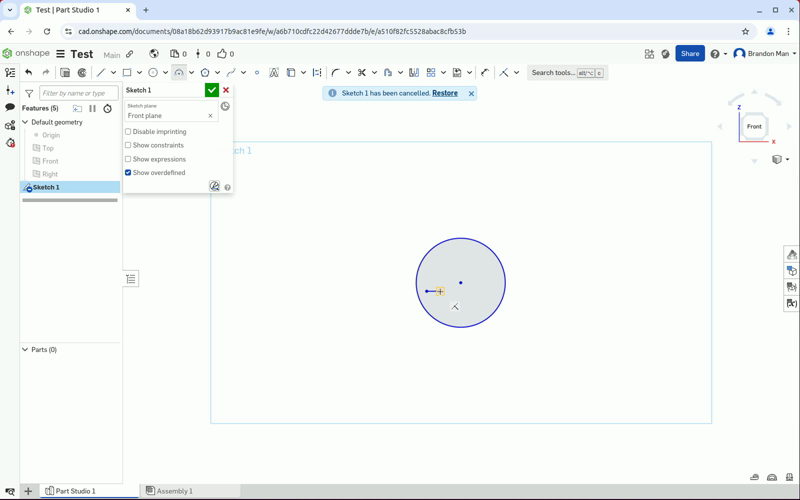
mouse_move(480, 291)
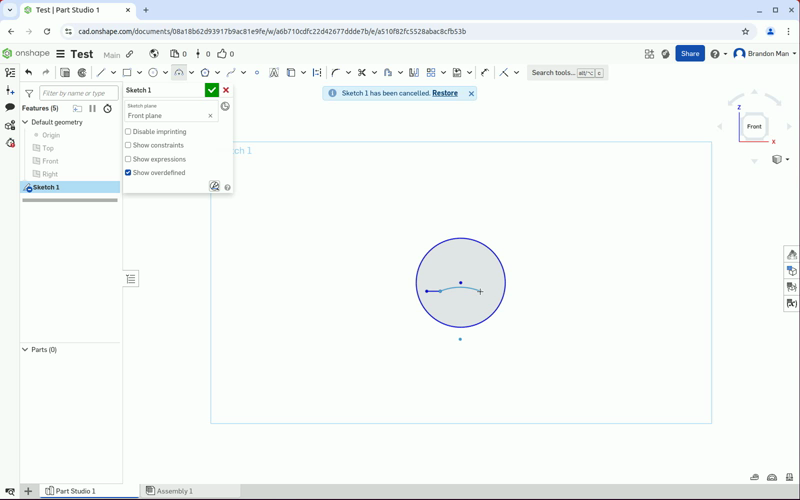
click(480, 291)
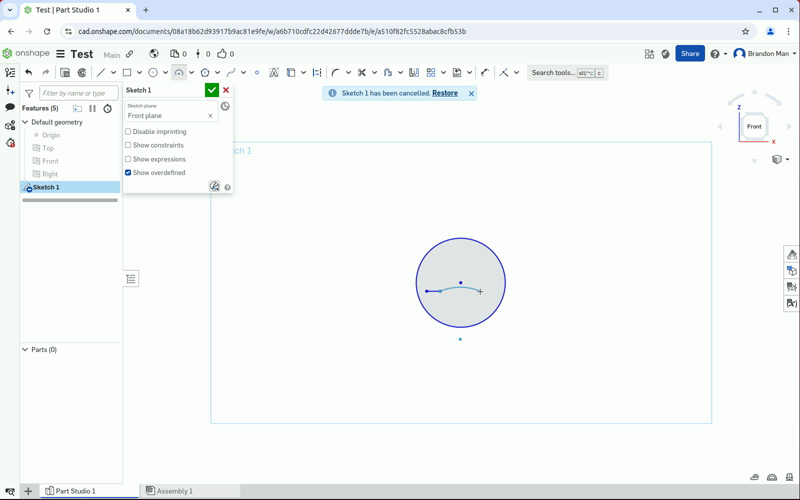
mouse_move(460, 304)
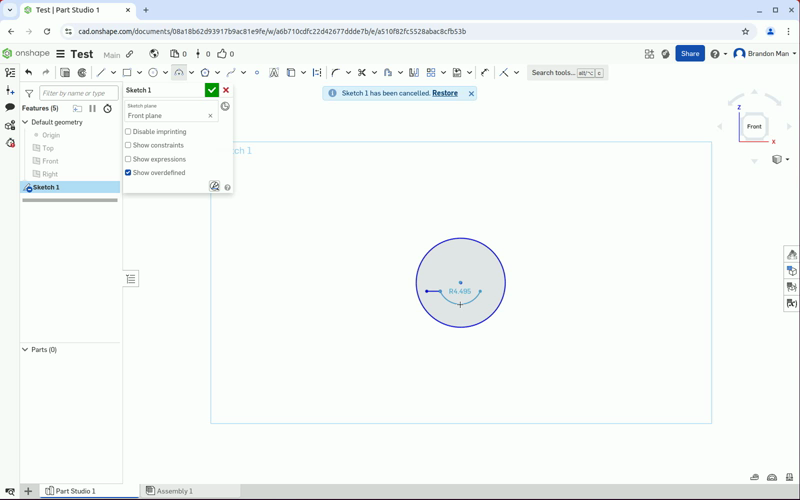
click(460, 304)
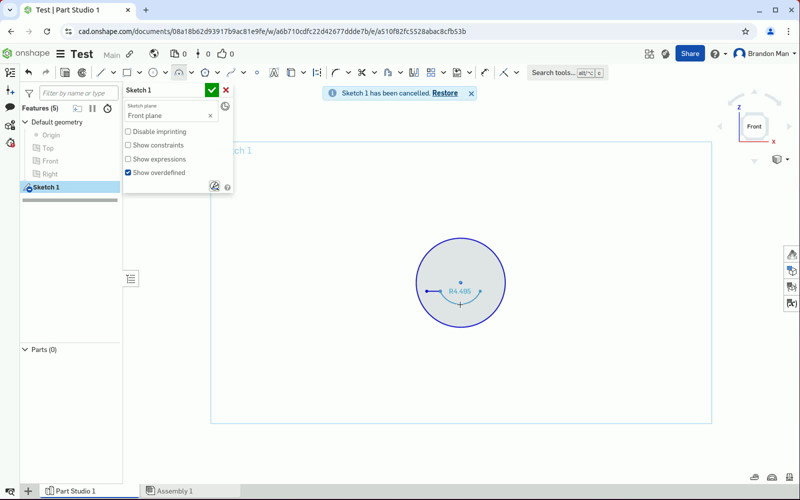
key_up(shift)
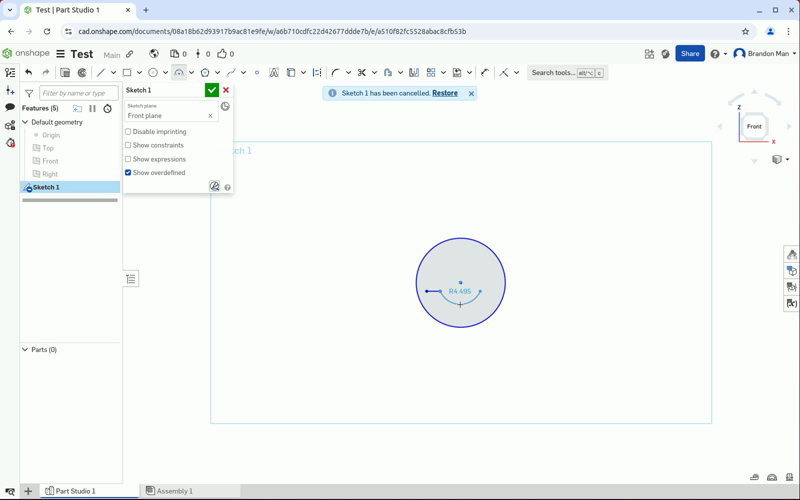
key(esc)
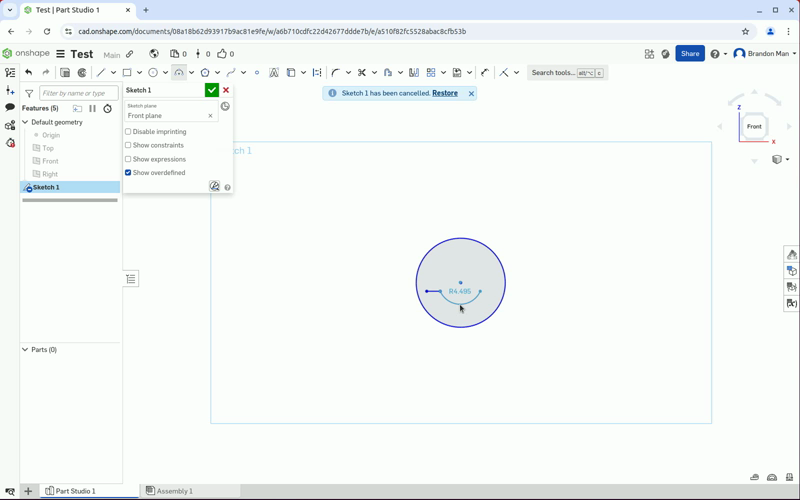
key(l)
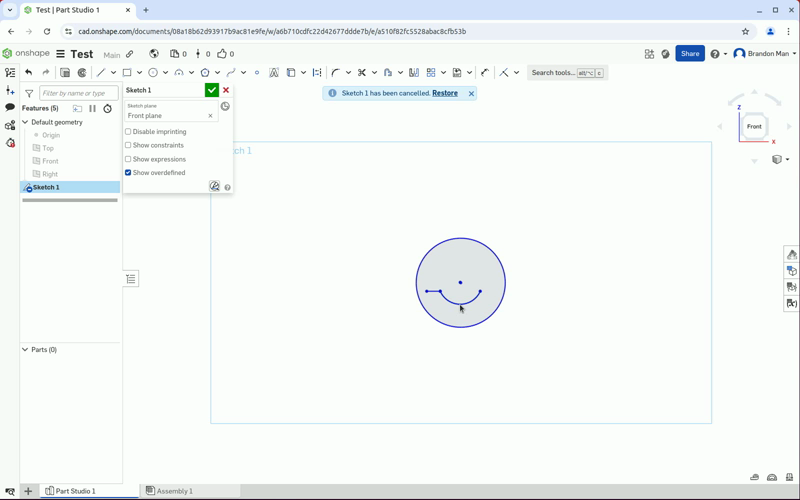
mouse_move(480, 291)
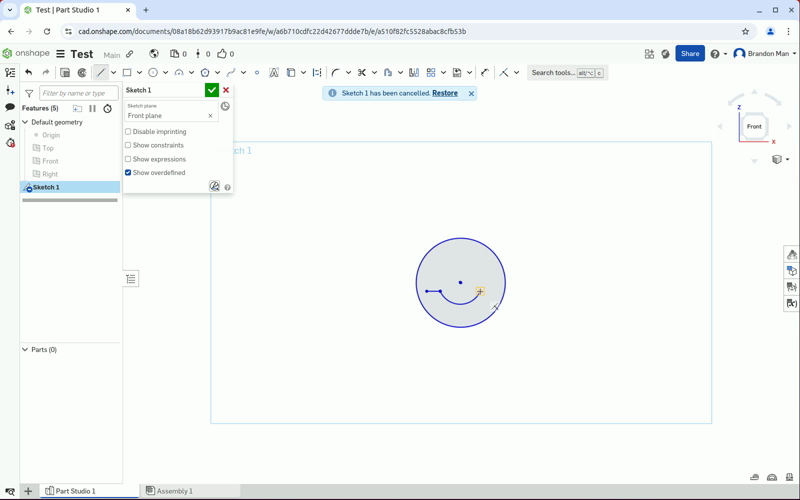
click(480, 291)
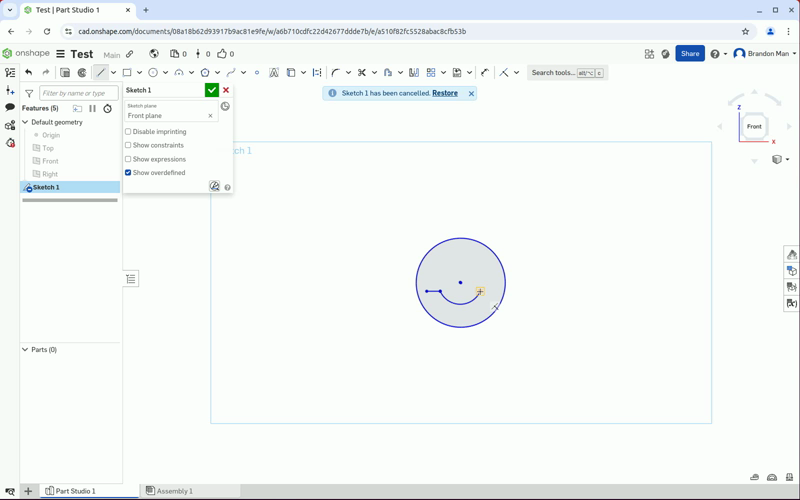
key_down(shift)
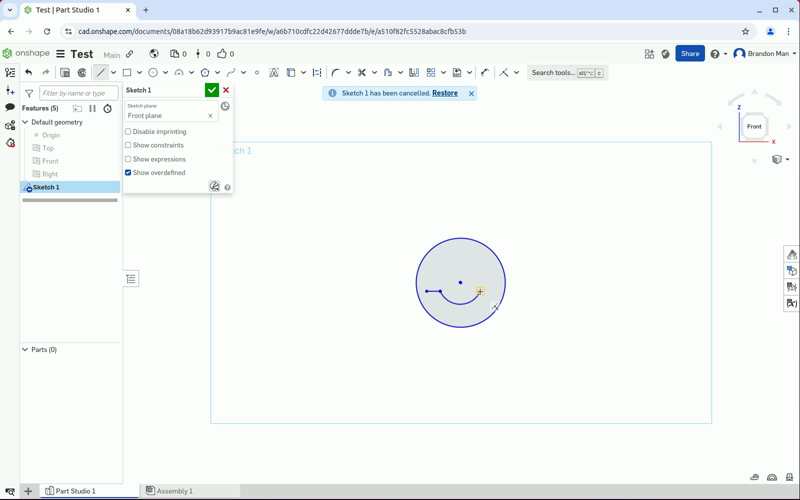
mouse_move(510, 291)
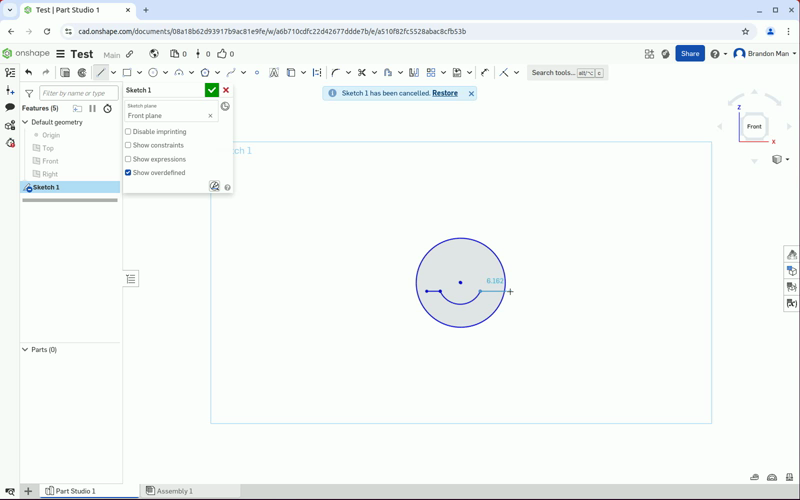
mouse_move(494, 291)
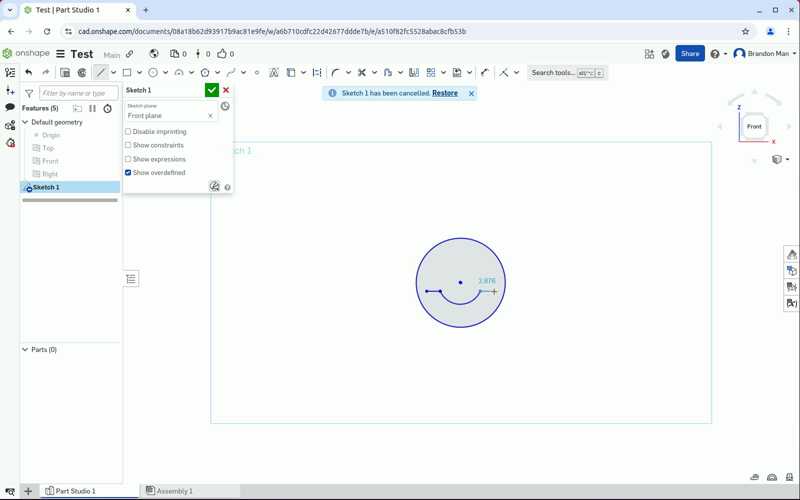
click(494, 291)
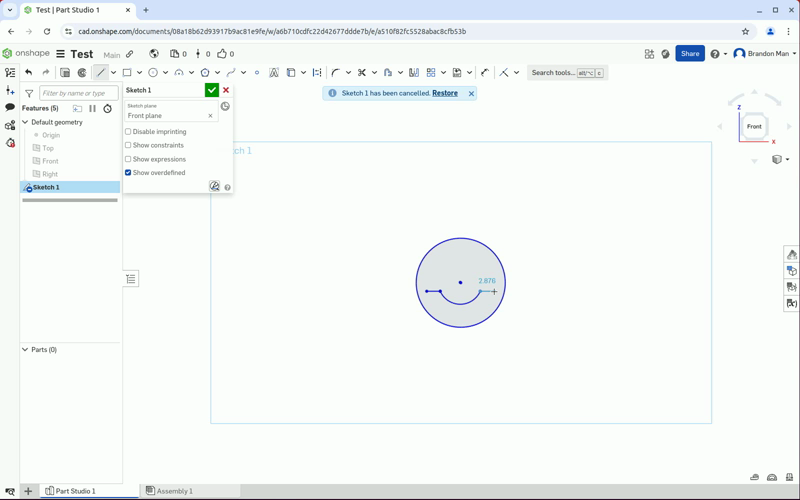
key_up(shift)
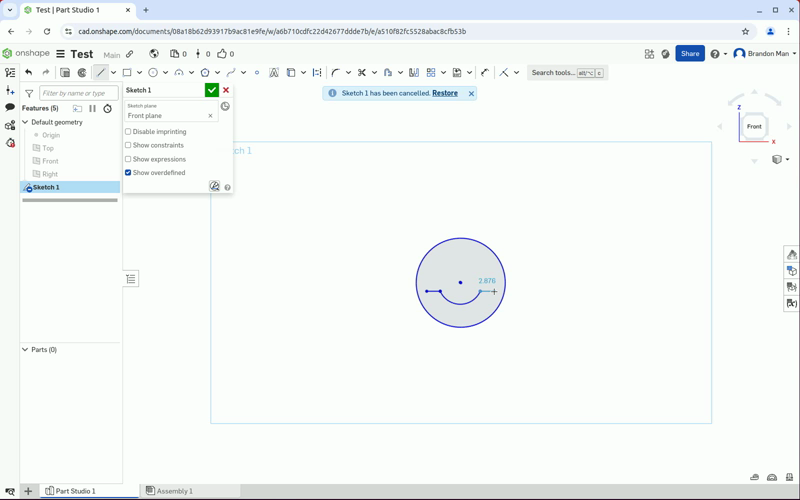
key_down(shift)
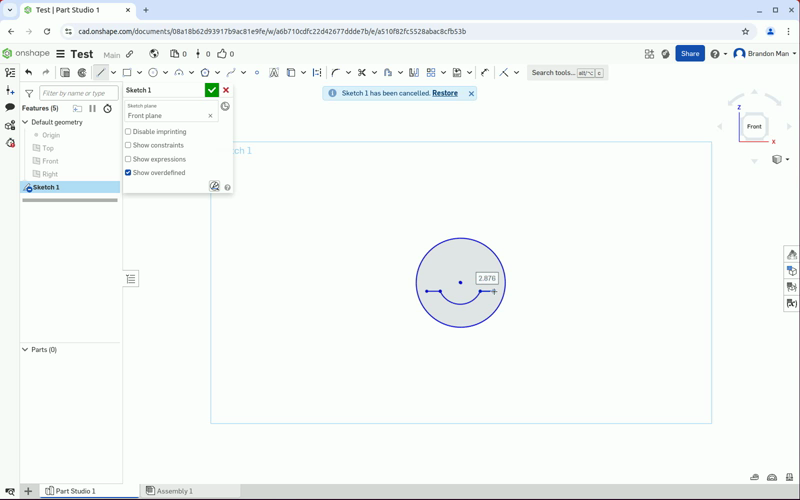
mouse_move(524, 291)
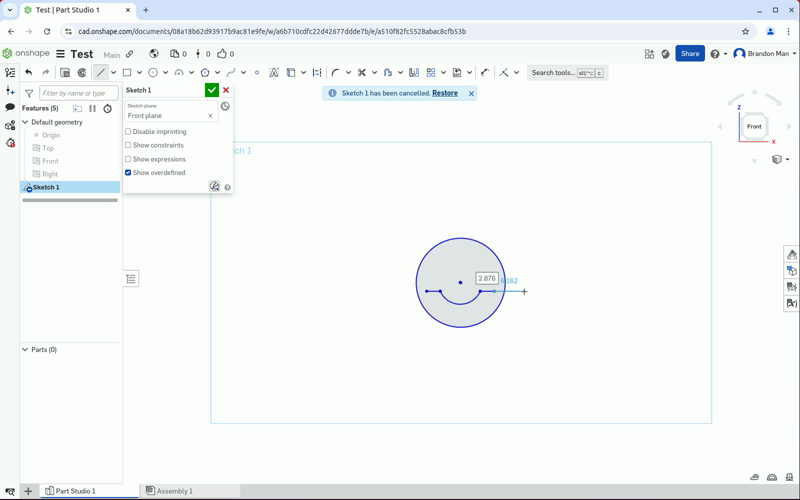
mouse_move(494, 274)
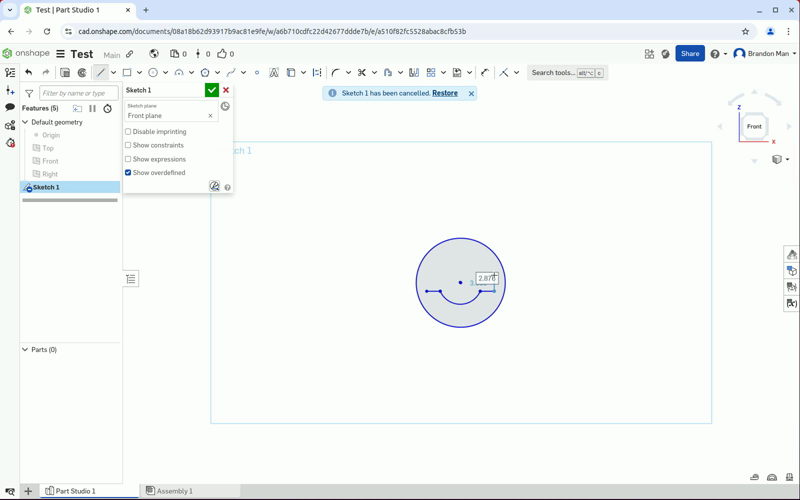
click(494, 274)
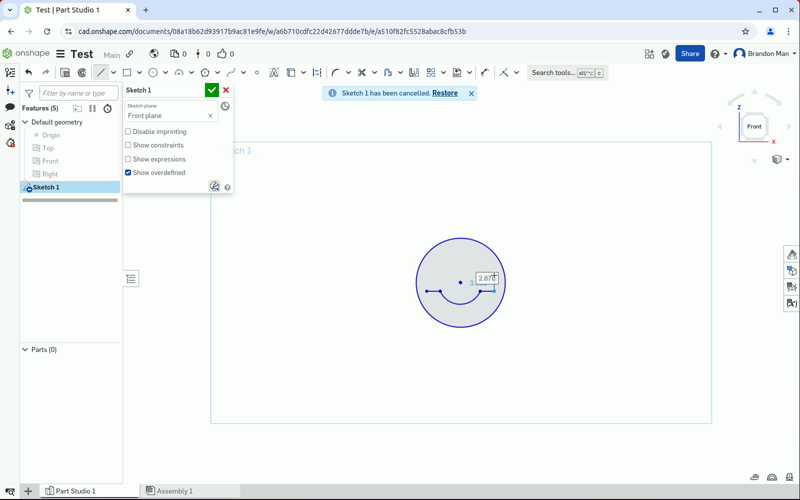
key_up(shift)
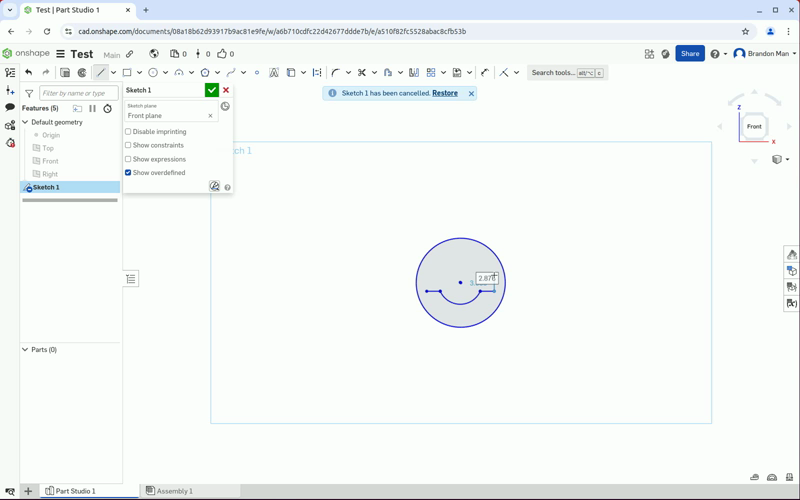
key_down(shift)
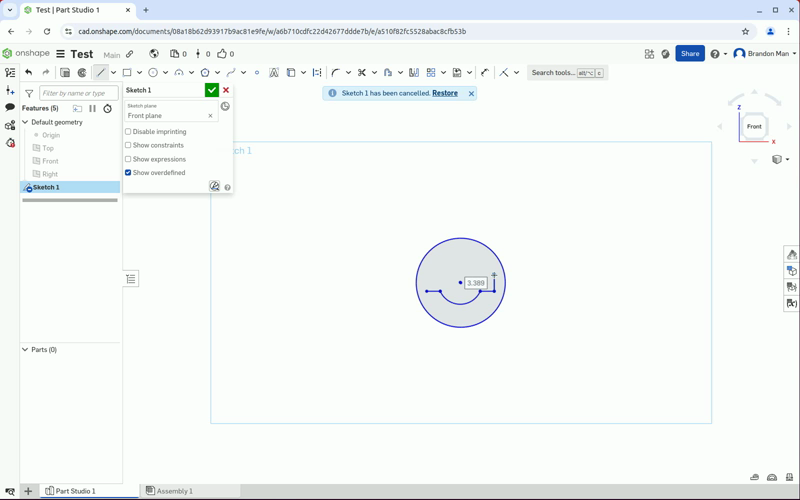
mouse_move(524, 274)
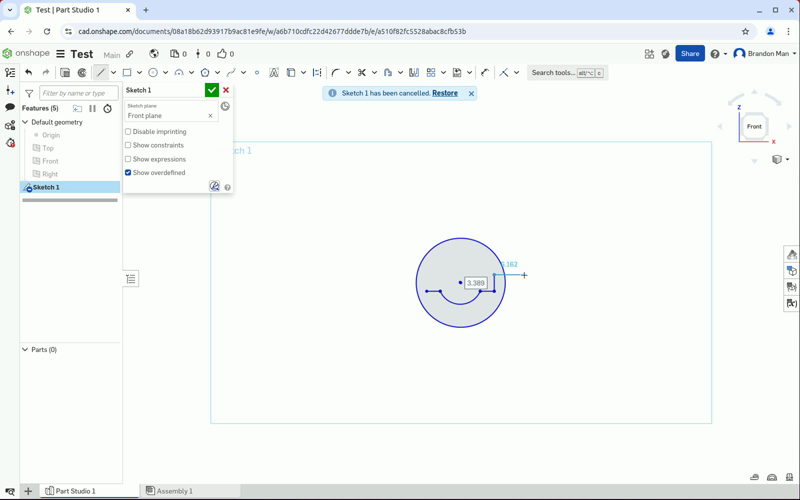
mouse_move(480, 274)
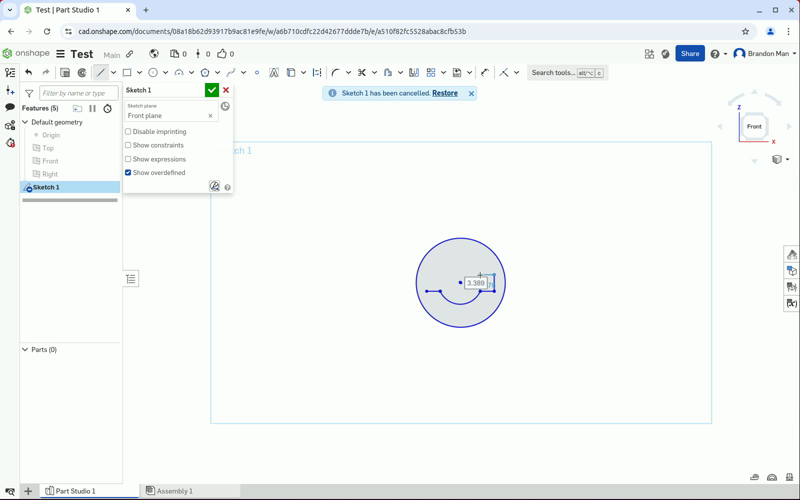
click(480, 274)
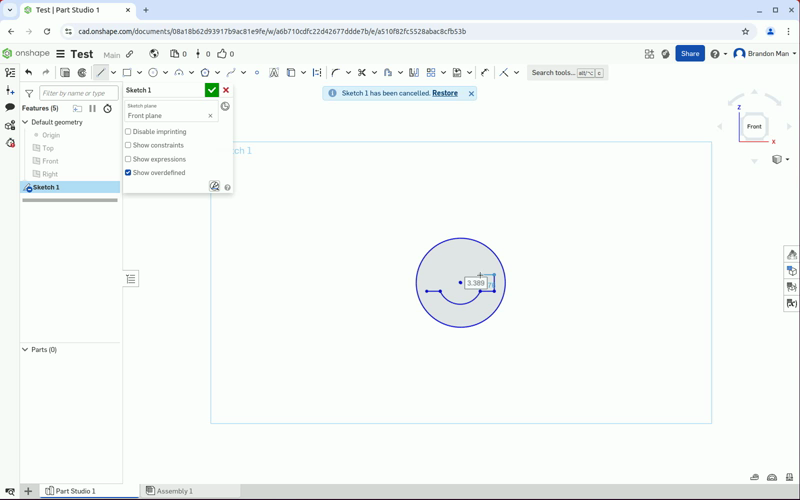
key_up(shift)
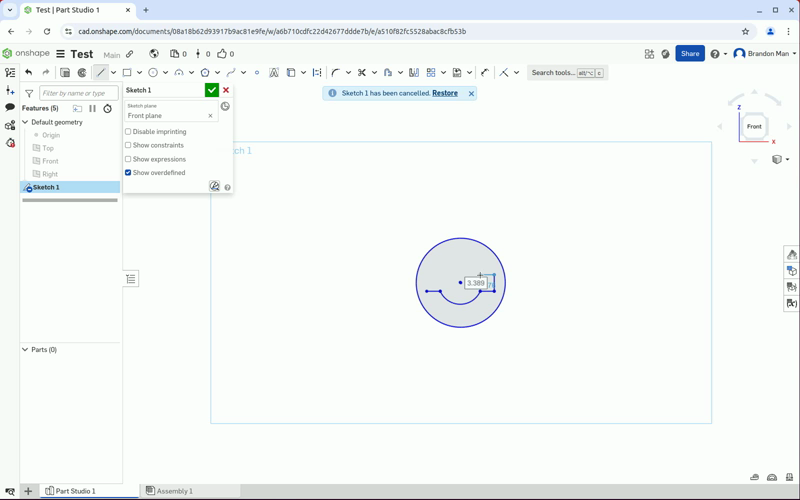
key(esc)
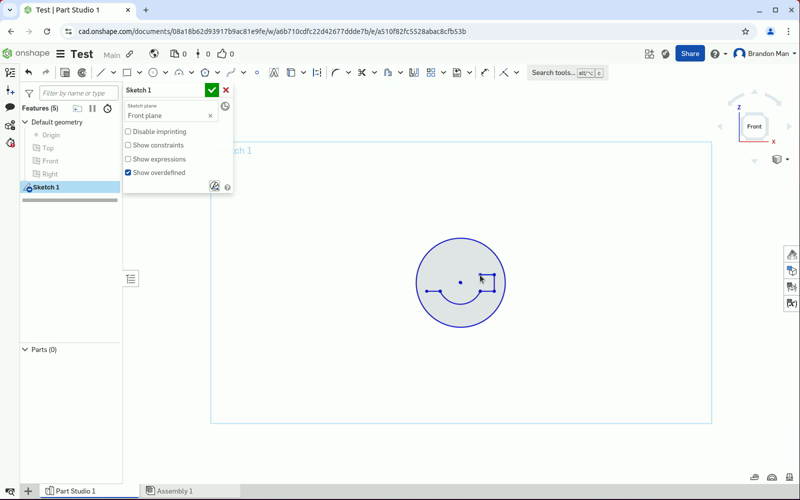
key(a)
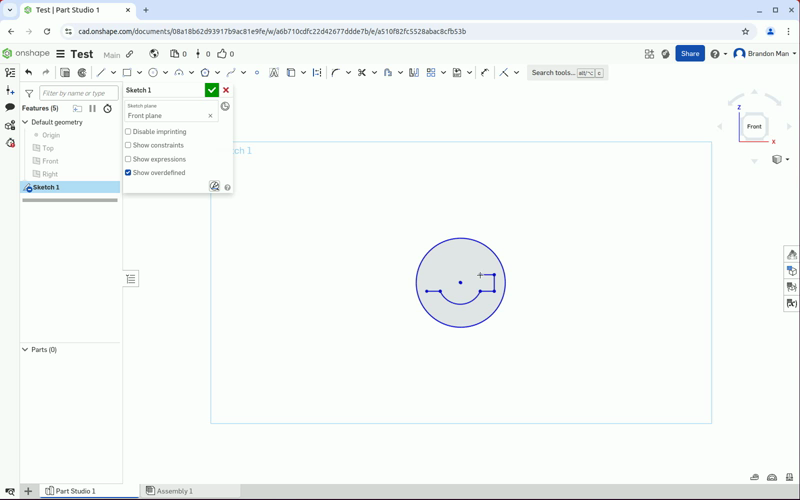
mouse_move(480, 274)
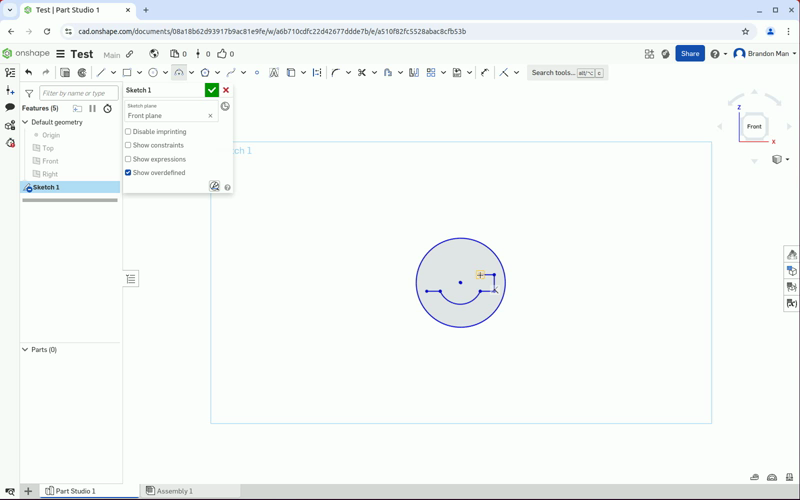
click(480, 274)
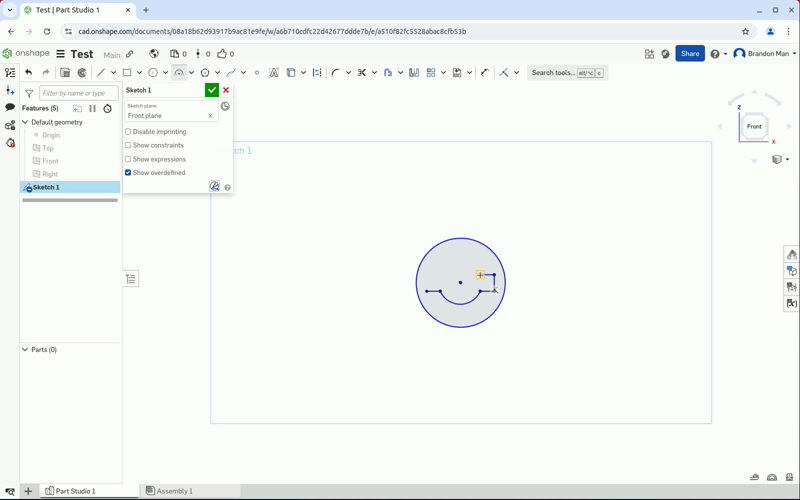
key_down(shift)
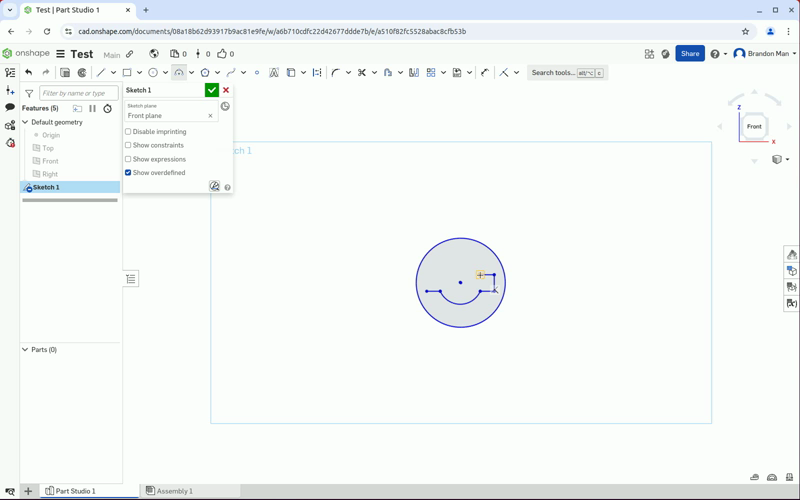
mouse_move(440, 274)
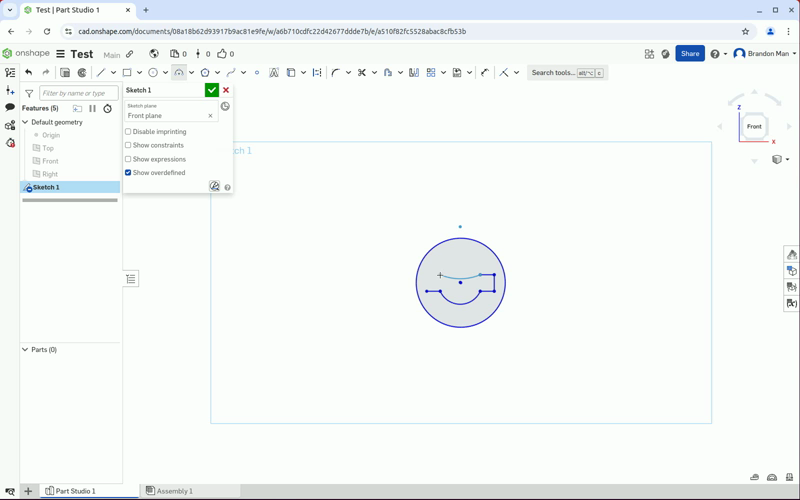
click(440, 274)
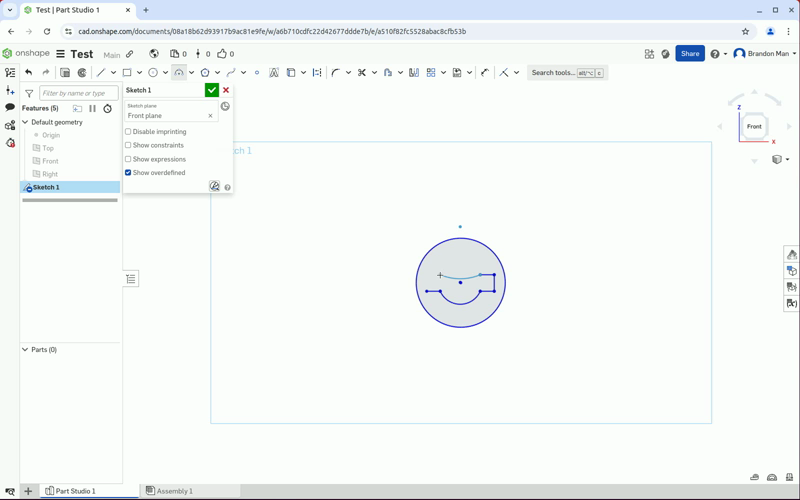
mouse_move(460, 261)
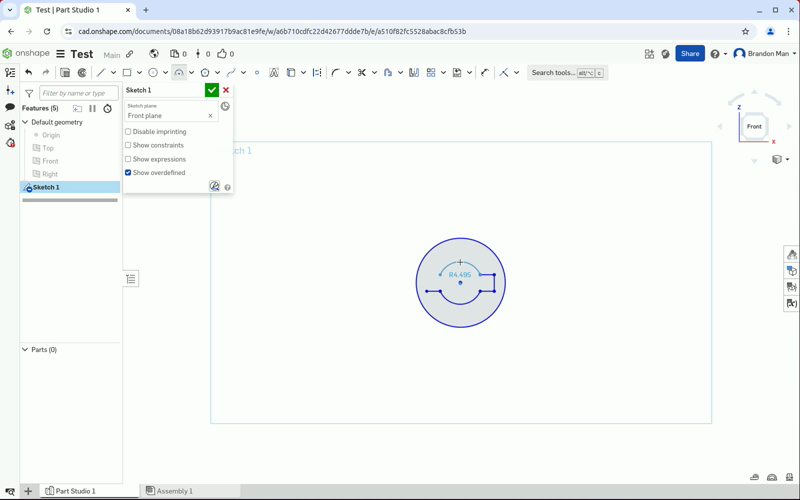
click(460, 261)
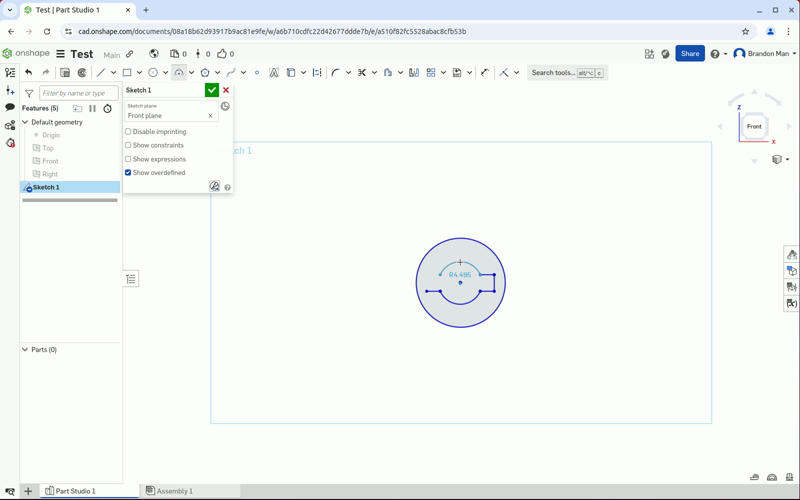
key_up(shift)
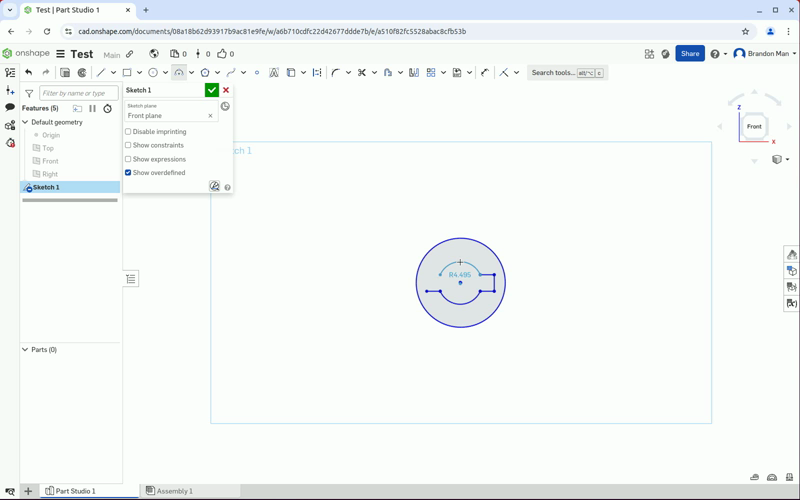
key(esc)
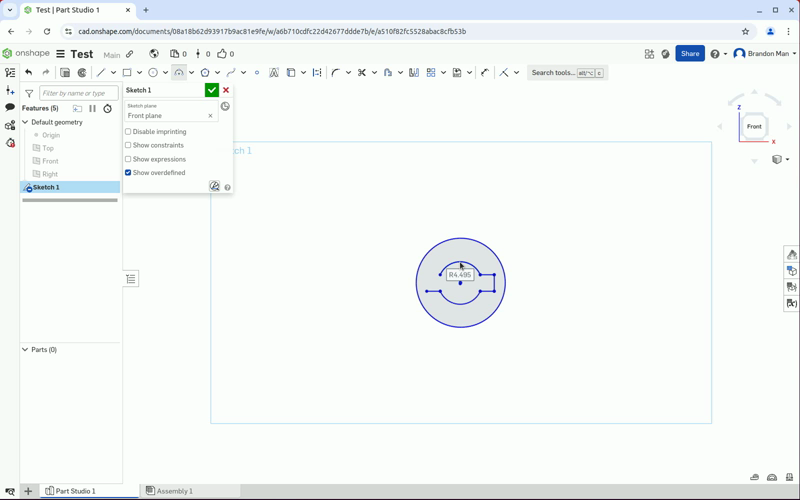
key(l)
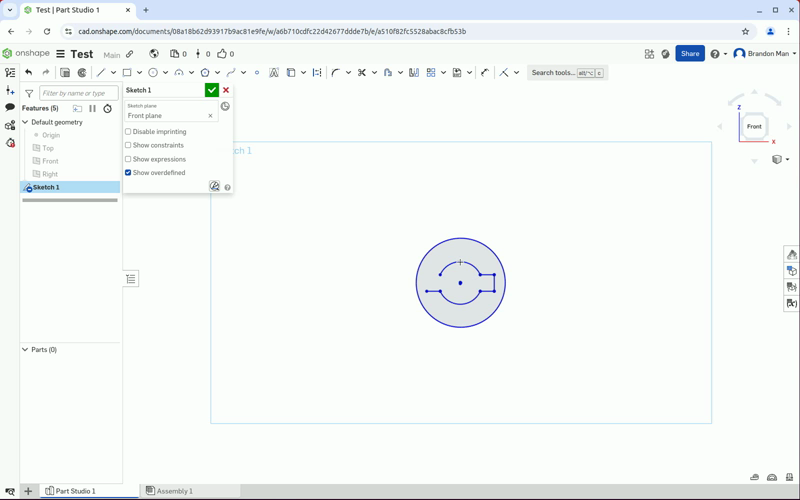
mouse_move(440, 274)
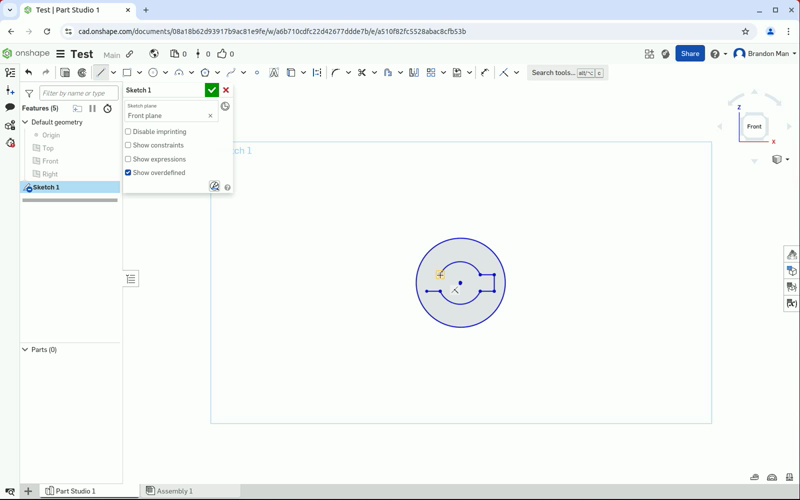
click(440, 274)
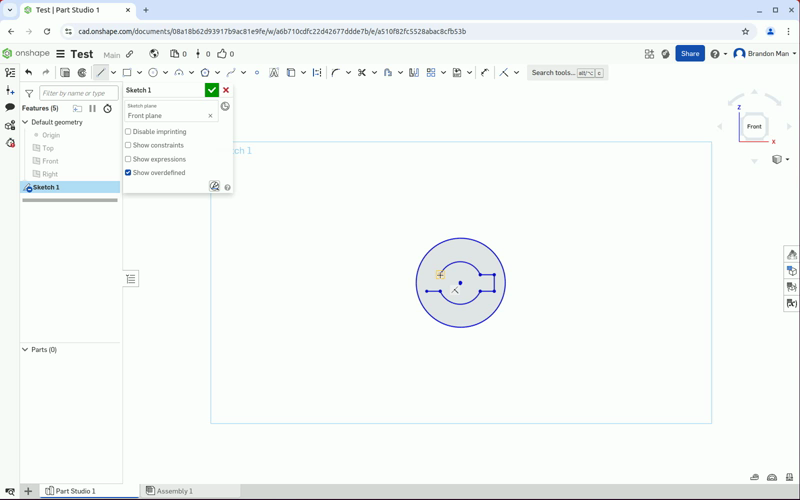
key_down(shift)
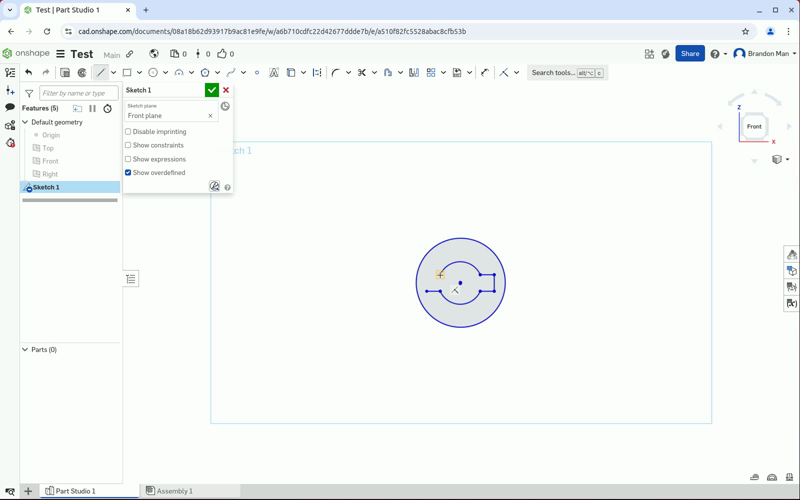
mouse_move(470, 274)
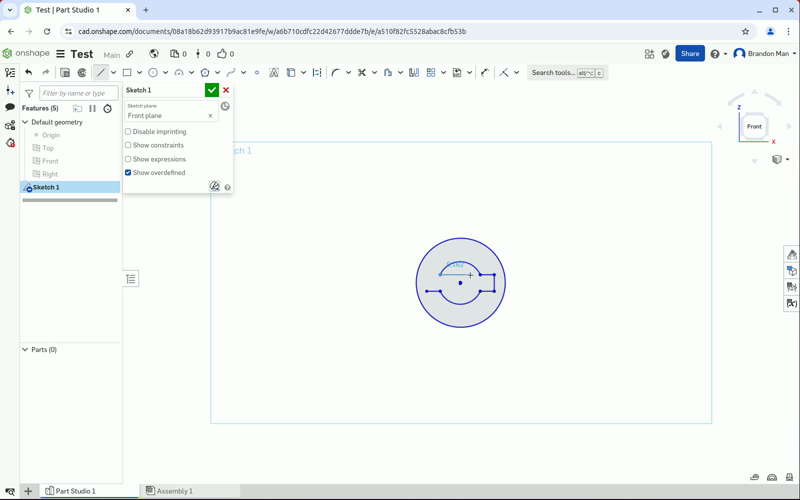
mouse_move(426, 274)
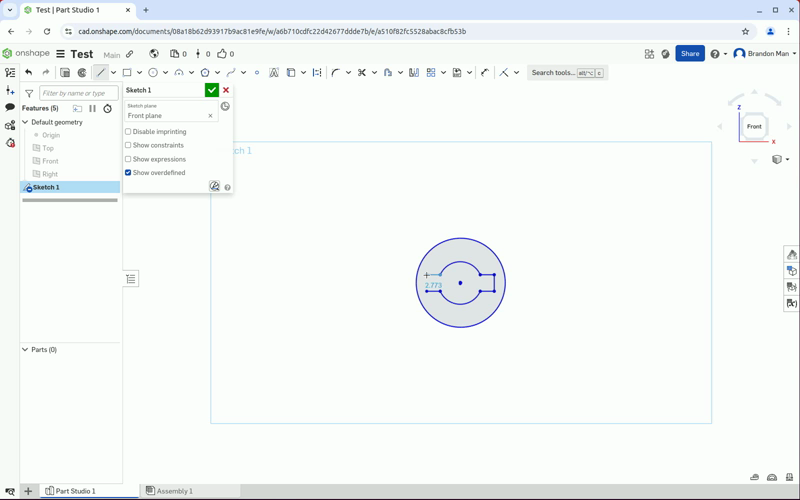
click(426, 274)
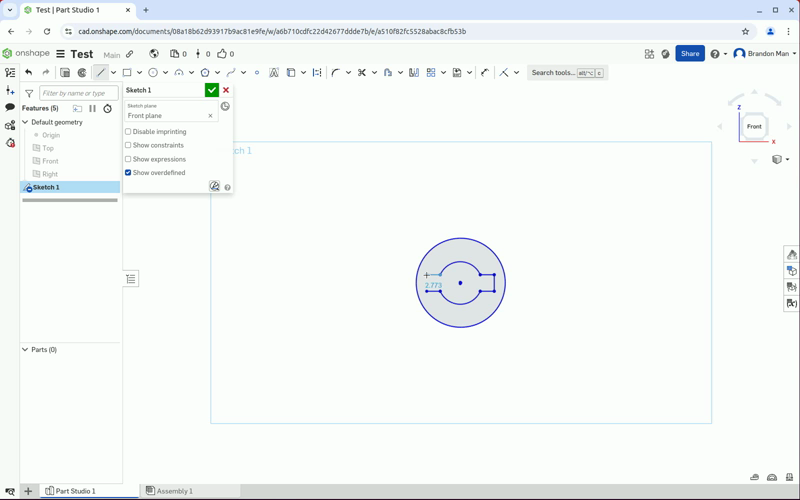
key_up(shift)
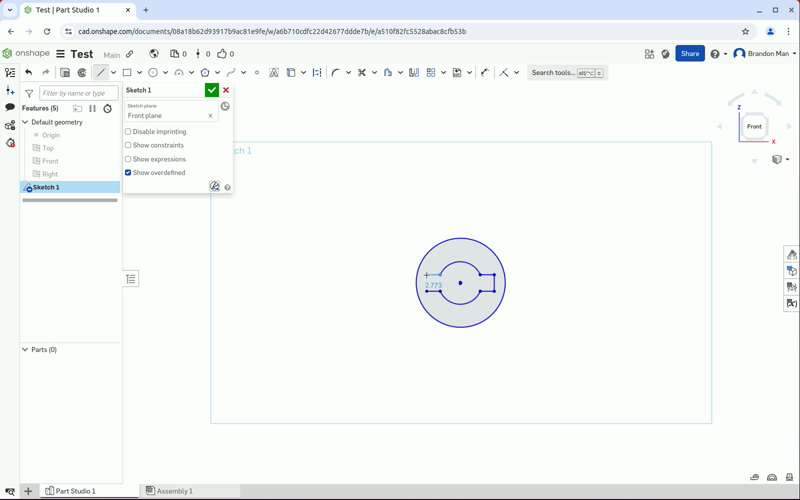
mouse_move(456, 274)
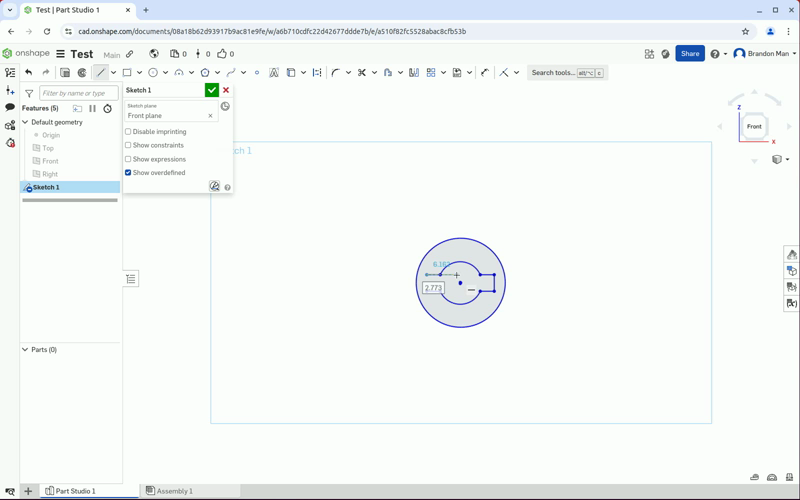
key_down(shift)
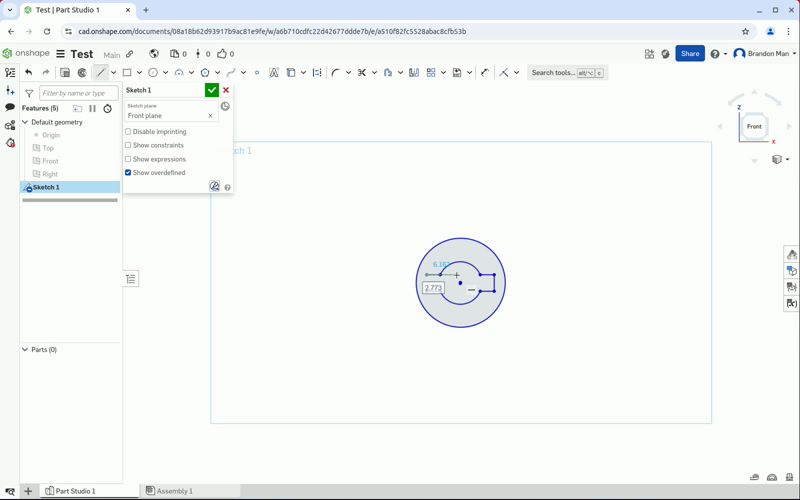
mouse_move(426, 291)
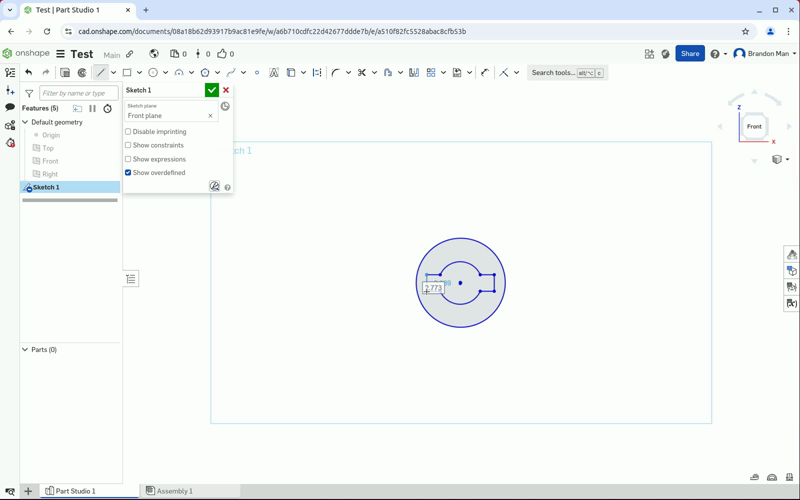
key_up(shift)
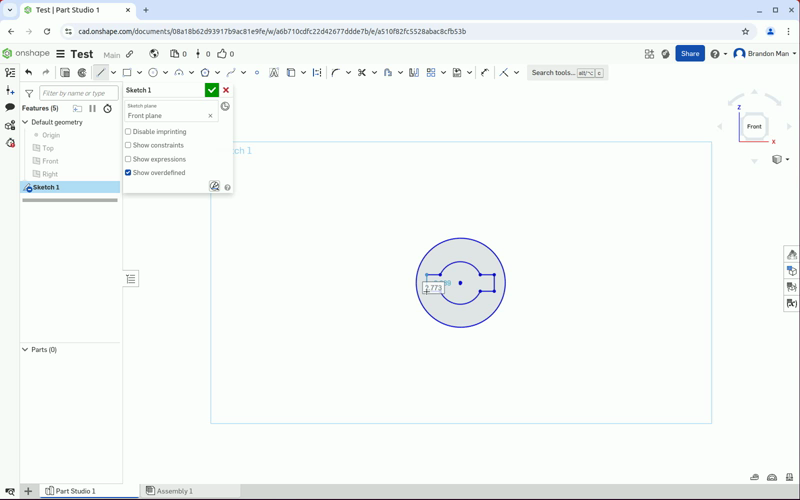
click(426, 291)
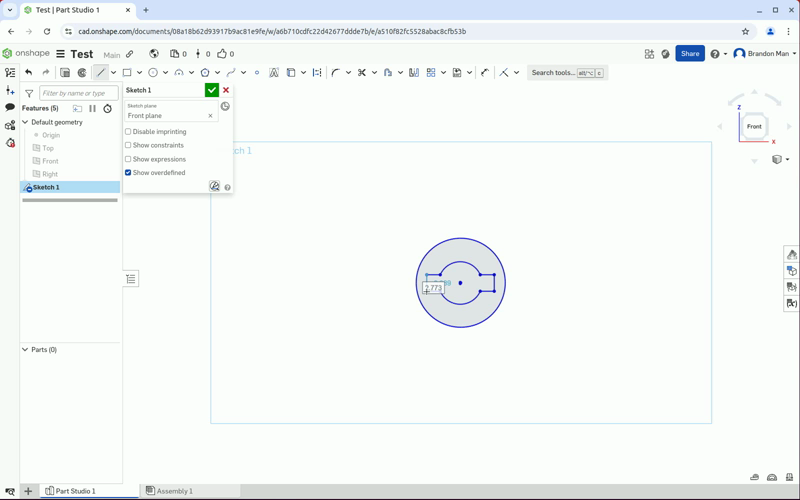
key(esc)
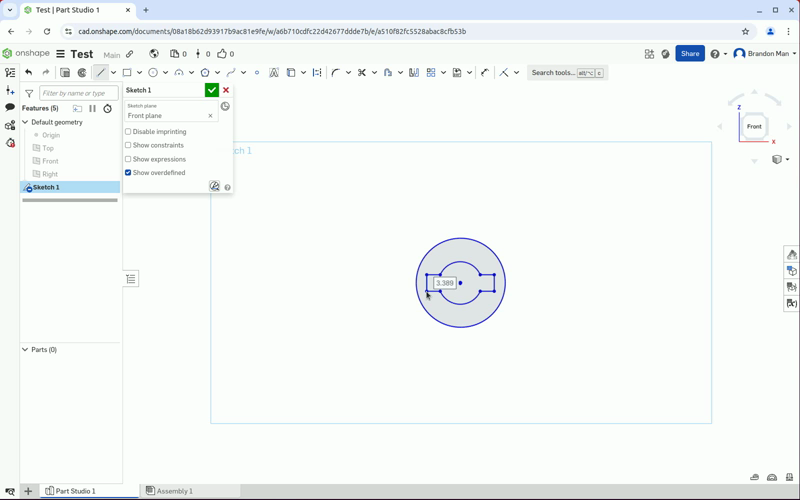
mouse_move(477, 265)
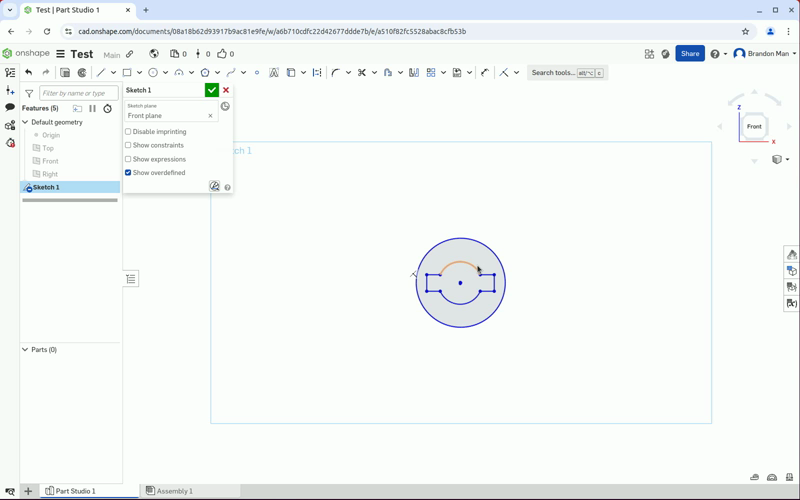
click(477, 265)
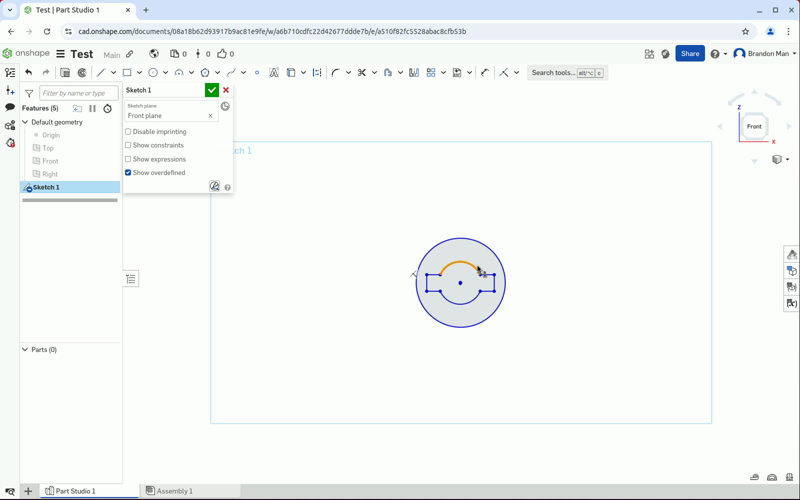
mouse_move(73, 352)
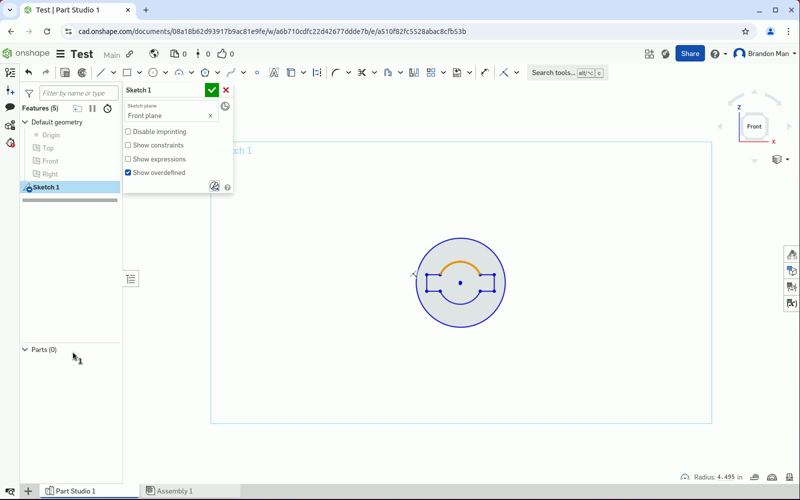
key(shift+y)
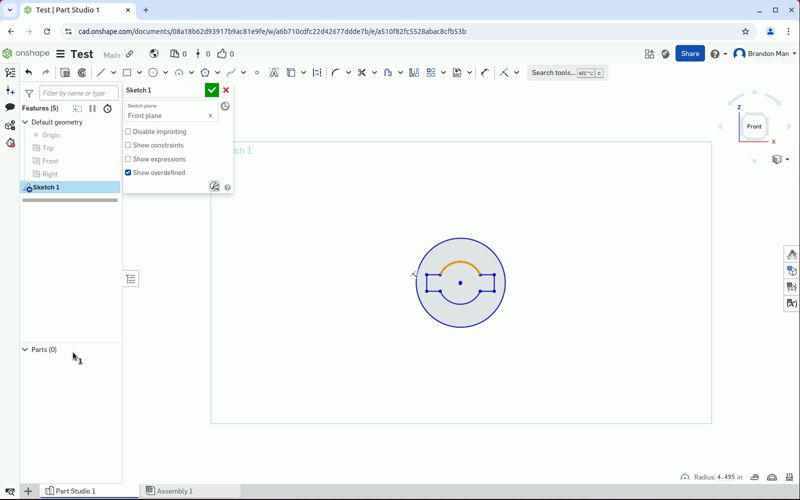
key(shift+e)
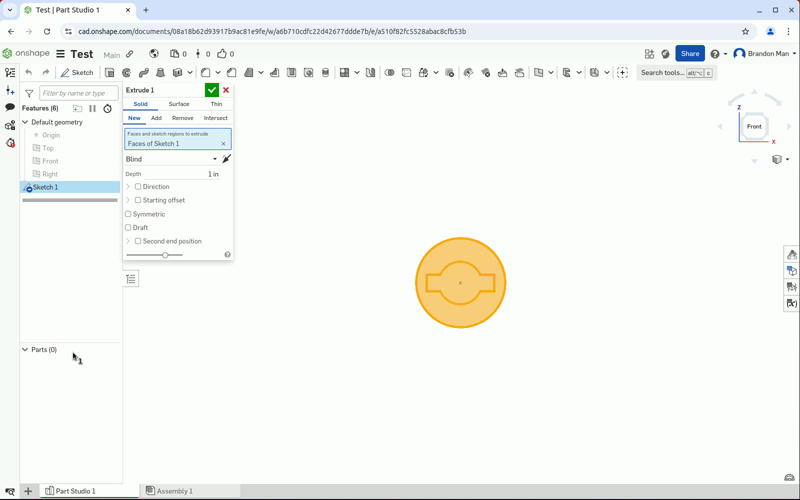
mouse_move(143, 106)
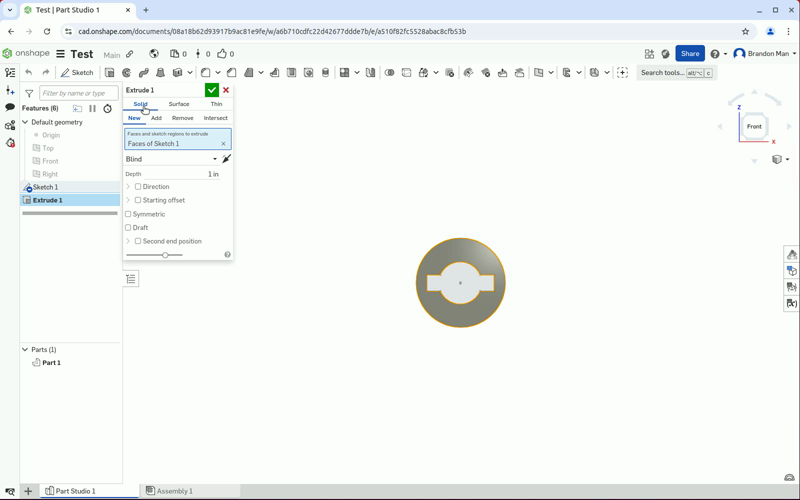
click(143, 106)
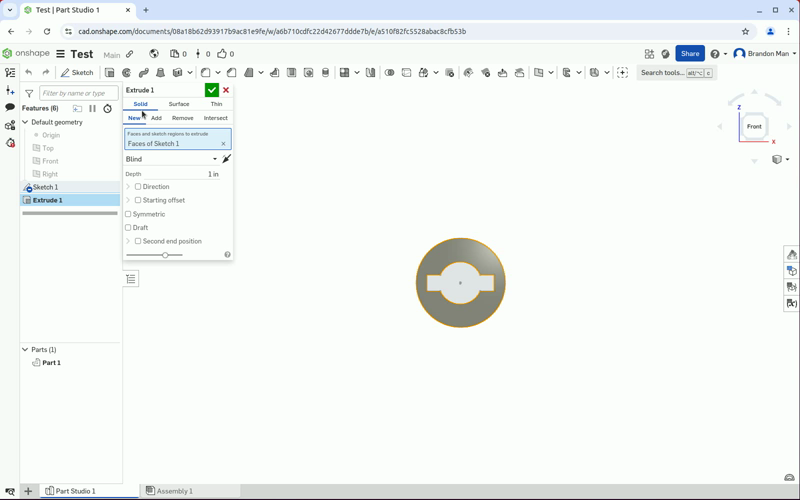
mouse_move(137, 120)
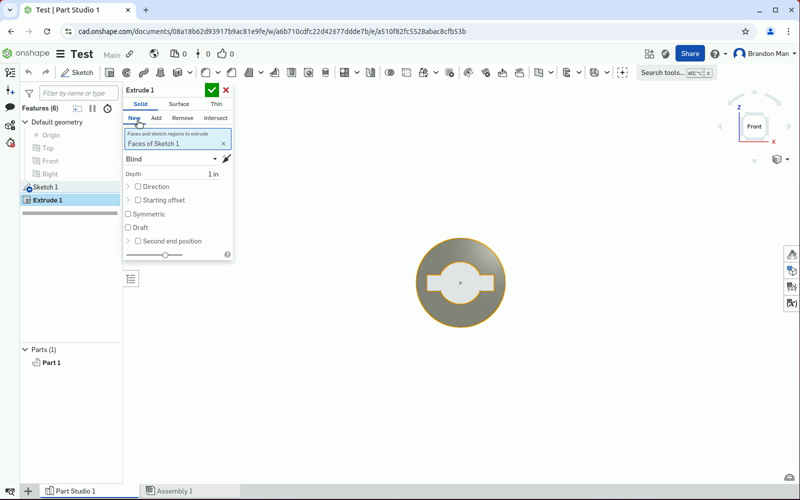
click(137, 120)
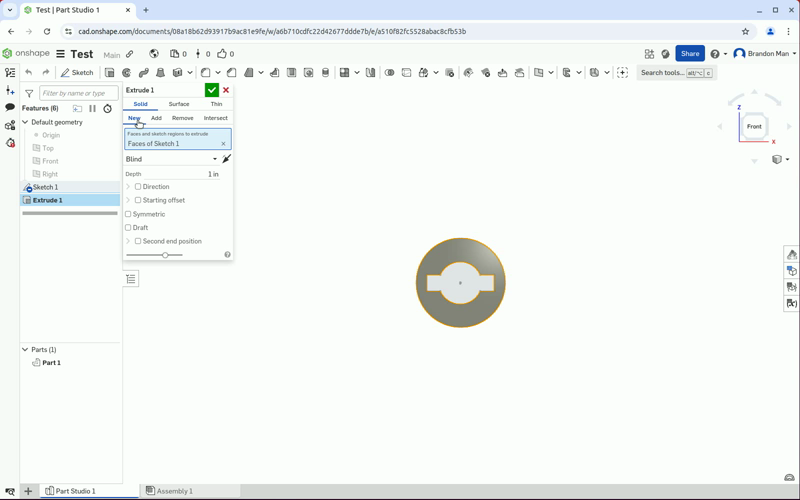
key(tab, 4)
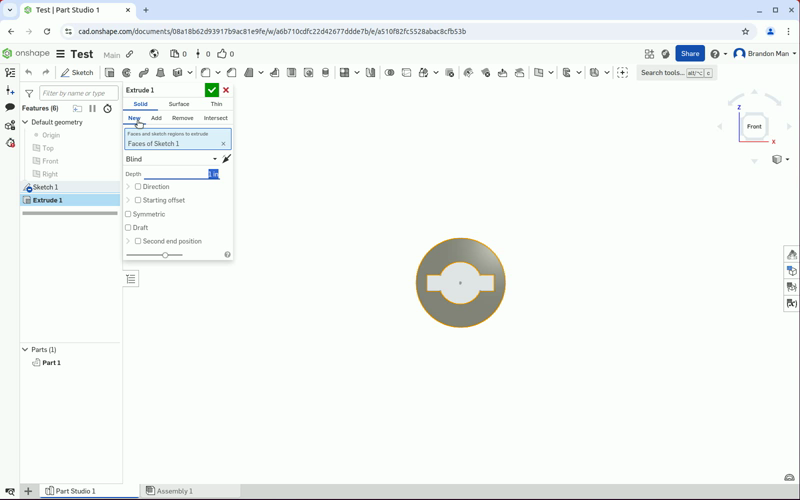
text(19.979)
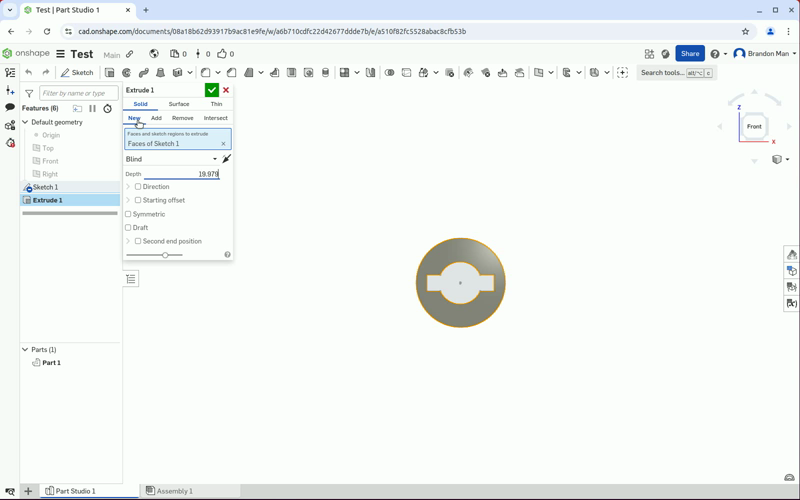
key(enter)
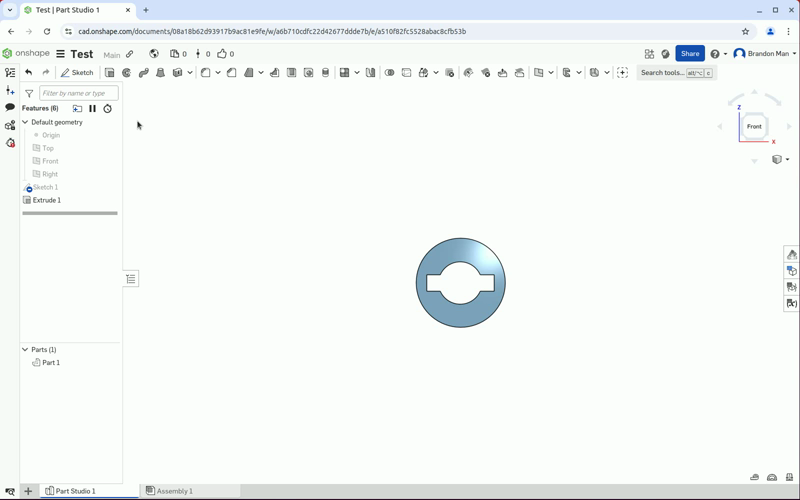
key(shift+h)
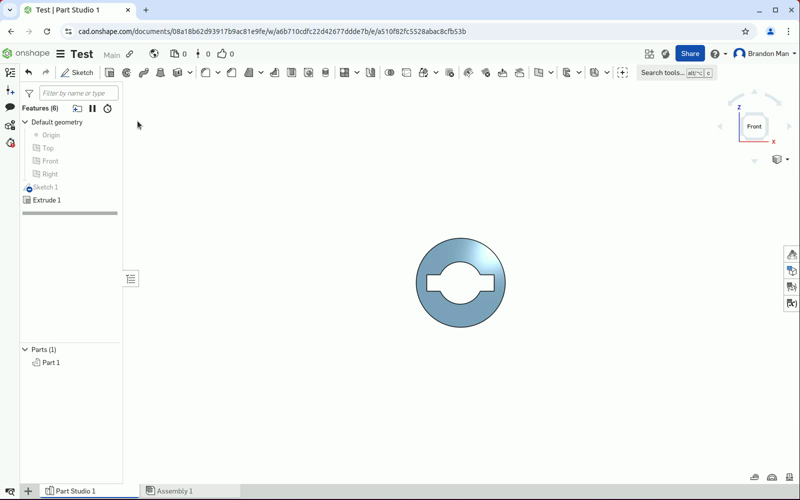
key(shift+h)
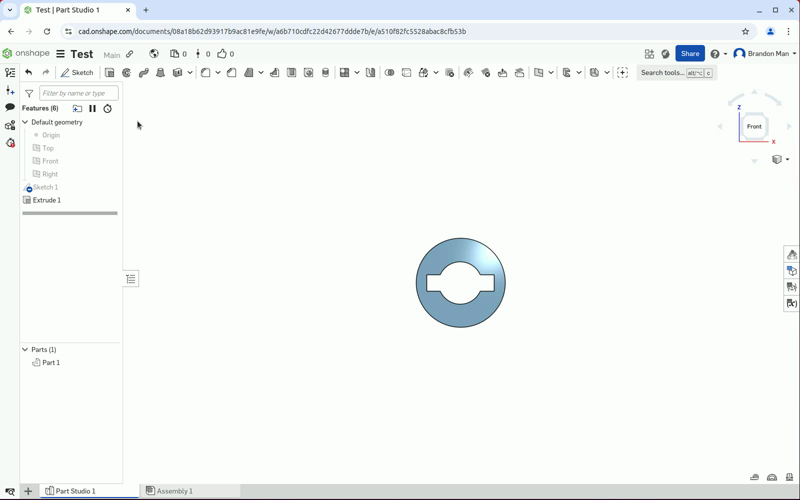
mouse_move(73, 189)
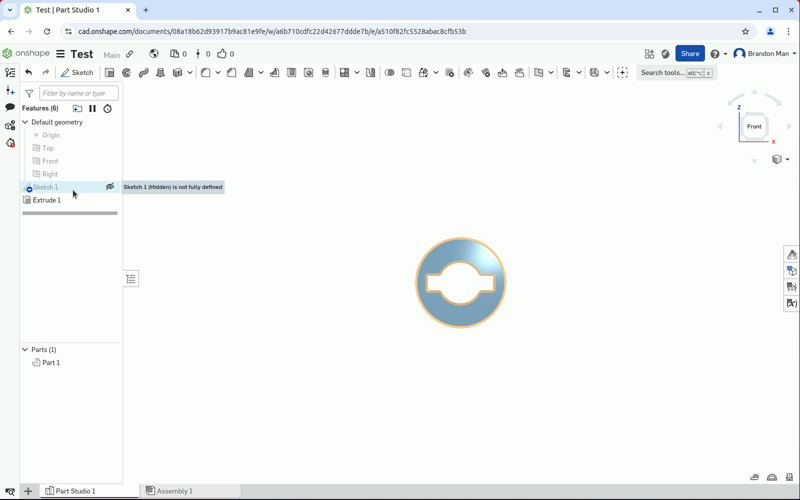
click(73, 189)
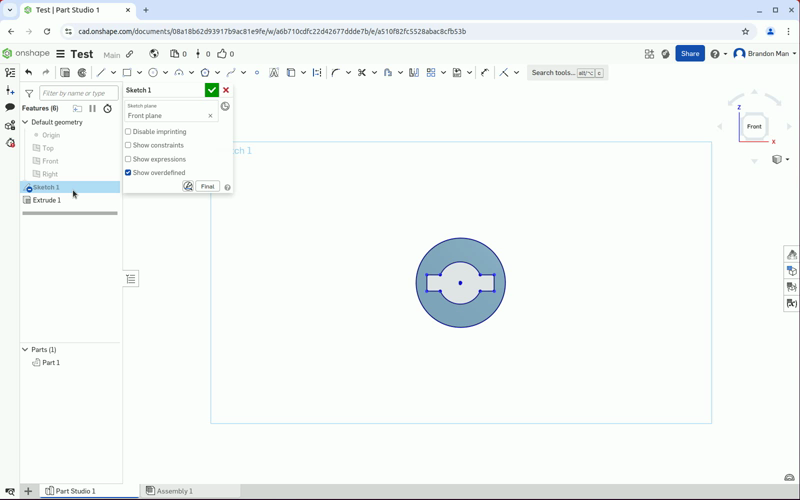
mouse_move(229, 92)
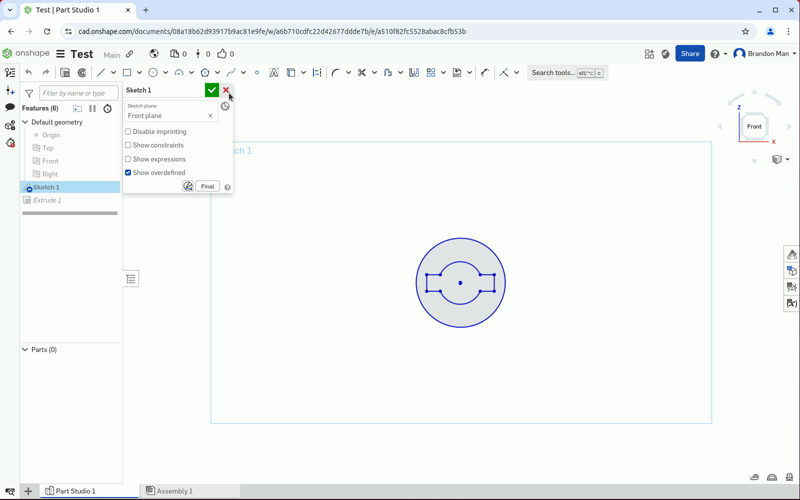
click(229, 92)
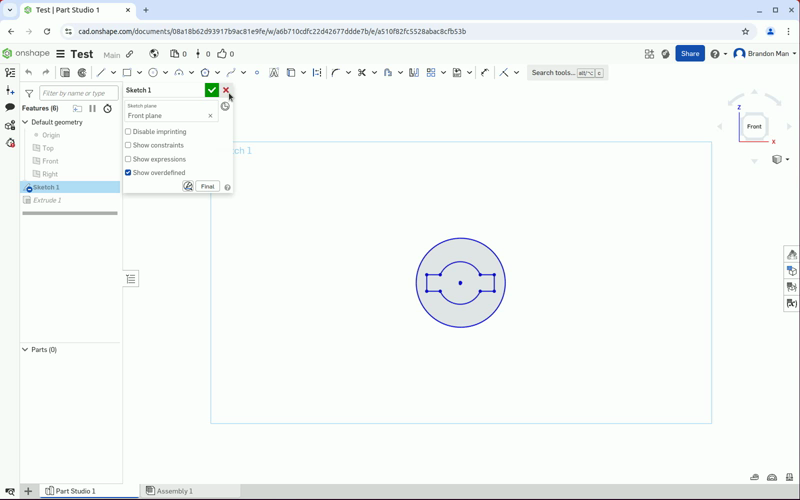
key(shift+s)
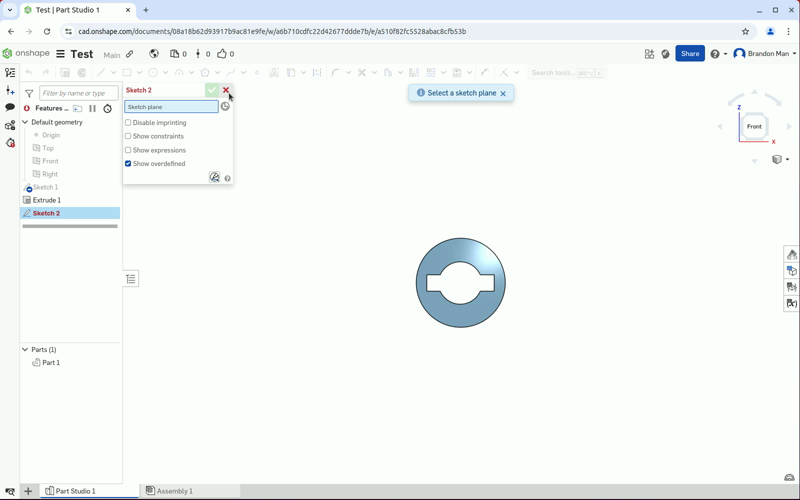
mouse_move(73, 163)
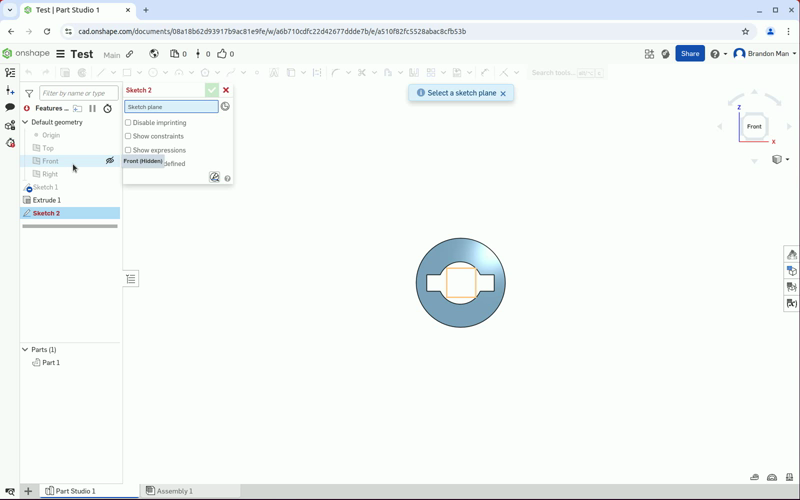
click(73, 163)
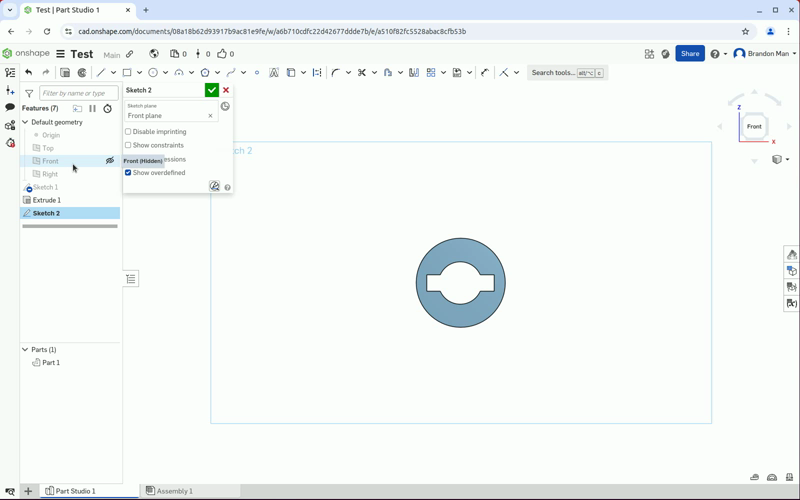
mouse_move(73, 352)
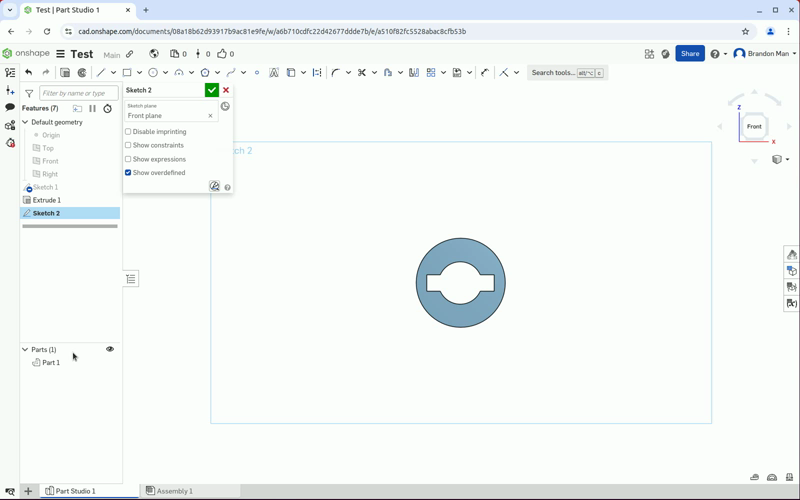
key(y)
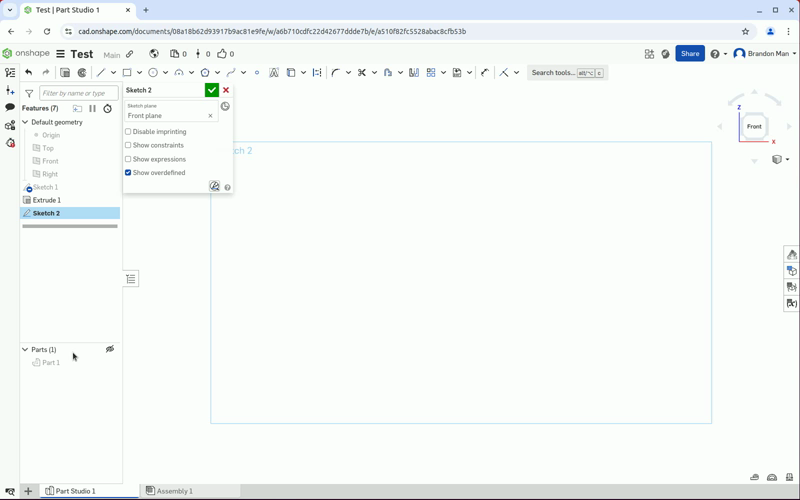
key(a)
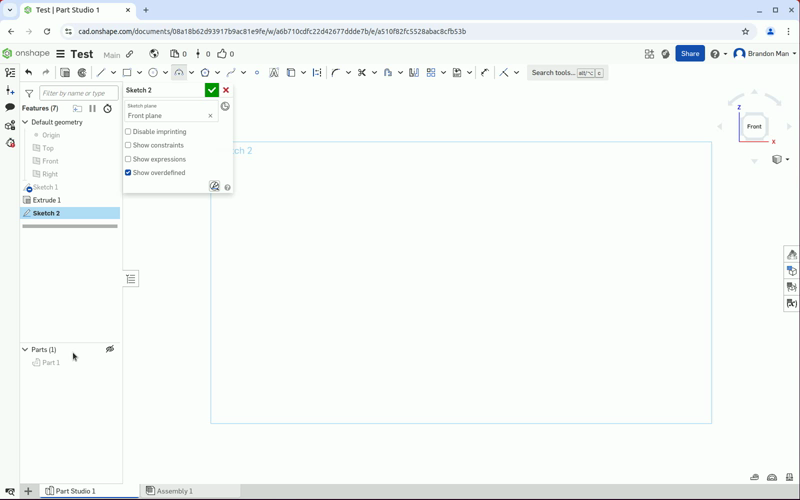
key_down(shift)
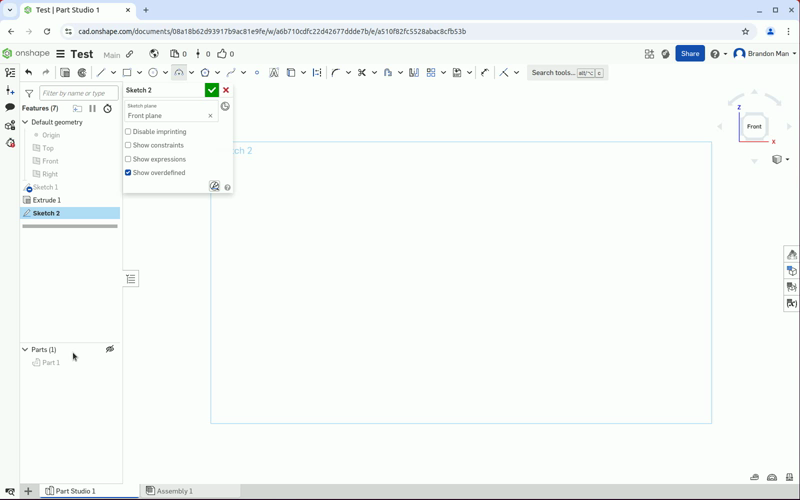
mouse_move(473, 240)
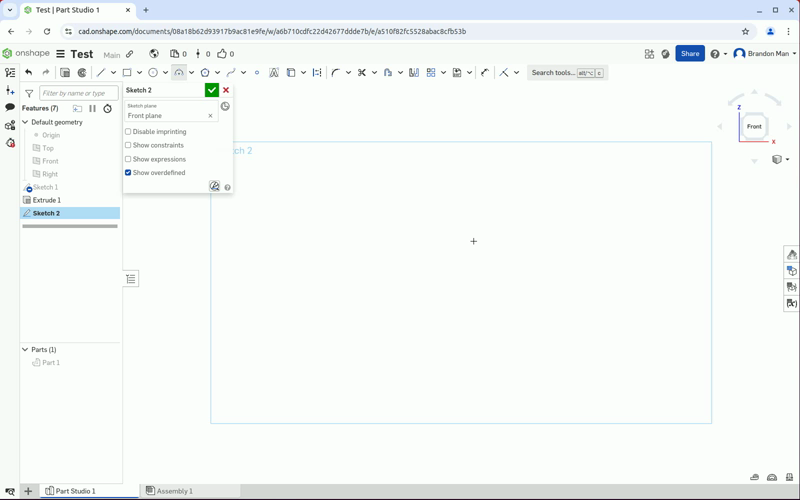
click(473, 240)
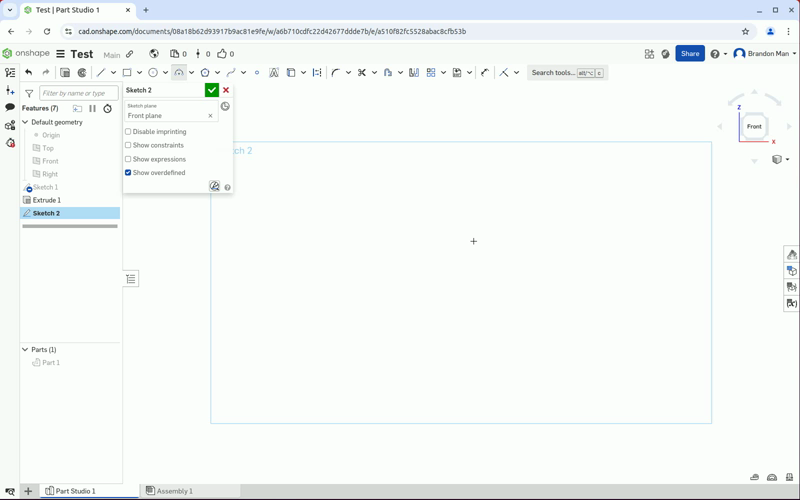
key_up(shift)
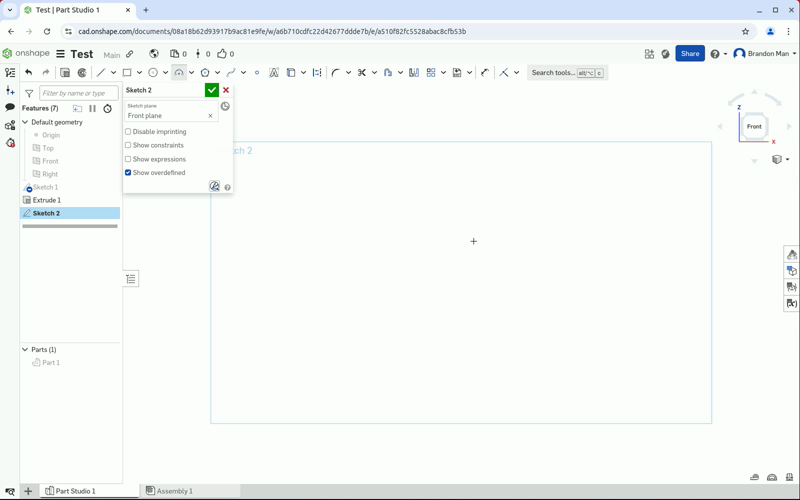
key_down(shift)
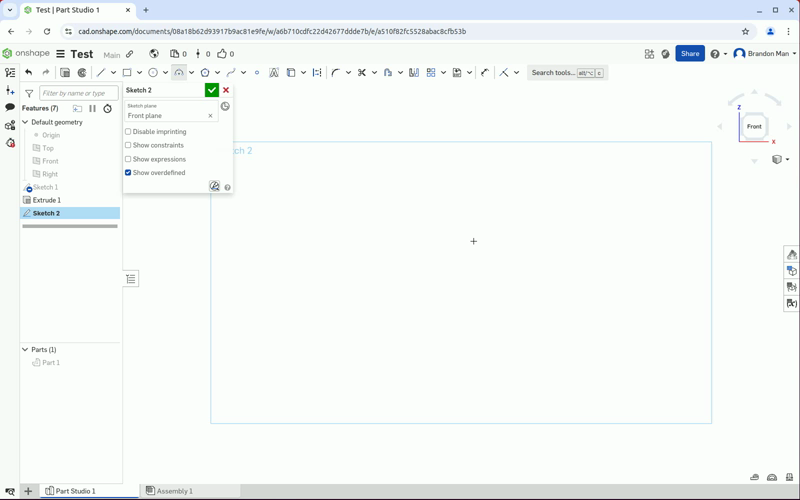
mouse_move(477, 323)
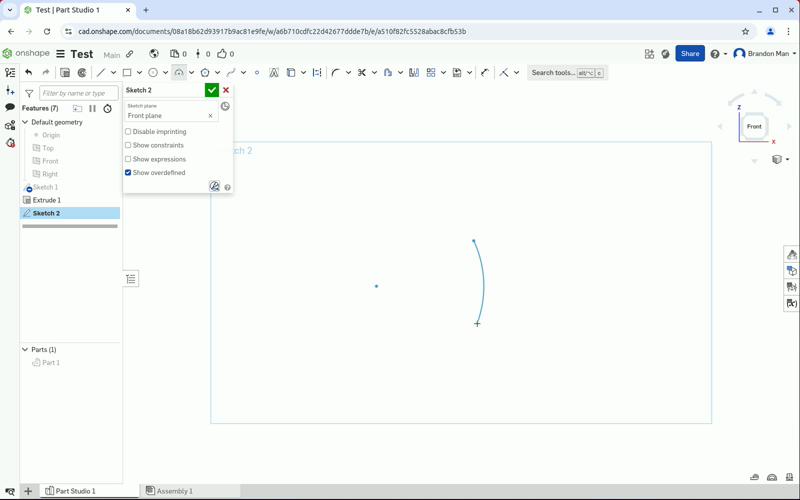
click(477, 323)
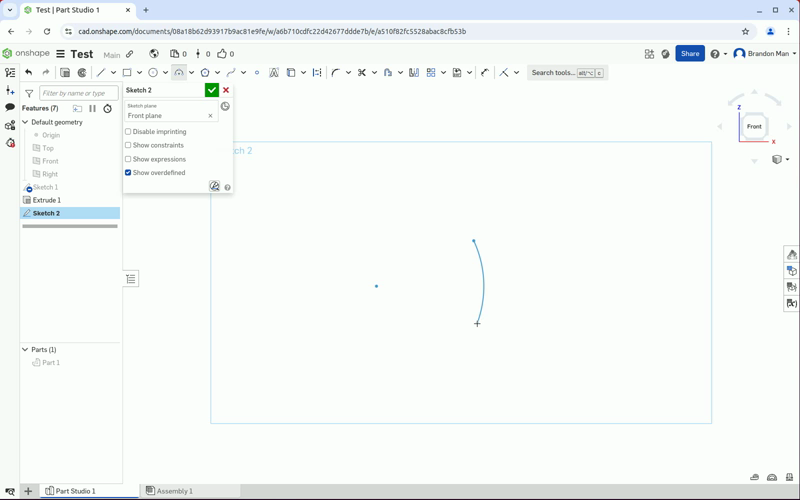
mouse_move(504, 280)
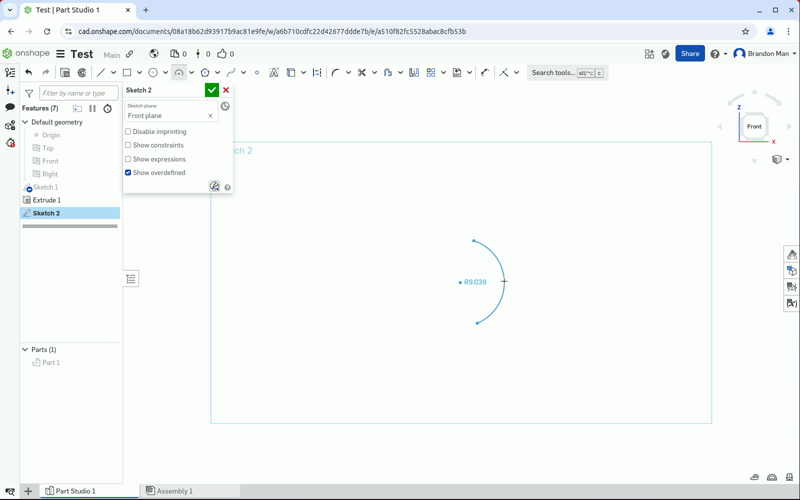
click(504, 280)
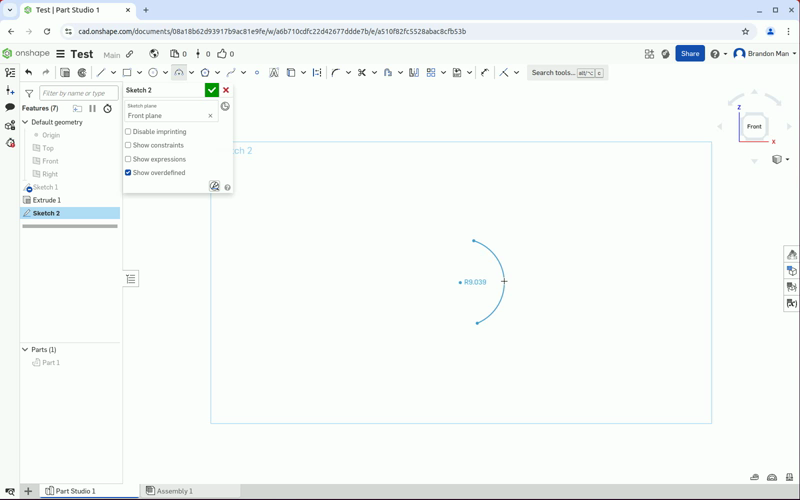
key_up(shift)
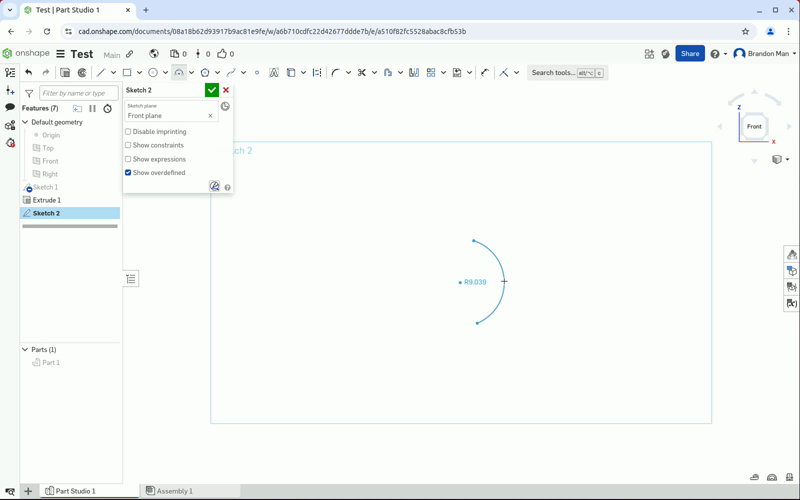
key(esc)
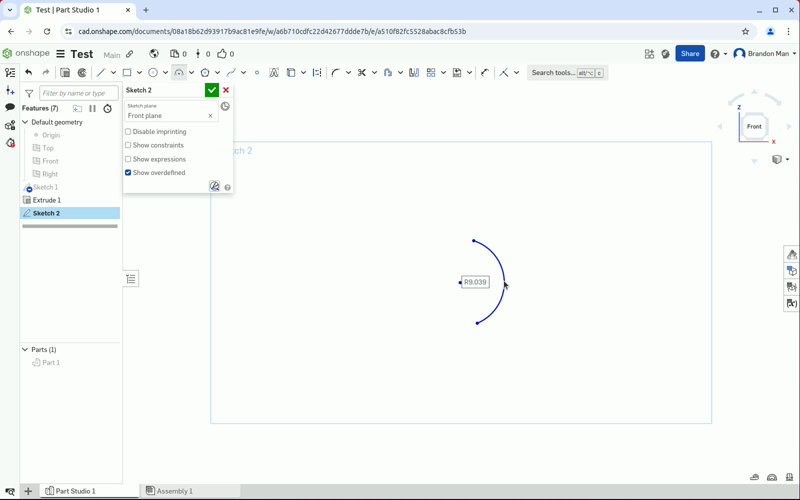
key(l)
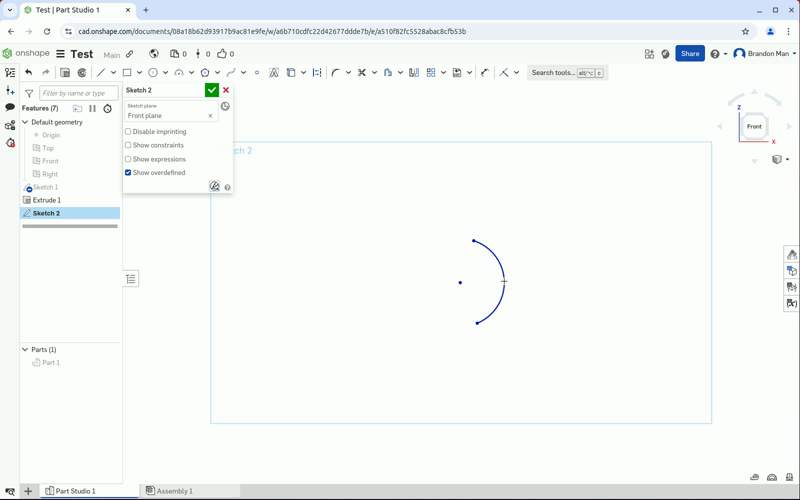
mouse_move(477, 323)
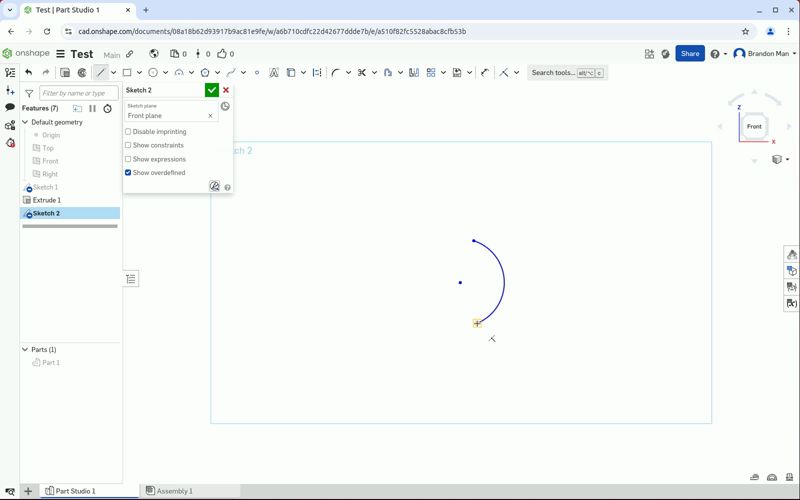
click(477, 323)
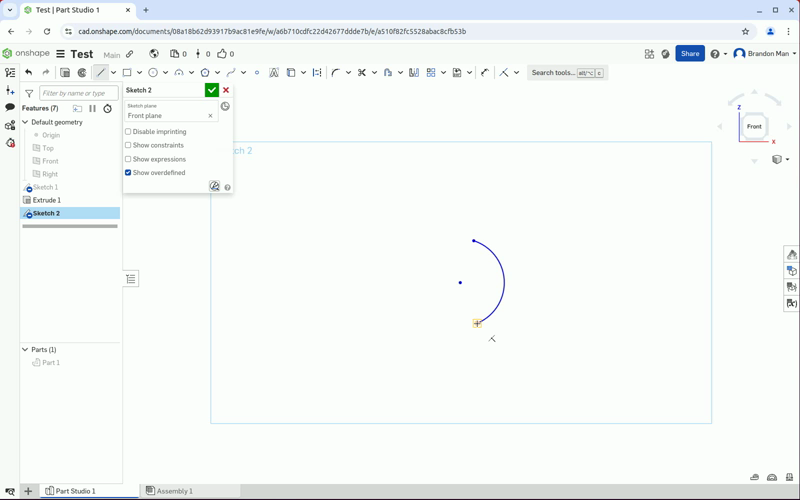
key_down(shift)
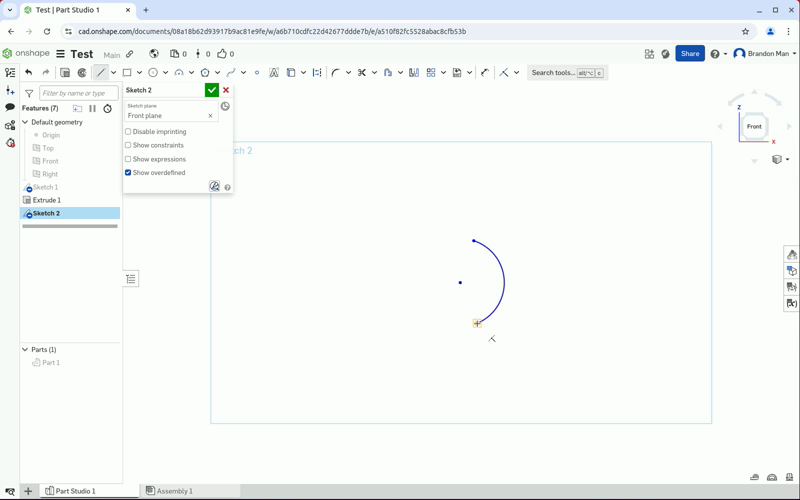
mouse_move(507, 323)
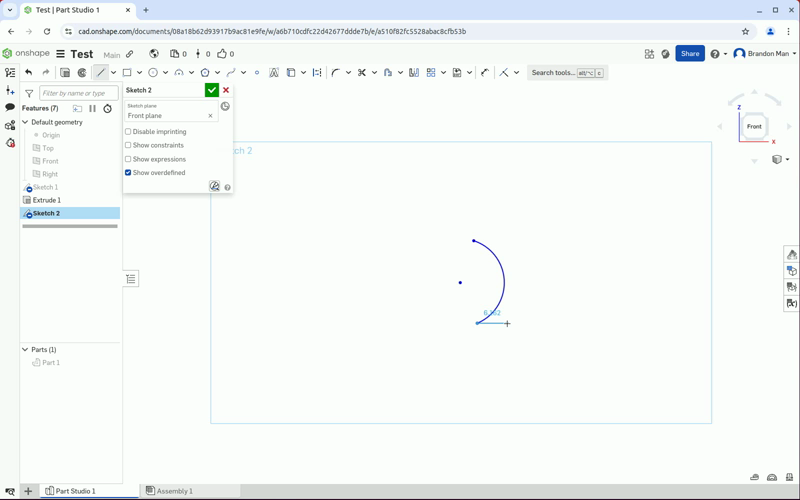
mouse_move(531, 309)
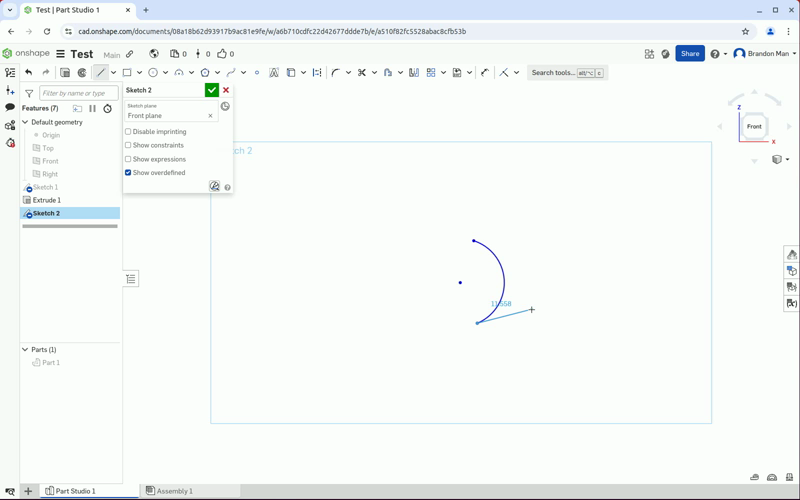
click(531, 309)
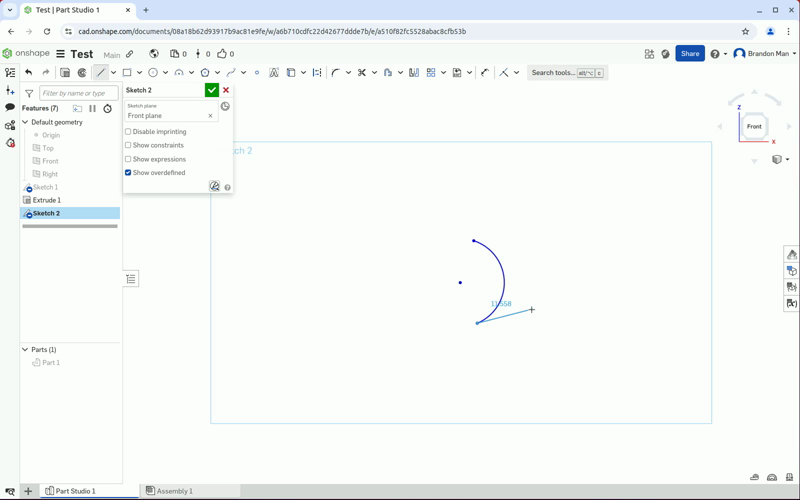
key_up(shift)
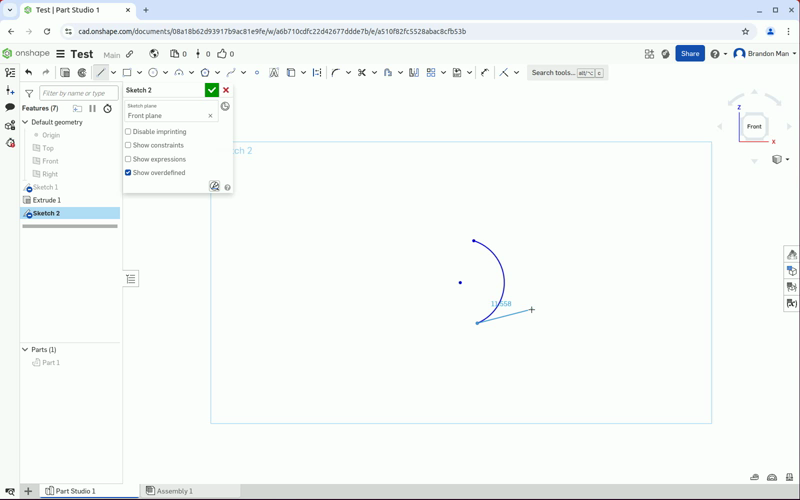
key(esc)
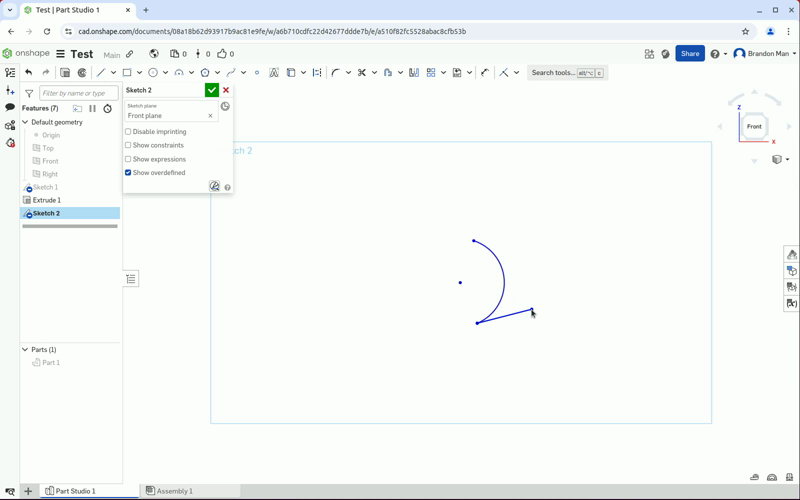
key(a)
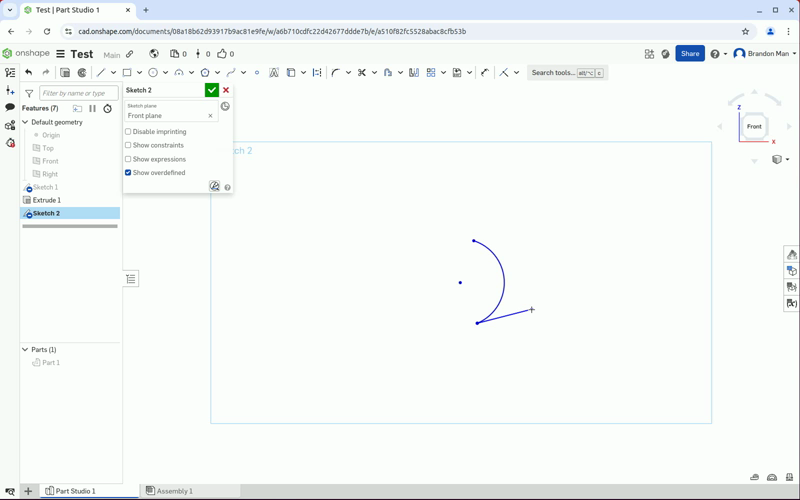
mouse_move(531, 309)
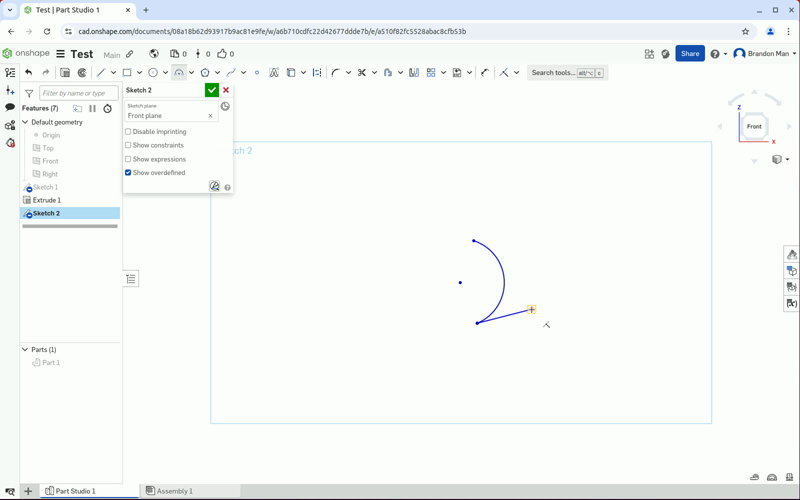
click(531, 309)
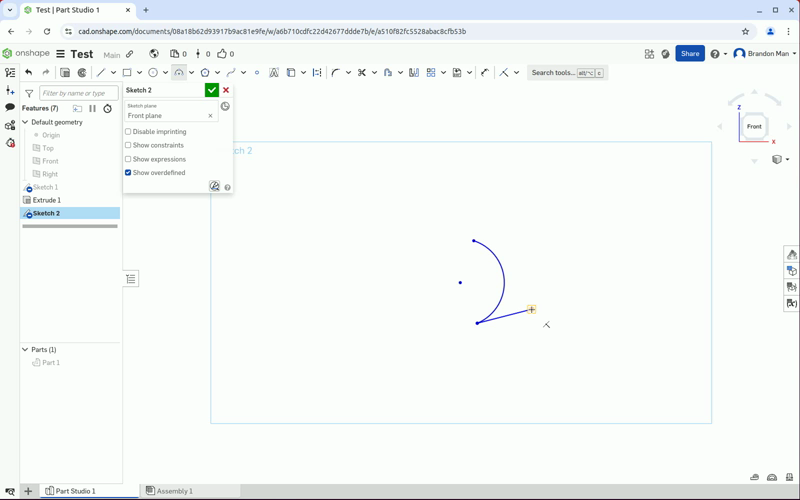
key_down(shift)
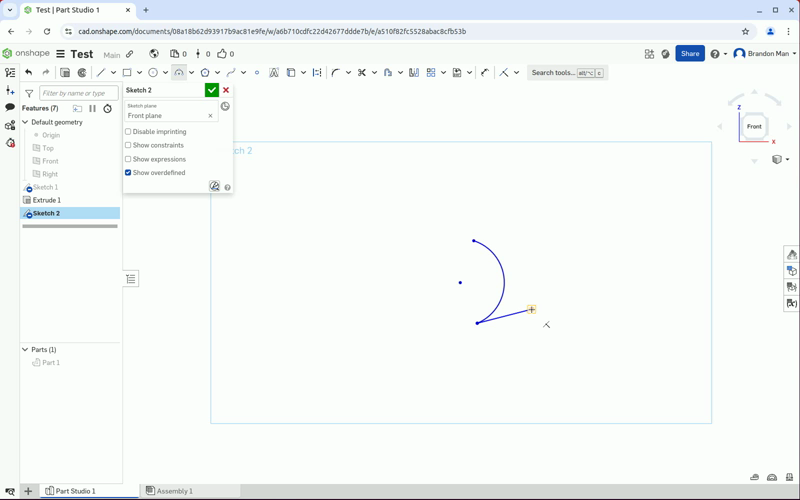
mouse_move(534, 254)
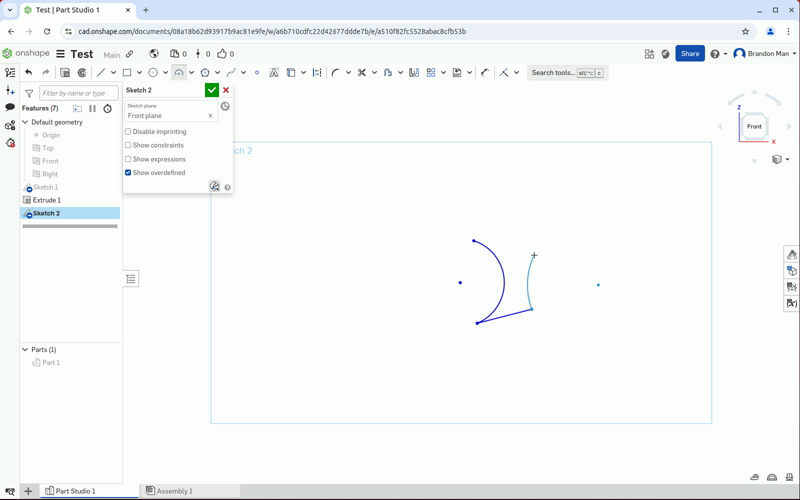
click(534, 254)
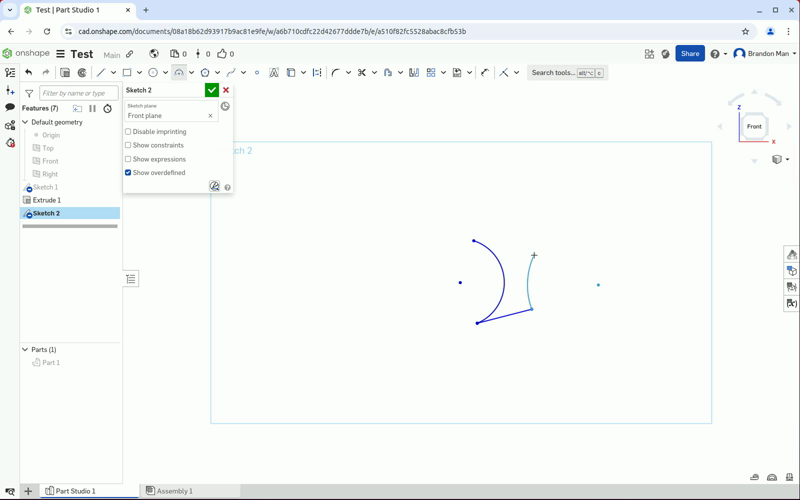
mouse_move(514, 281)
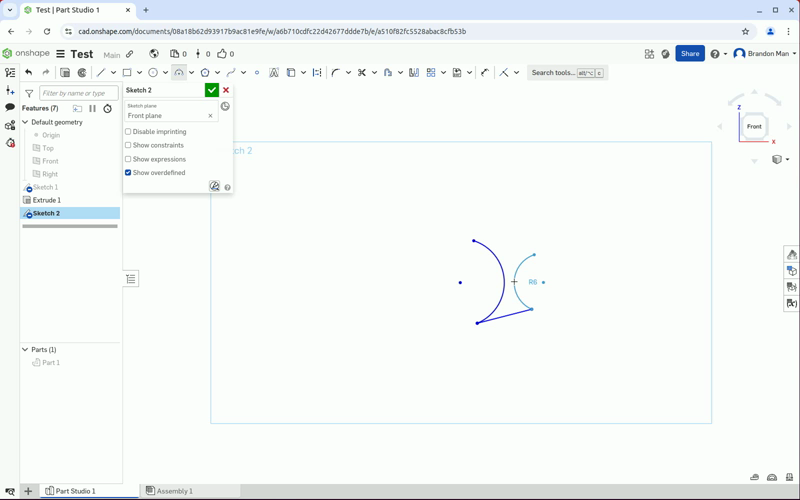
click(514, 281)
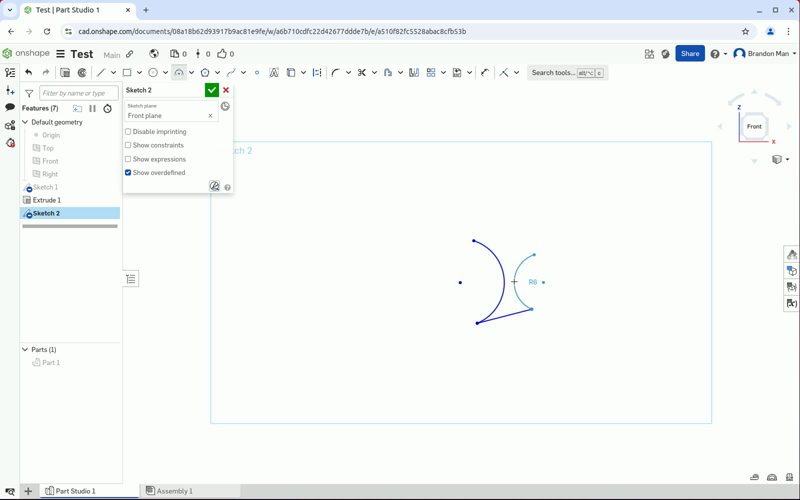
key_up(shift)
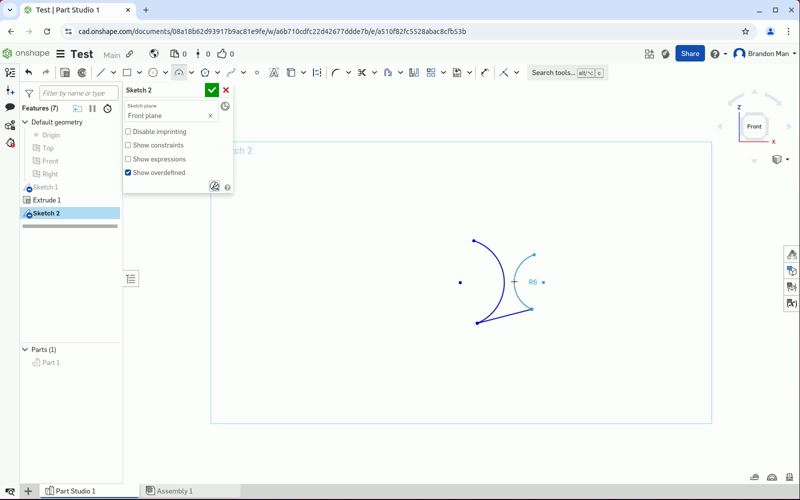
key(esc)
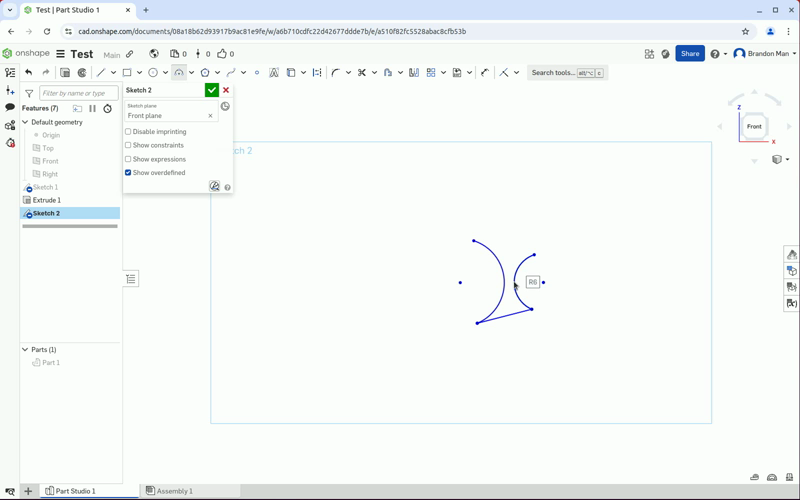
key(l)
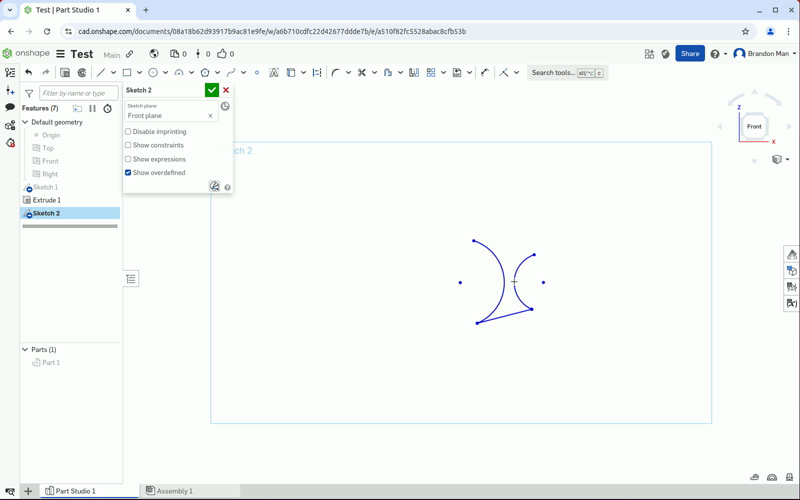
mouse_move(534, 254)
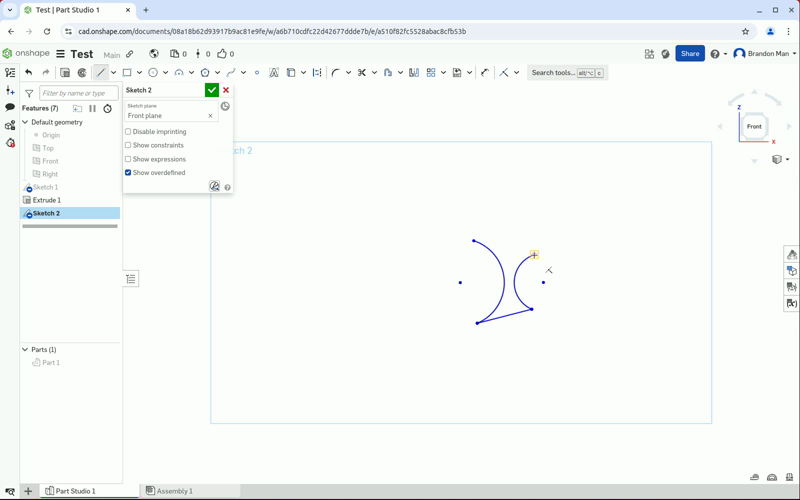
click(534, 254)
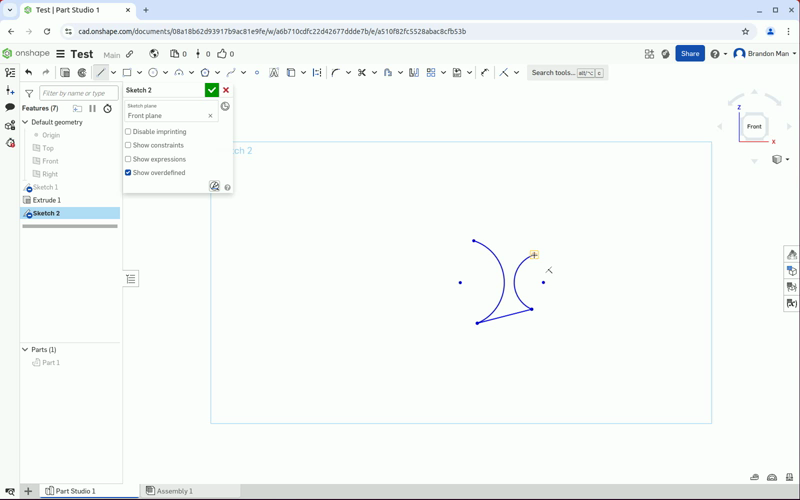
key_down(shift)
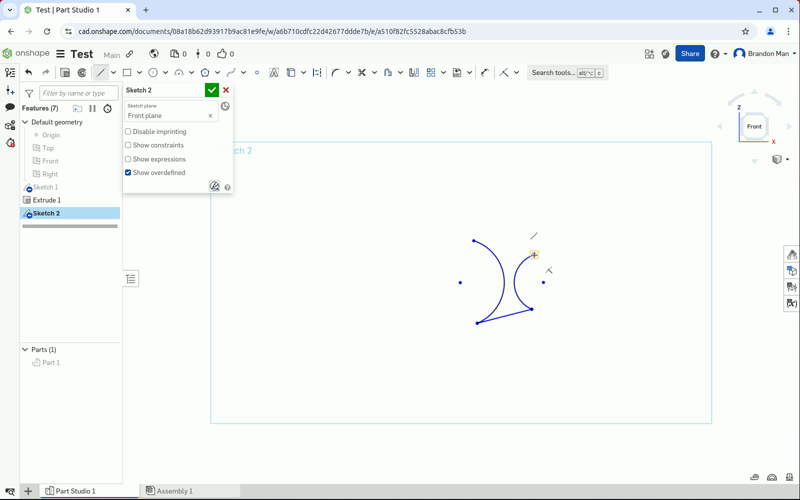
mouse_move(473, 240)
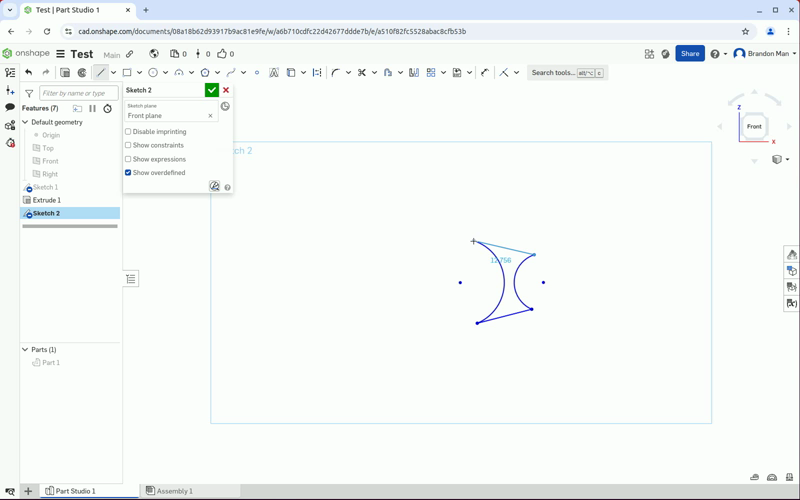
key_up(shift)
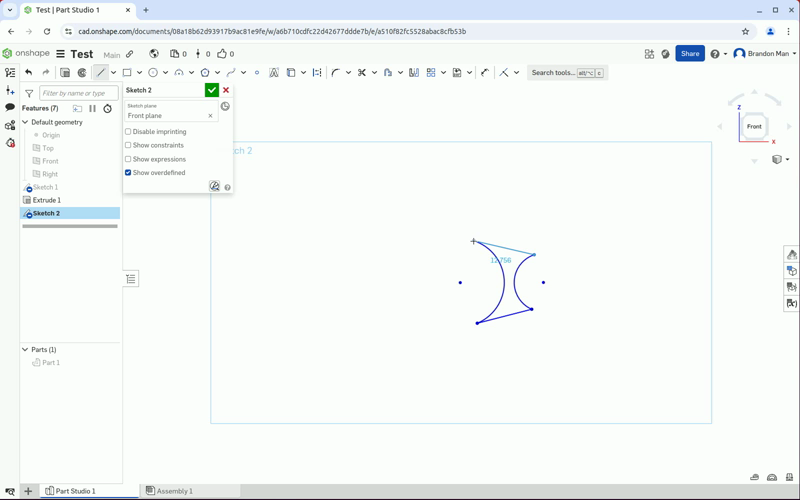
click(473, 240)
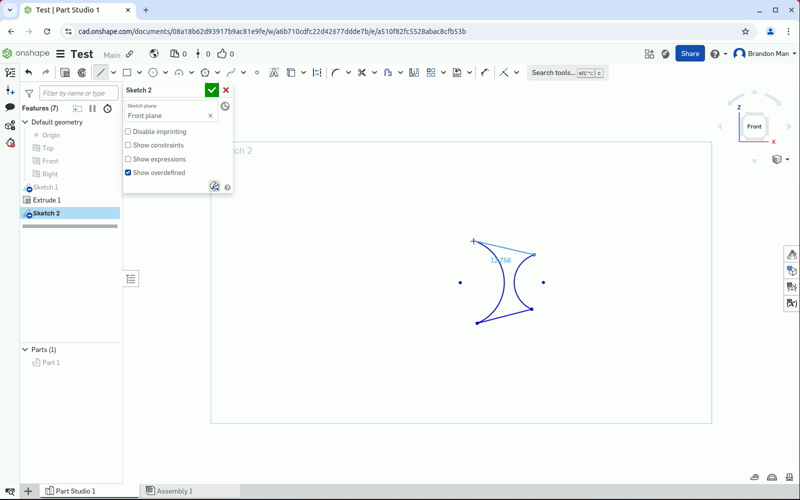
key(esc)
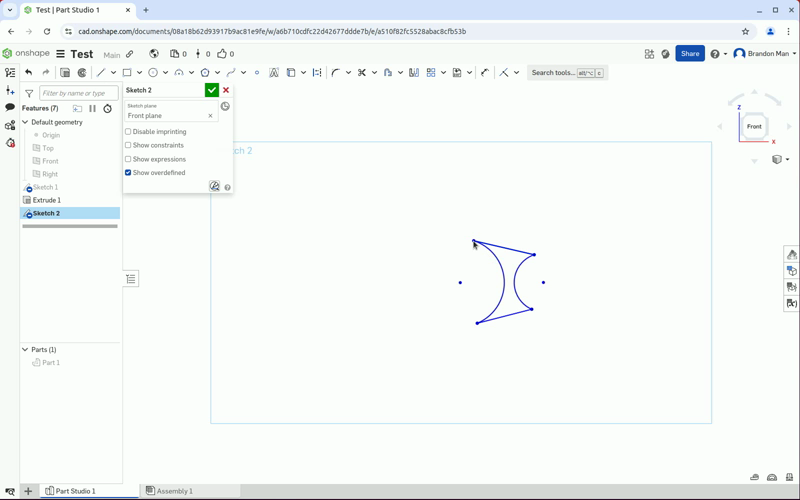
mouse_move(507, 258)
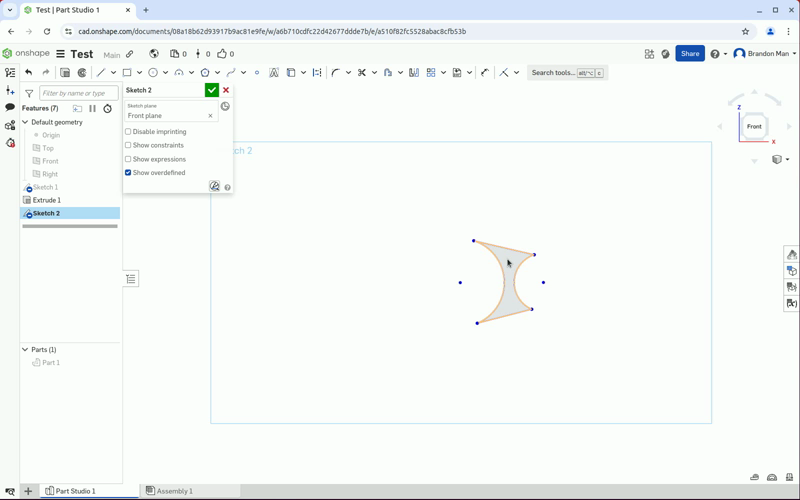
scroll(6)
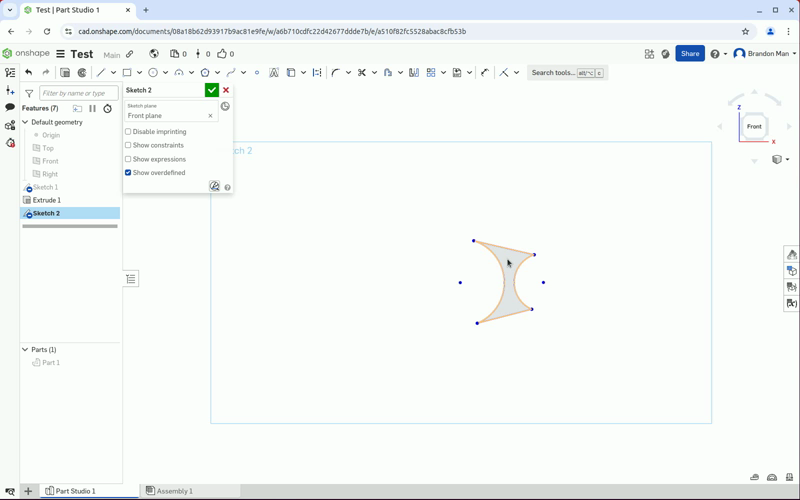
scroll(6)
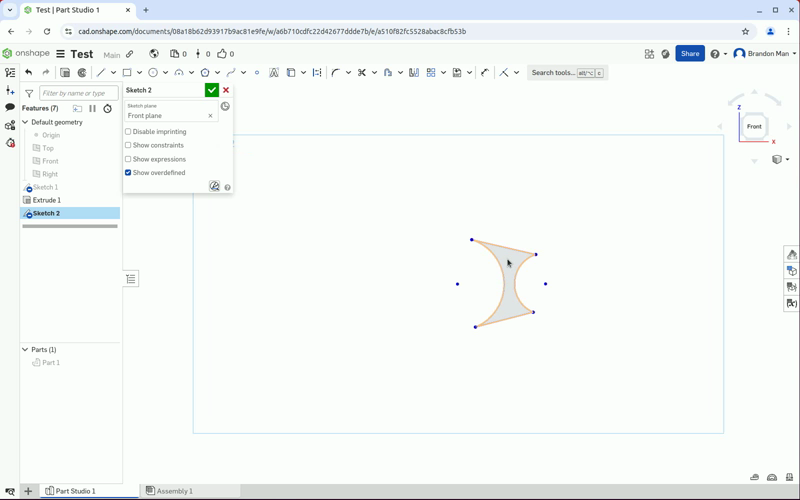
scroll(6)
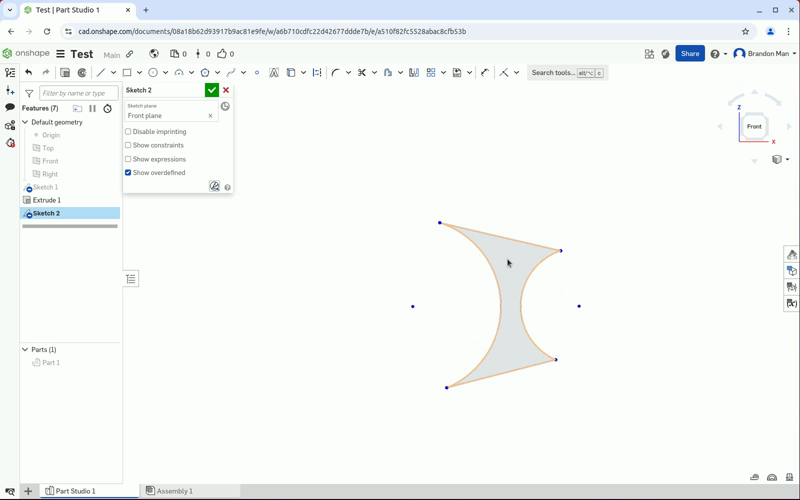
scroll(6)
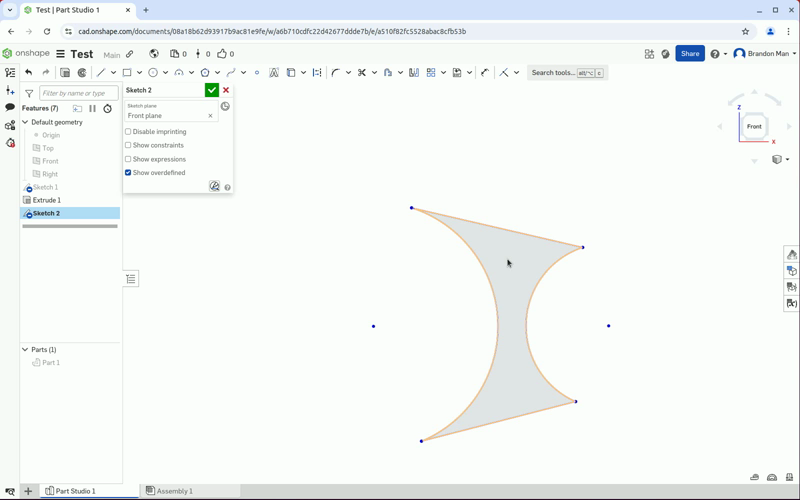
scroll(6)
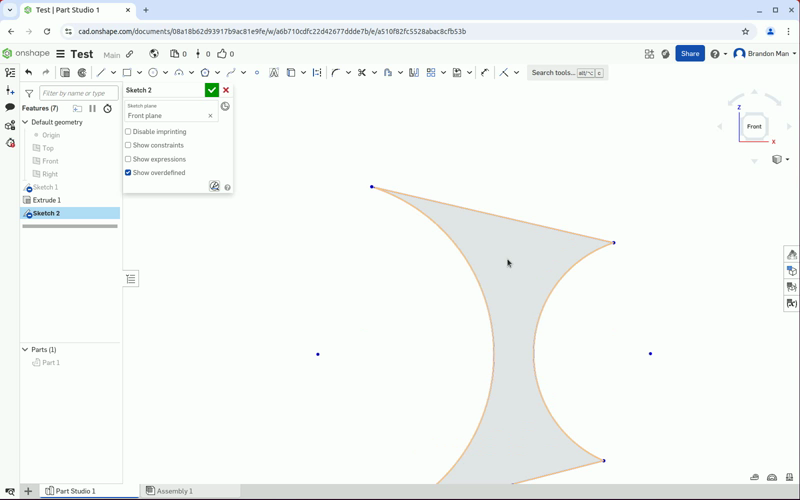
scroll(6)
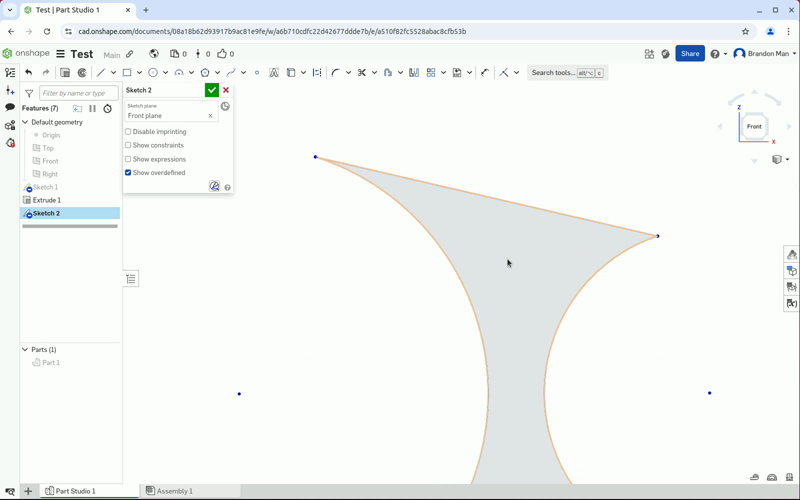
scroll(6)
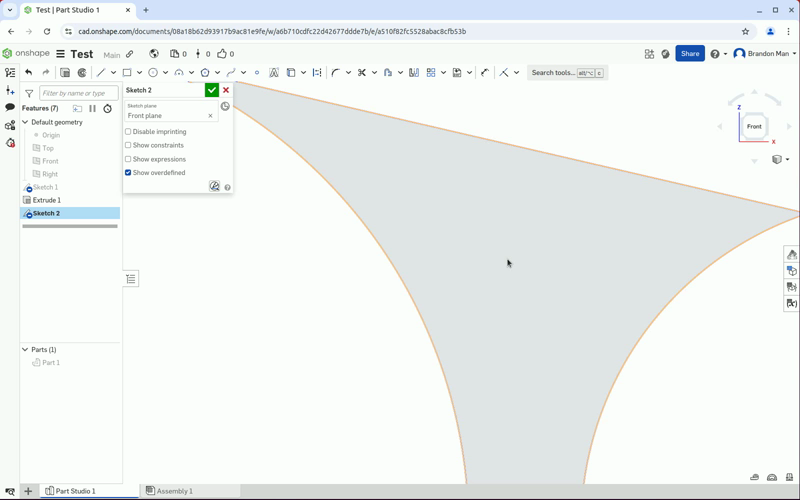
click(507, 258)
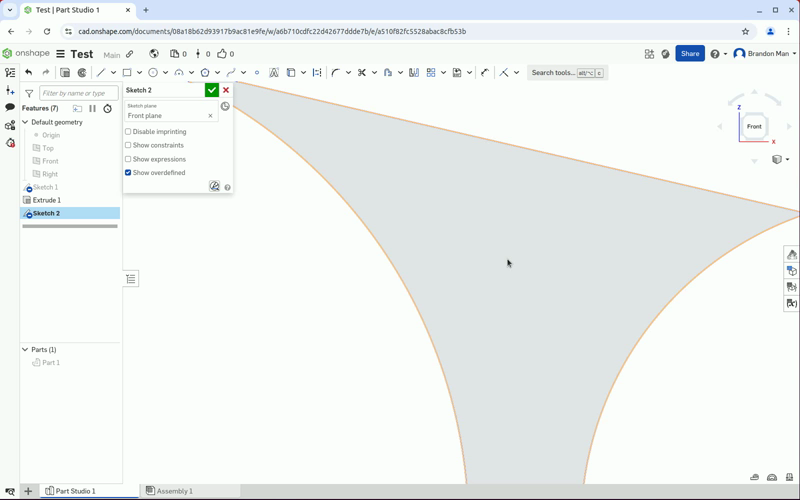
scroll(-6)
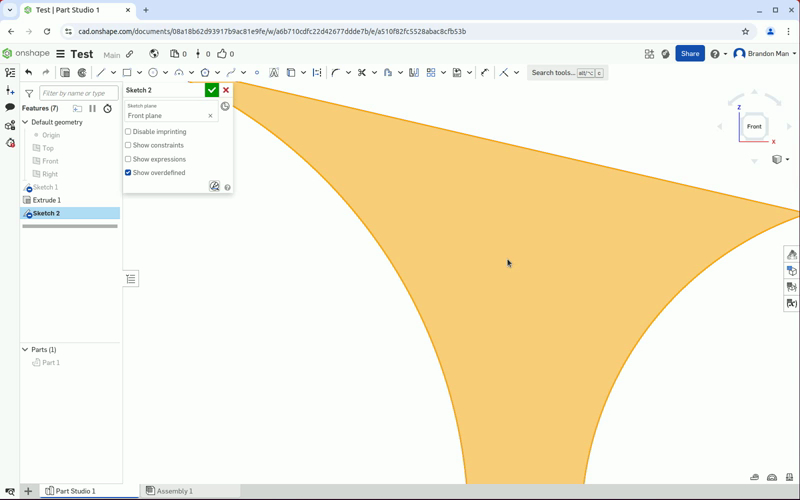
scroll(-6)
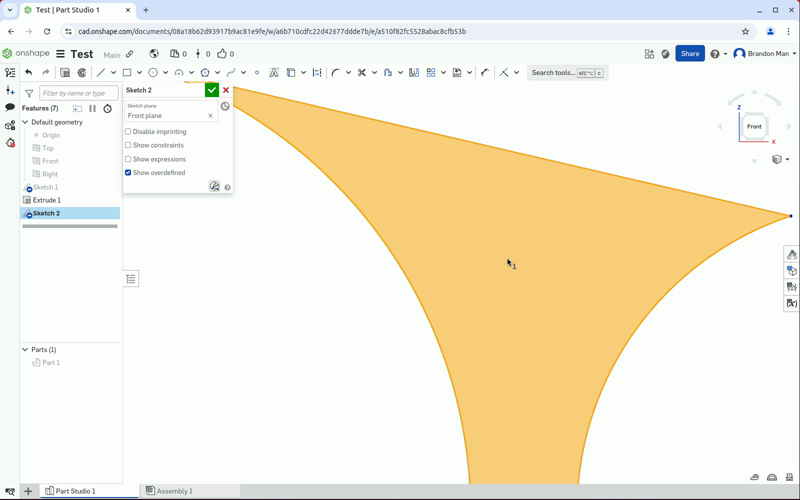
scroll(-6)
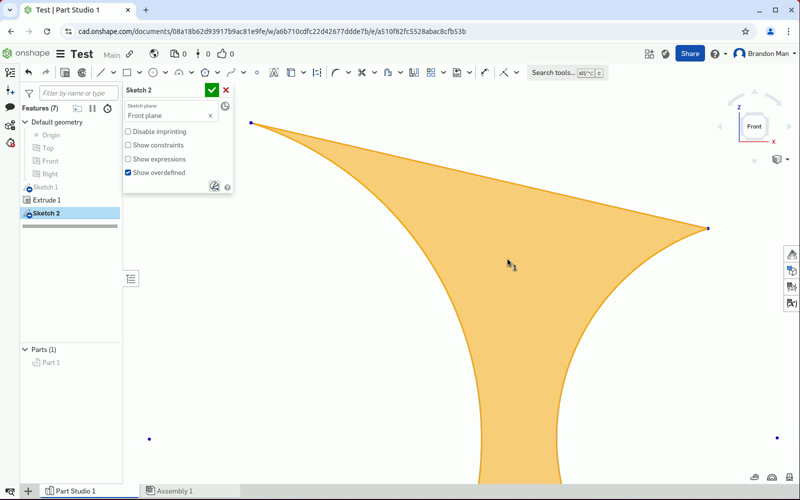
scroll(-6)
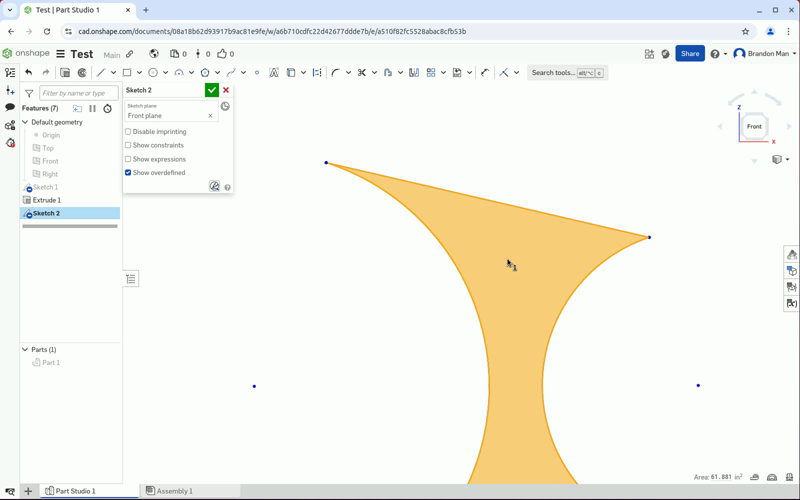
scroll(-6)
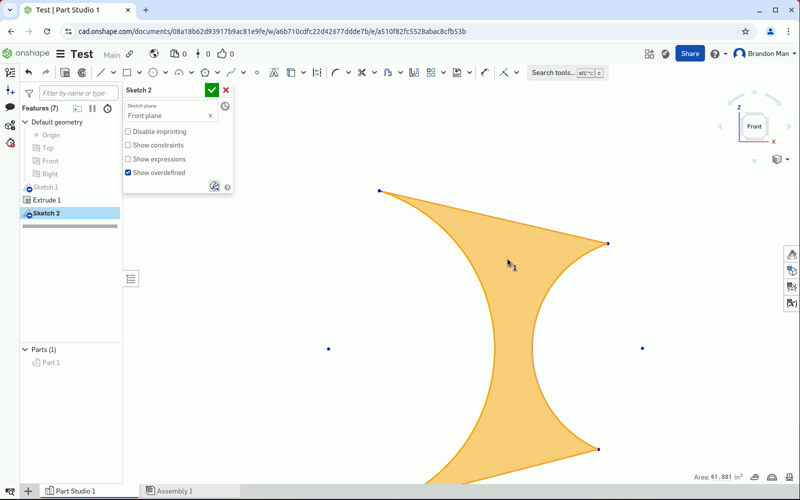
scroll(-6)
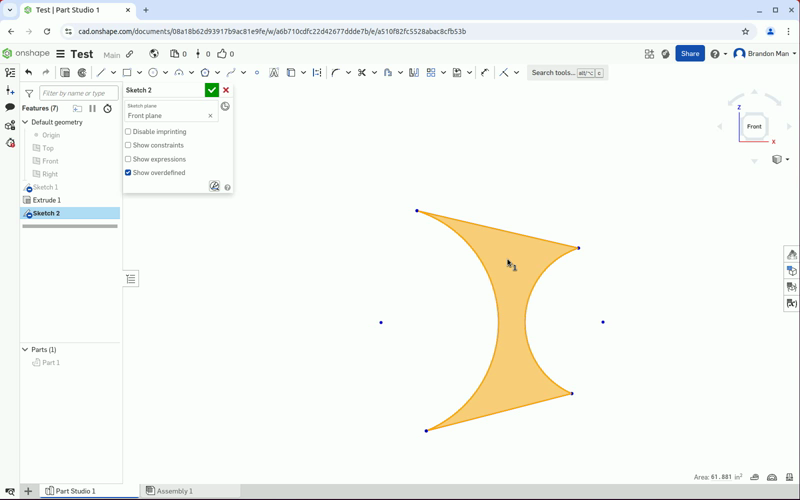
scroll(-6)
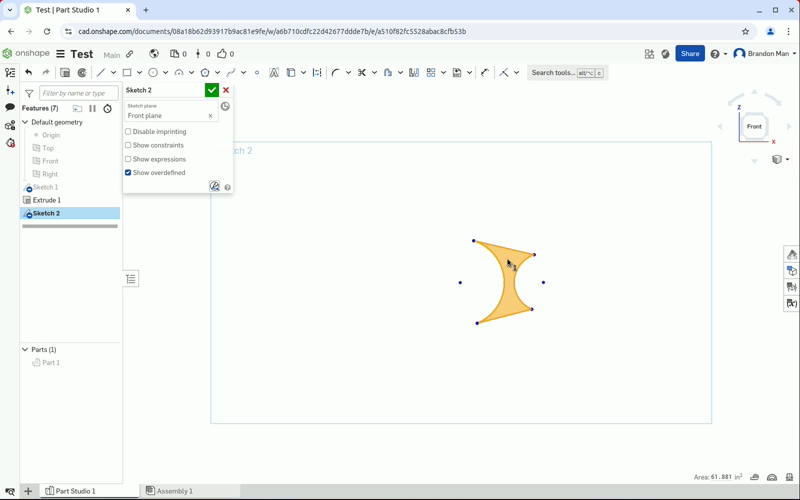
mouse_move(73, 352)
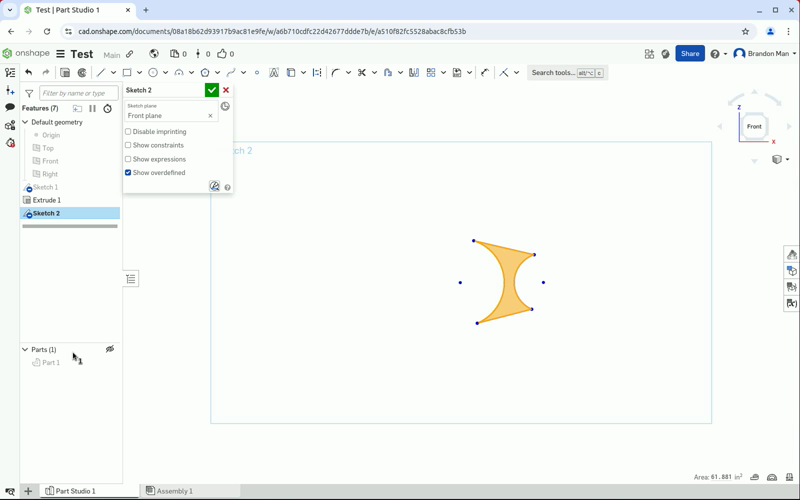
key(shift+y)
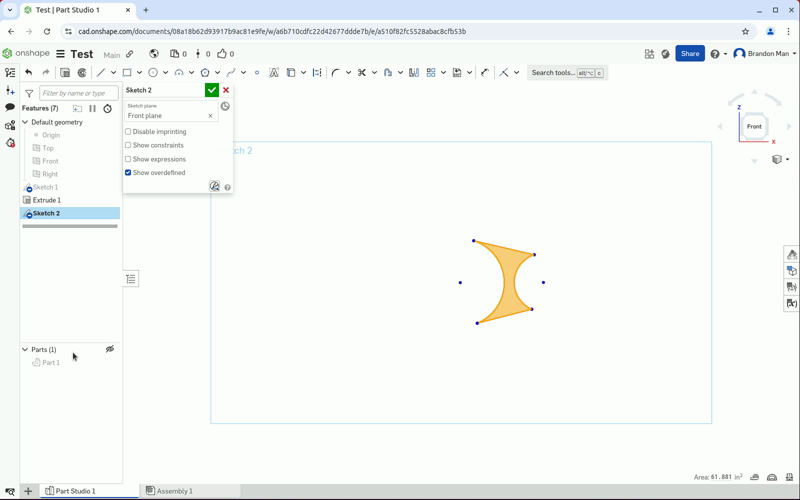
key(shift+e)
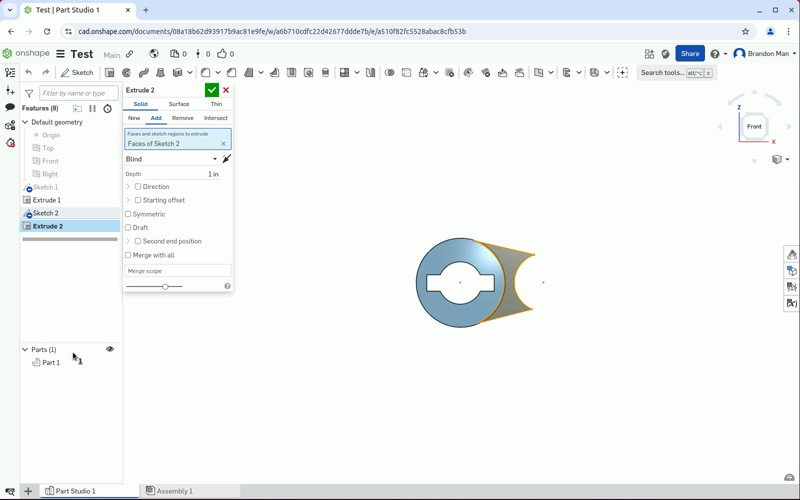
mouse_move(143, 106)
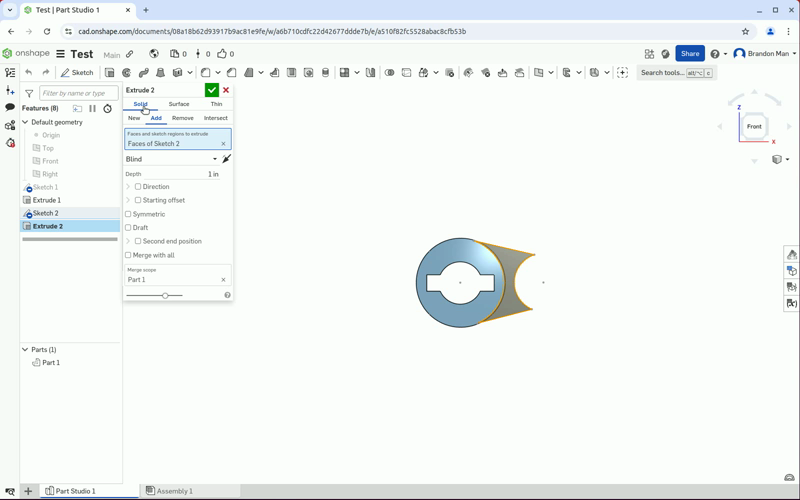
click(143, 106)
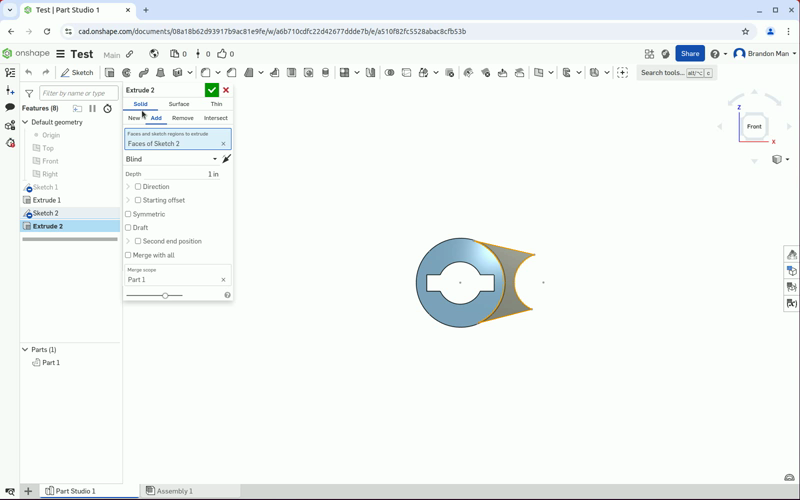
mouse_move(137, 120)
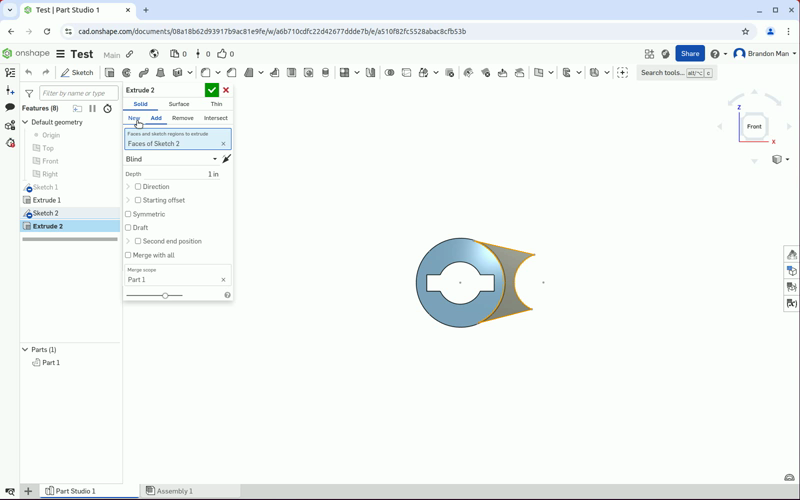
click(137, 120)
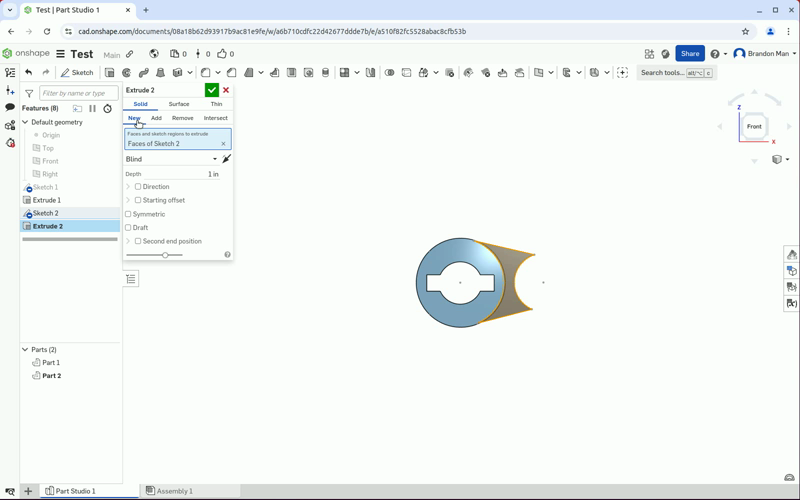
key(tab, 4)
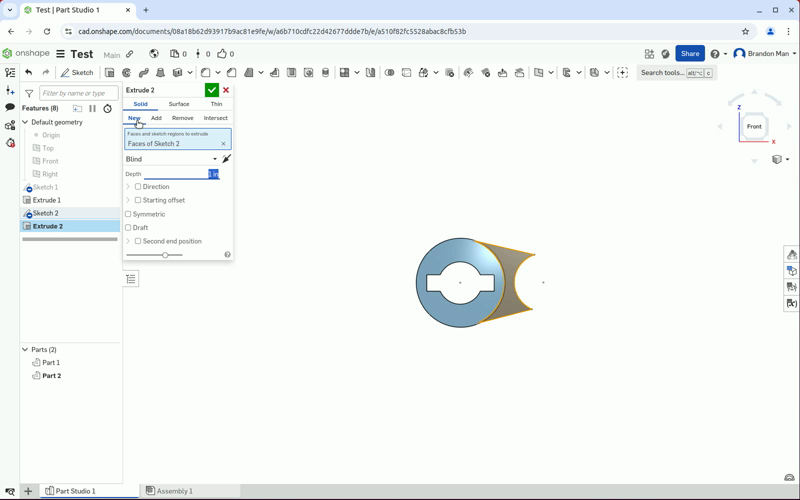
text(19.979)
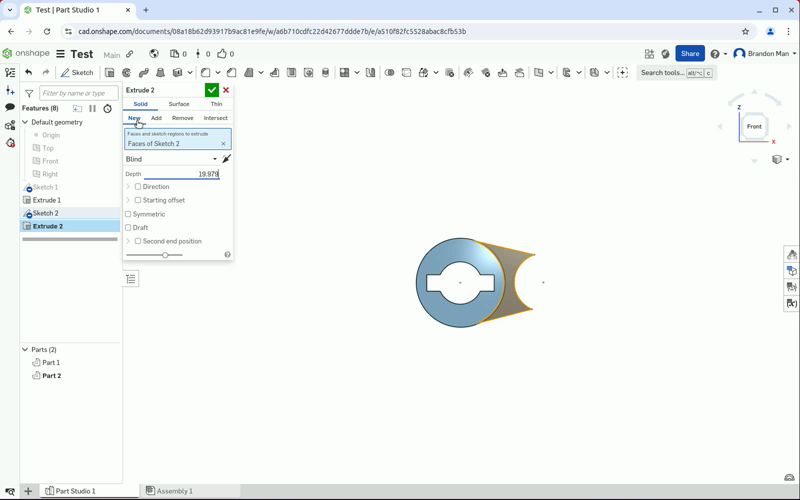
key(enter)
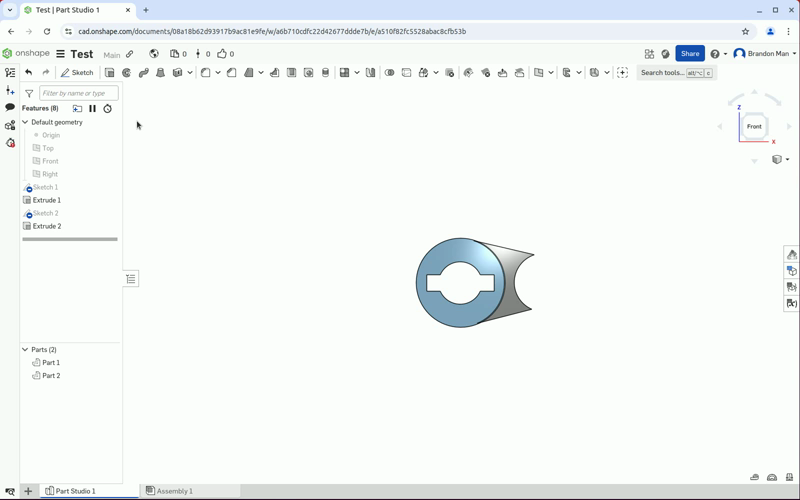
key(shift+h)
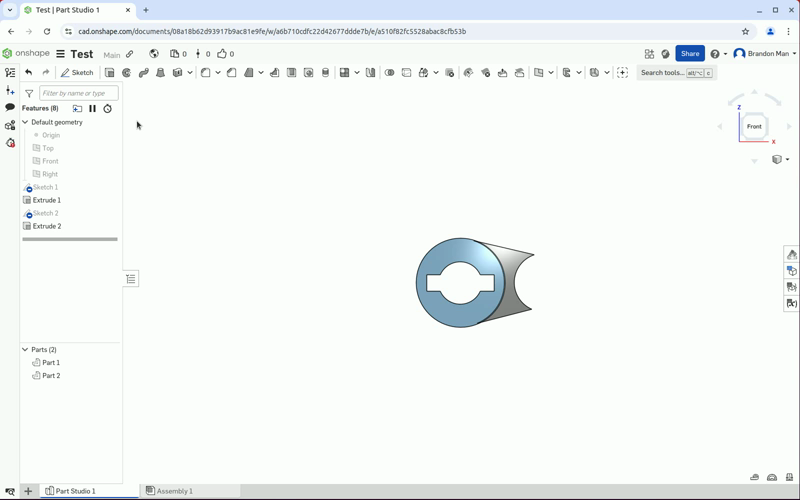
key(shift+h)
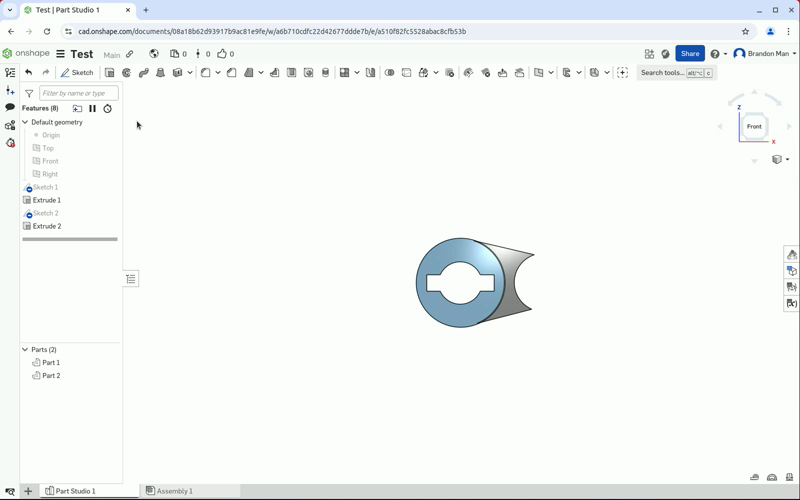
mouse_move(73, 189)
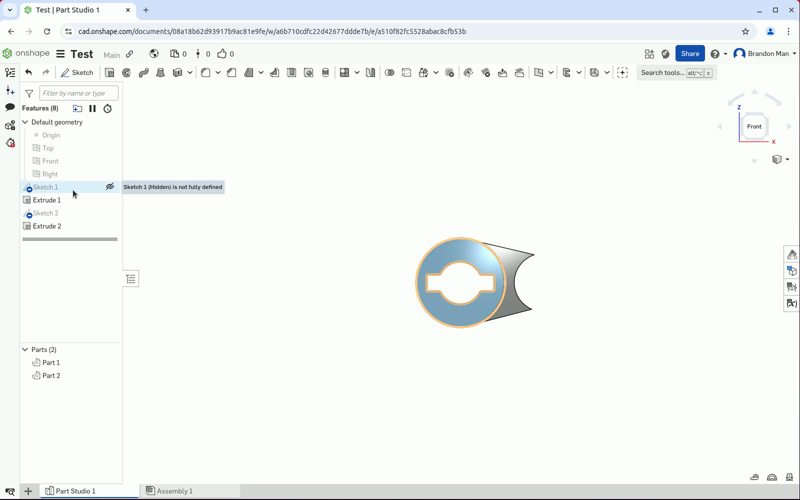
click(73, 189)
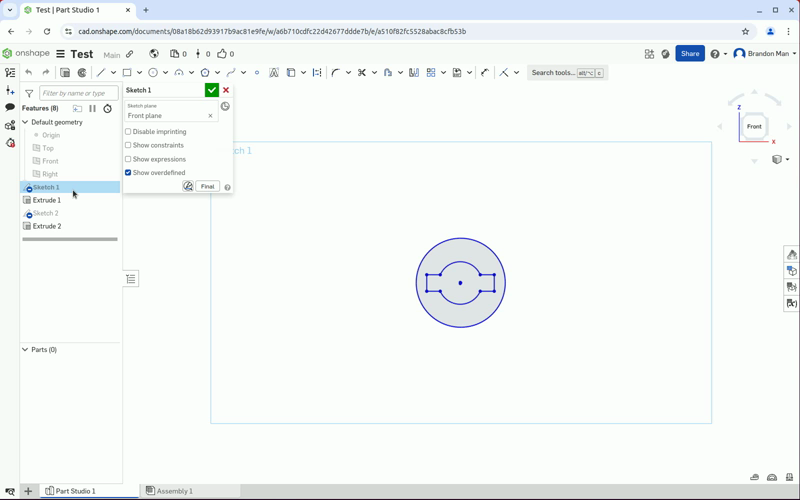
mouse_move(229, 92)
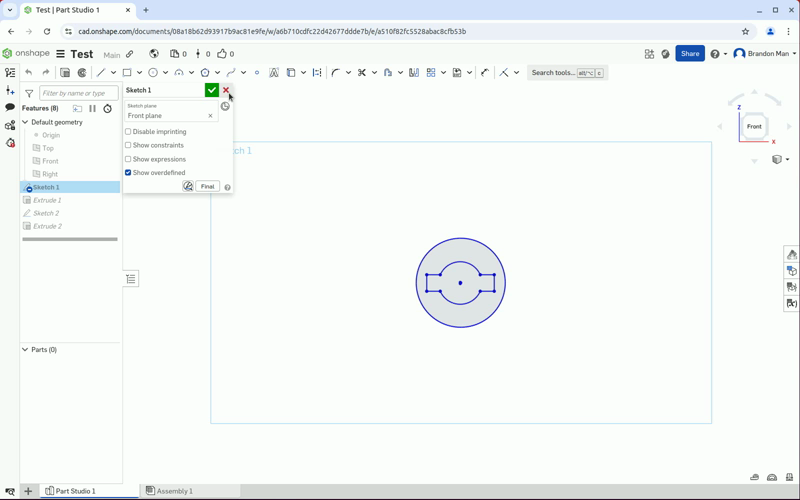
click(229, 92)
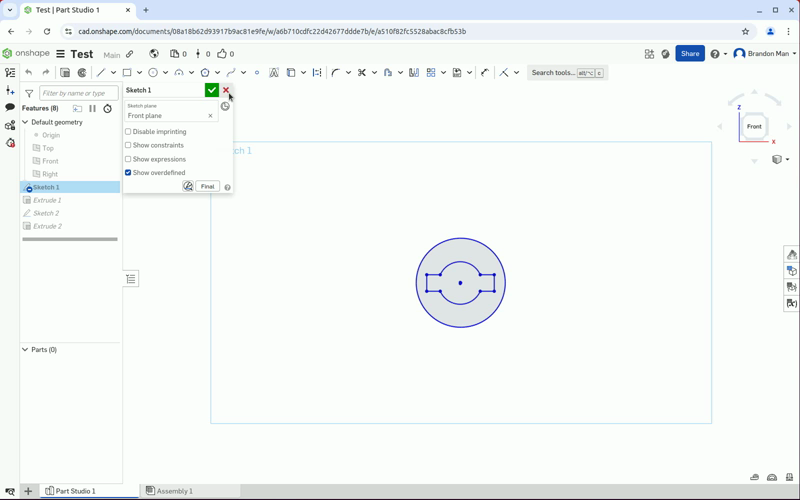
key(shift+s)
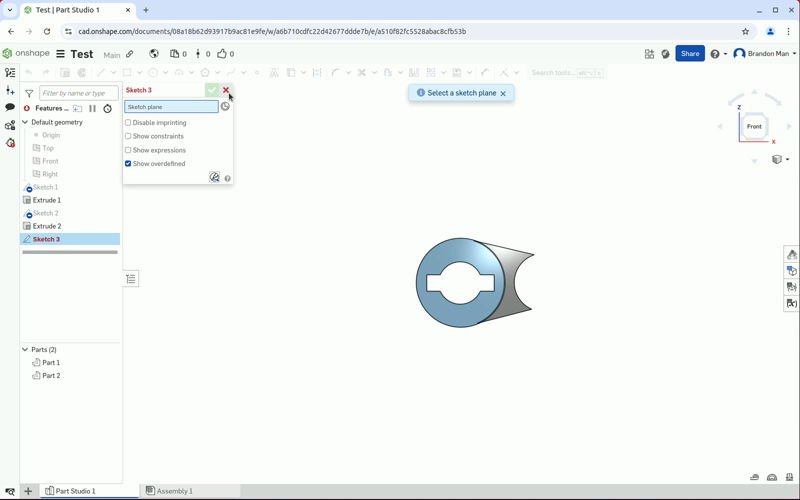
mouse_move(73, 163)
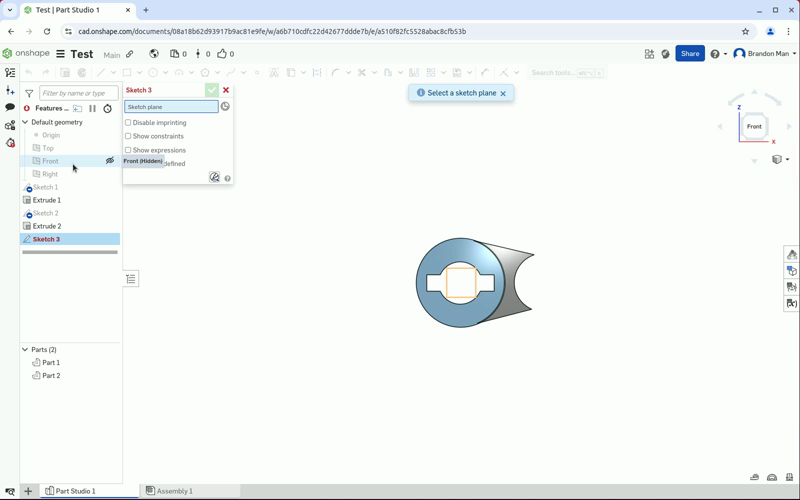
click(73, 163)
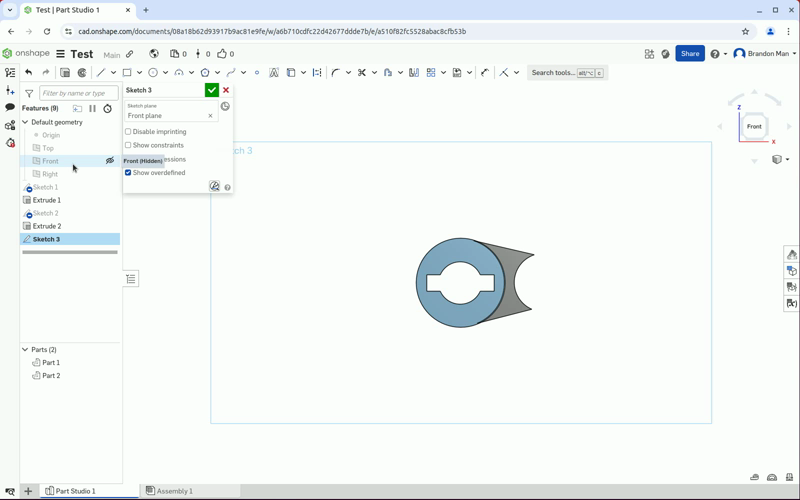
mouse_move(73, 352)
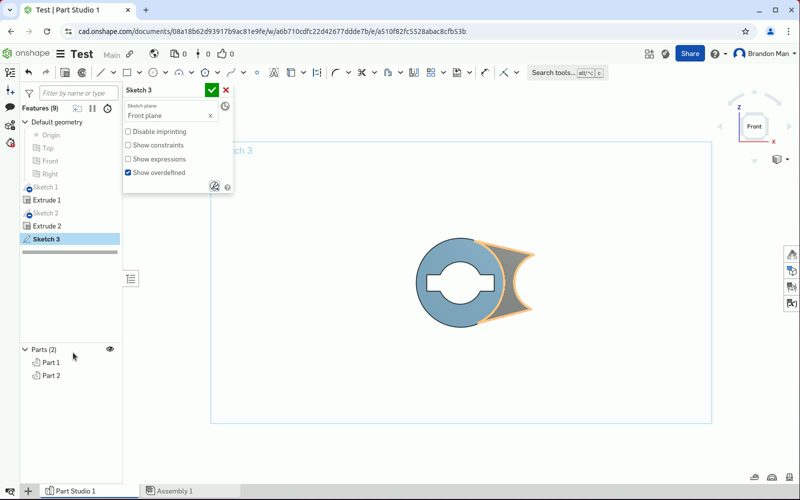
key(y)
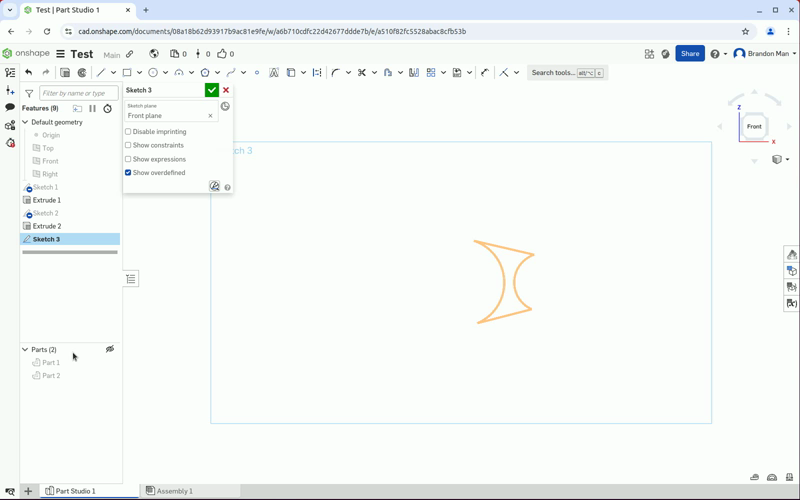
key(c)
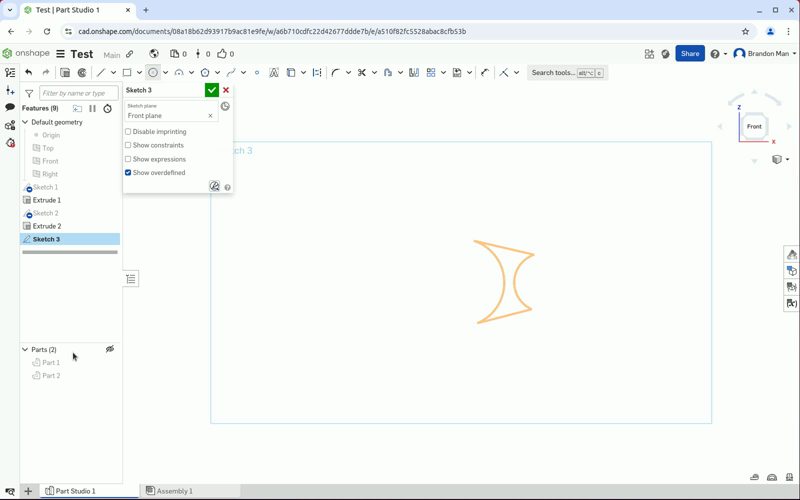
key_down(shift)
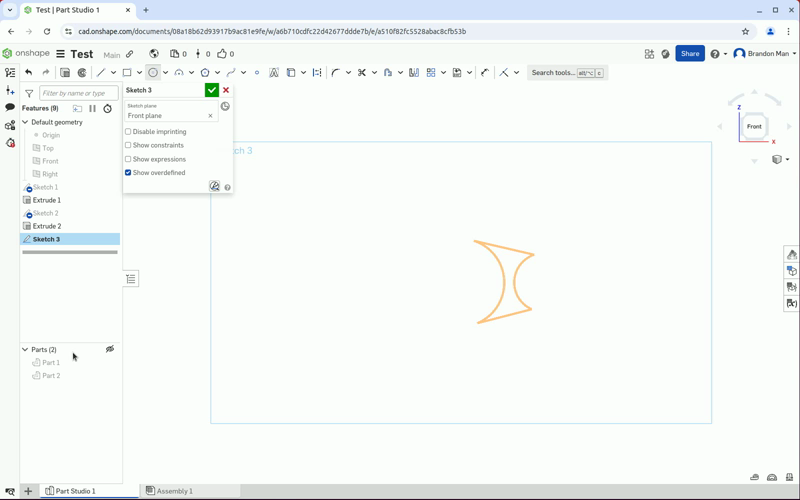
mouse_move(544, 282)
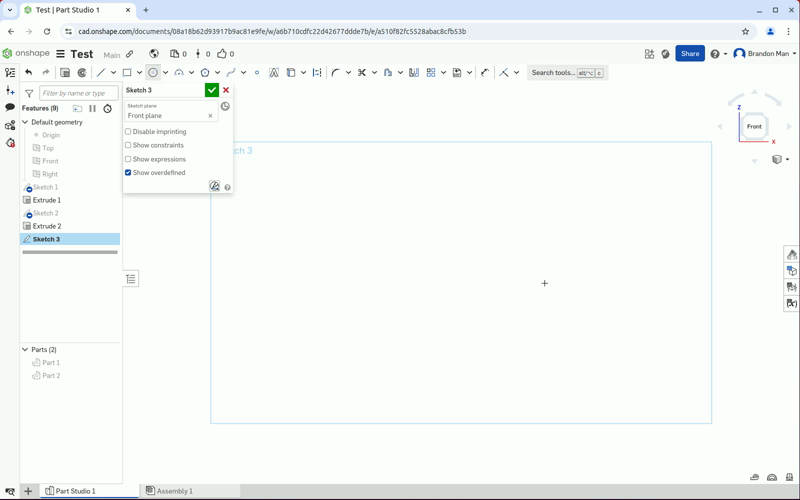
click(544, 282)
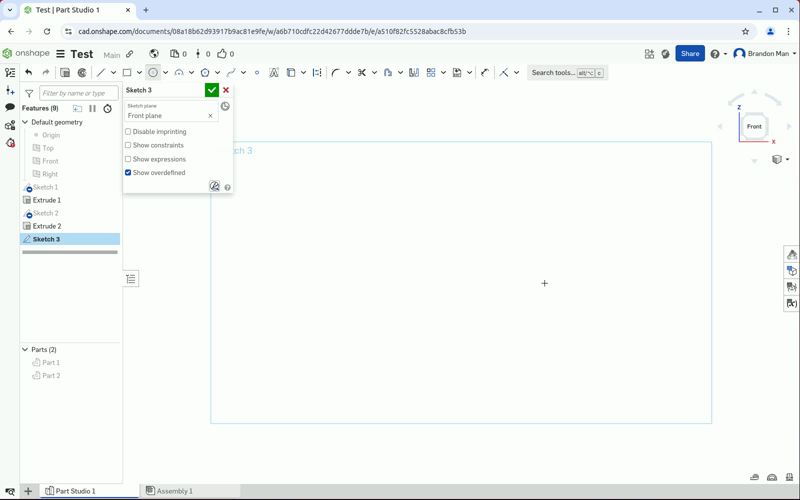
key_up(shift)
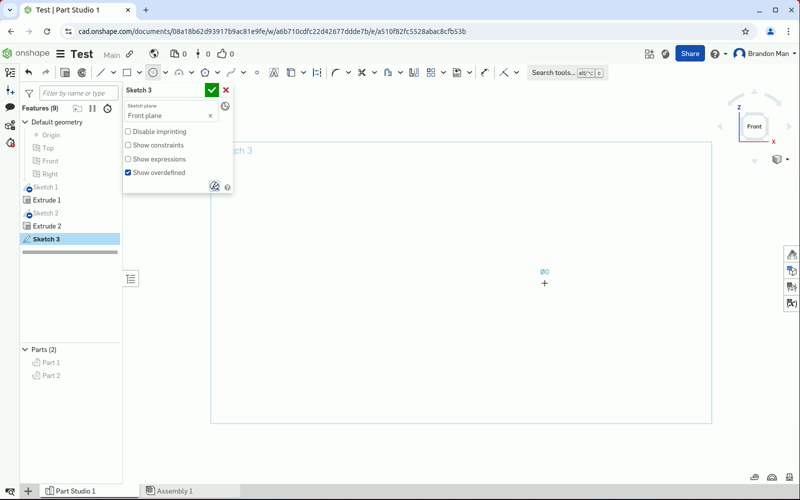
mouse_move(574, 282)
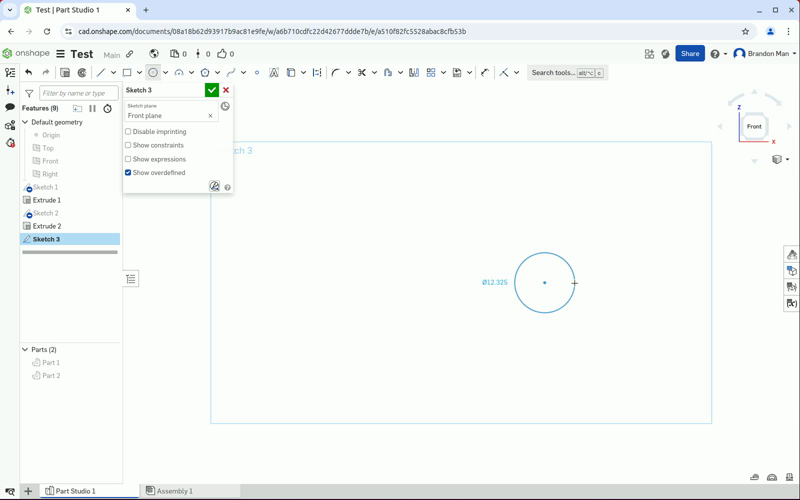
click(574, 282)
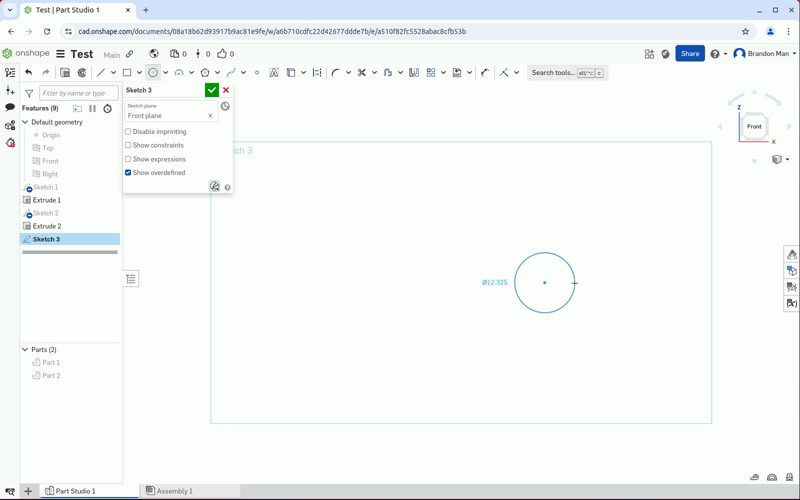
key(esc)
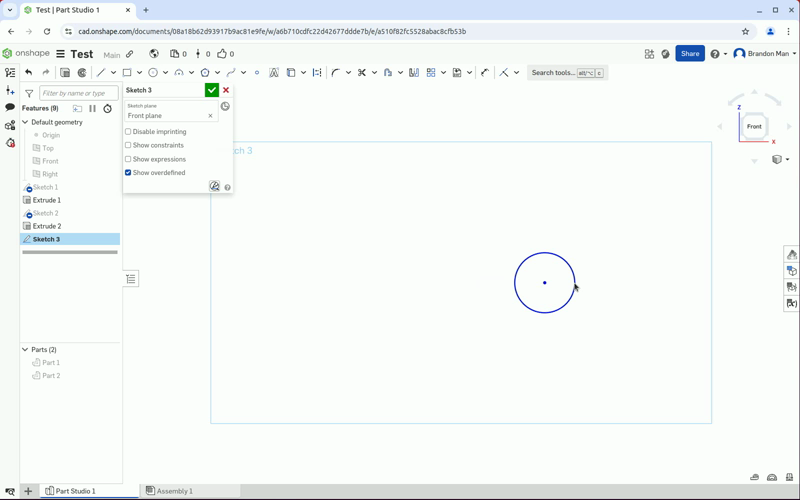
key(c)
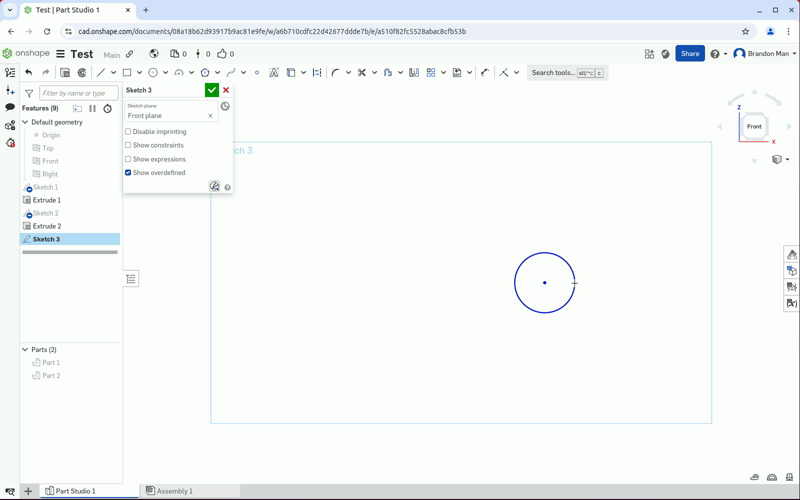
key_down(shift)
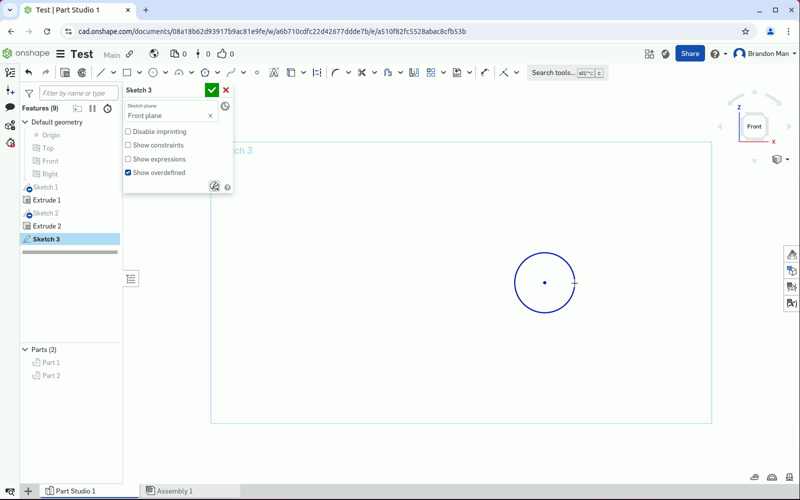
mouse_move(544, 282)
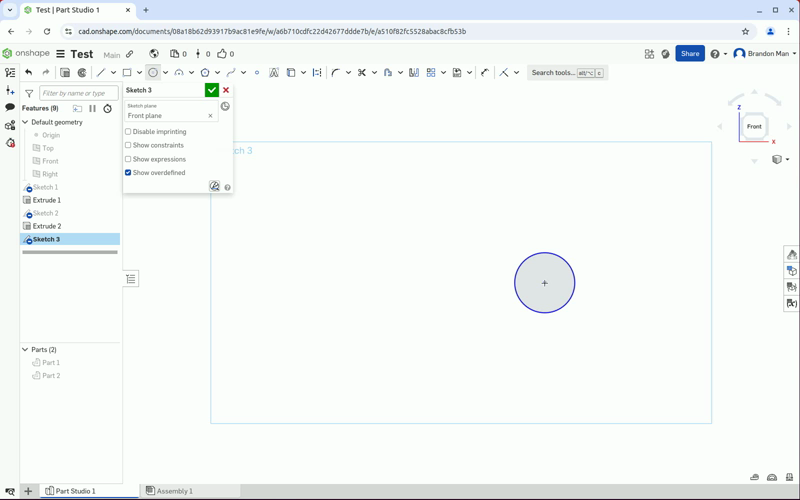
click(544, 282)
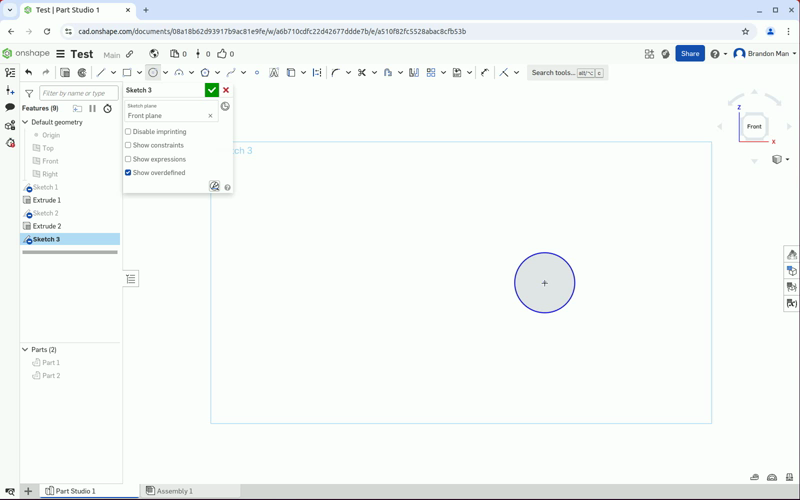
key_up(shift)
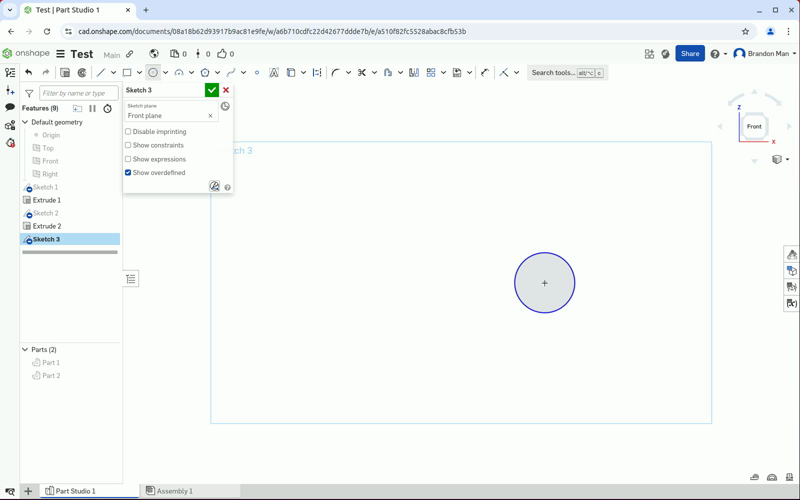
mouse_move(566, 282)
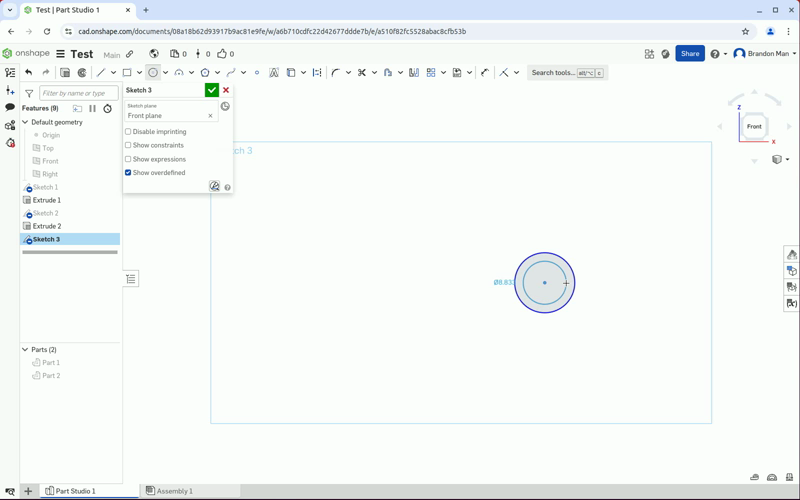
click(566, 282)
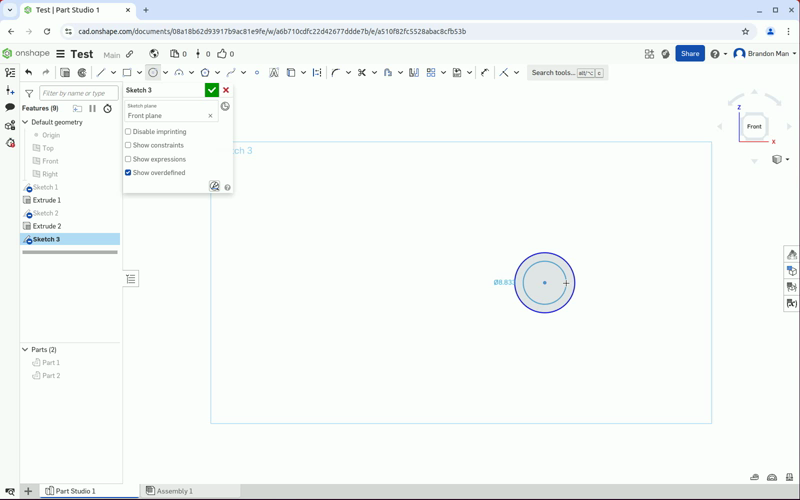
key(esc)
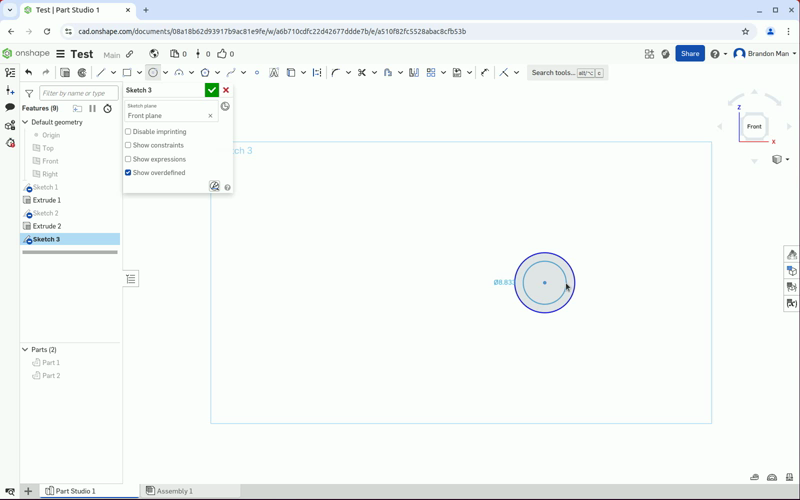
mouse_move(568, 271)
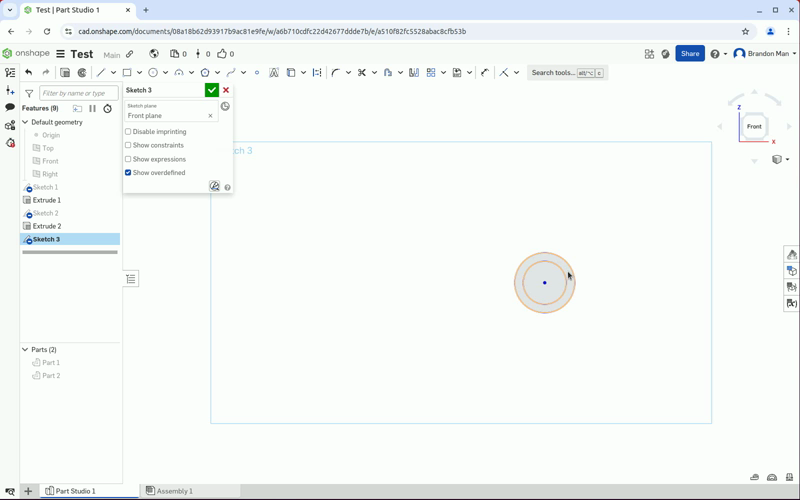
scroll(6)
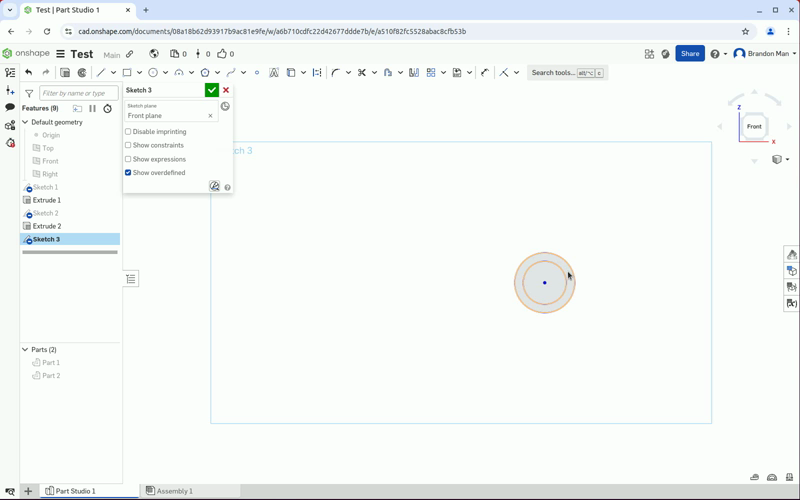
scroll(6)
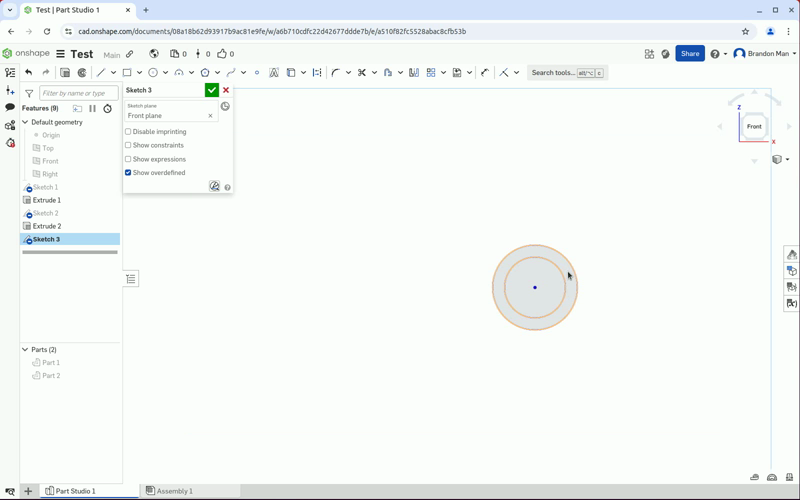
scroll(6)
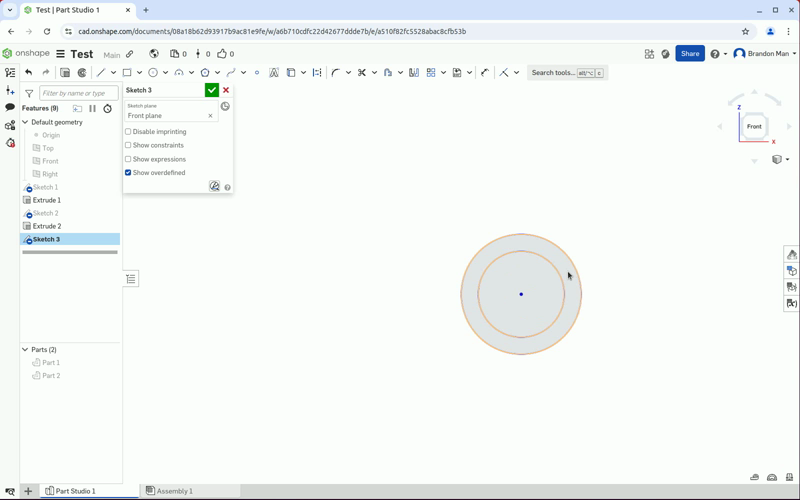
scroll(6)
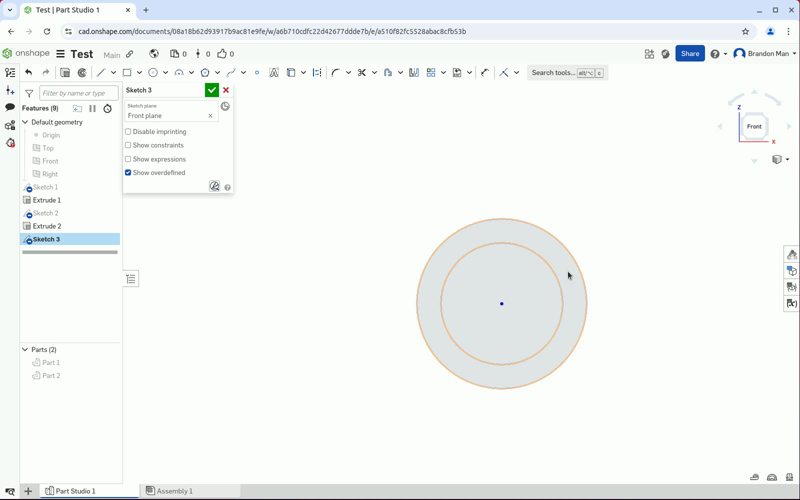
scroll(6)
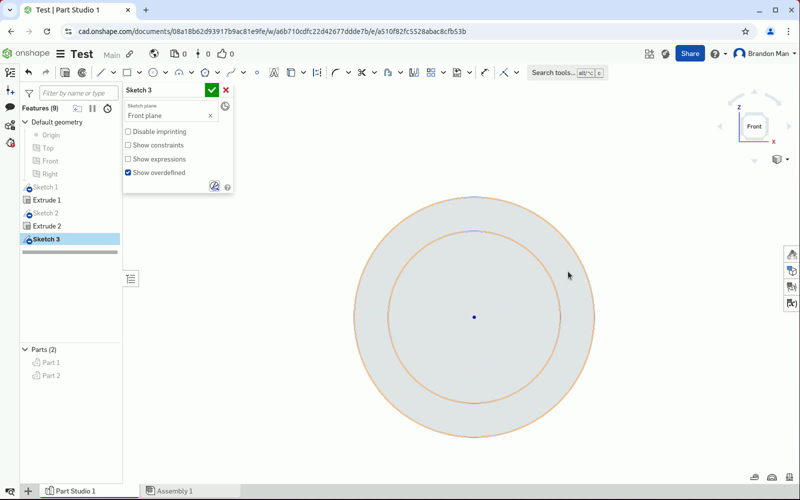
scroll(6)
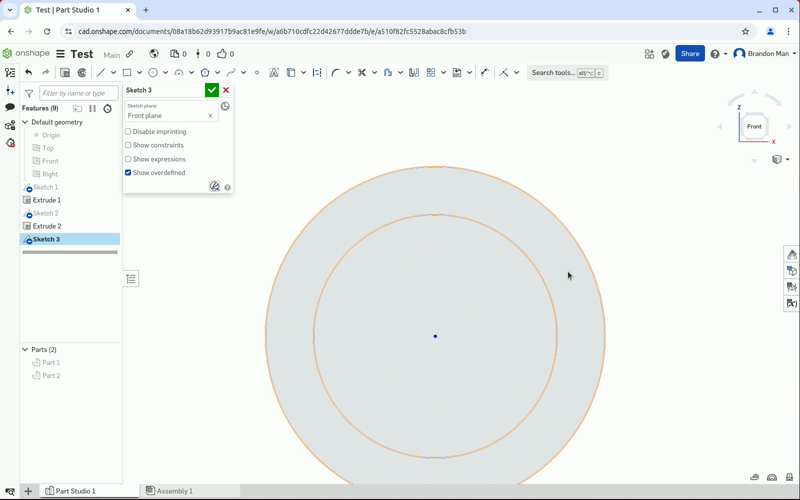
scroll(6)
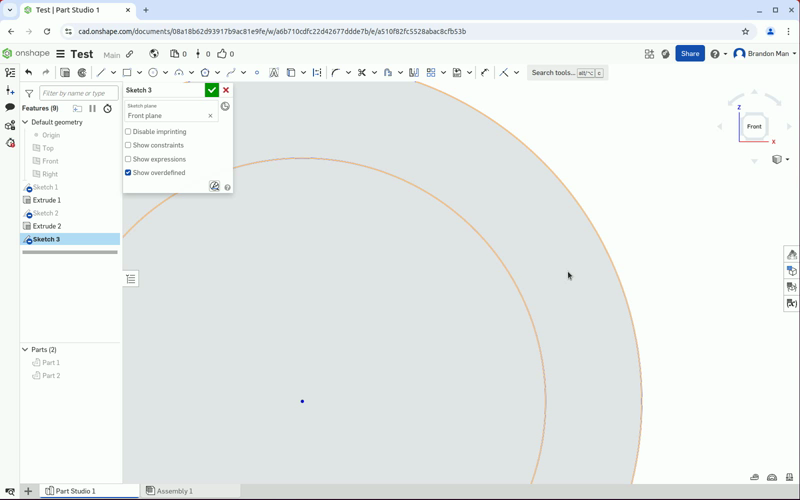
click(568, 271)
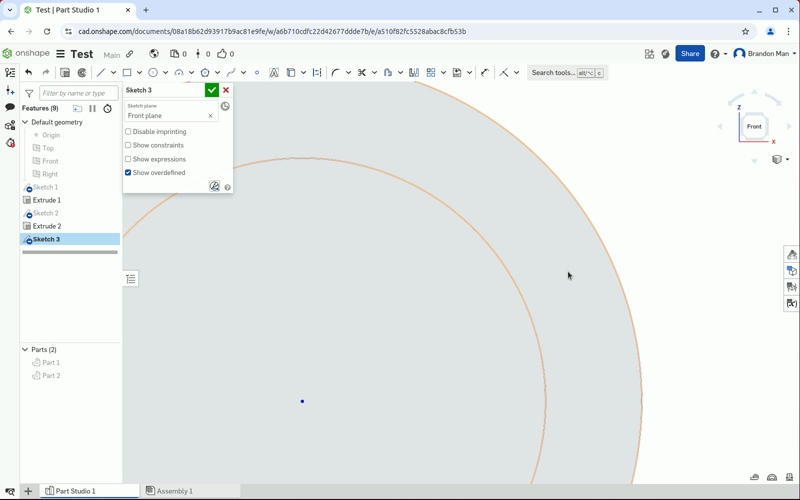
scroll(-6)
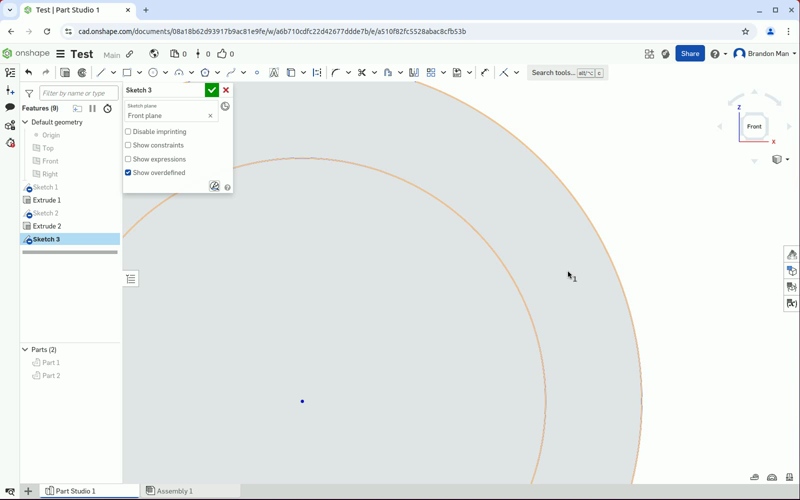
scroll(-6)
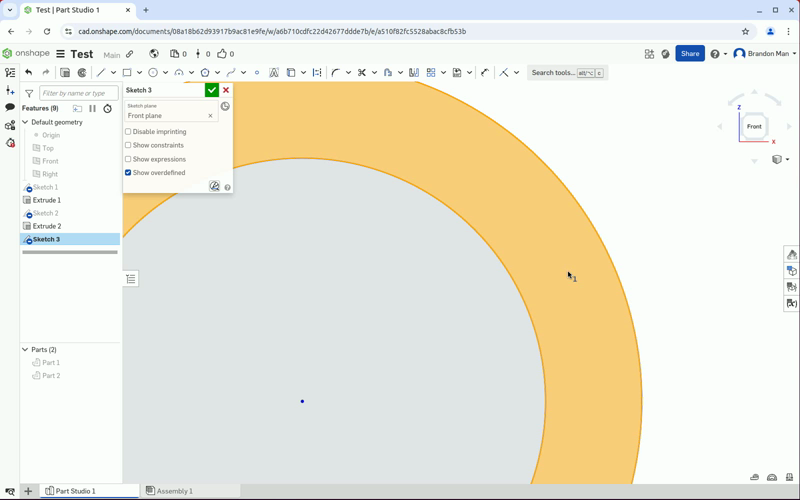
scroll(-6)
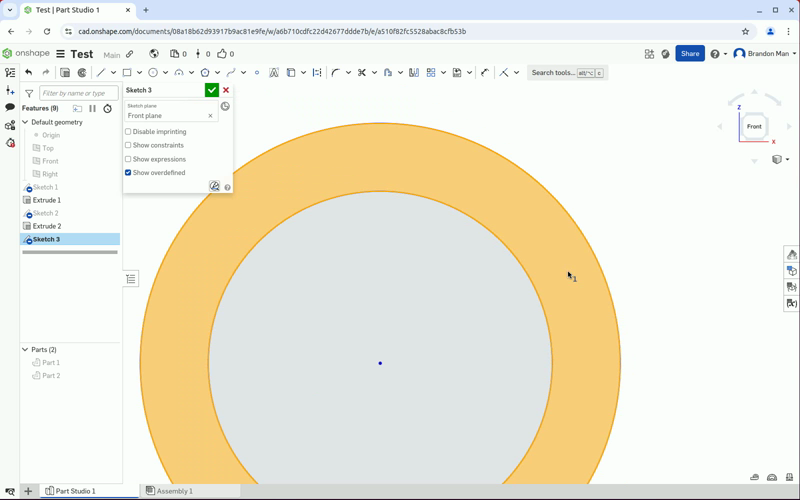
scroll(-6)
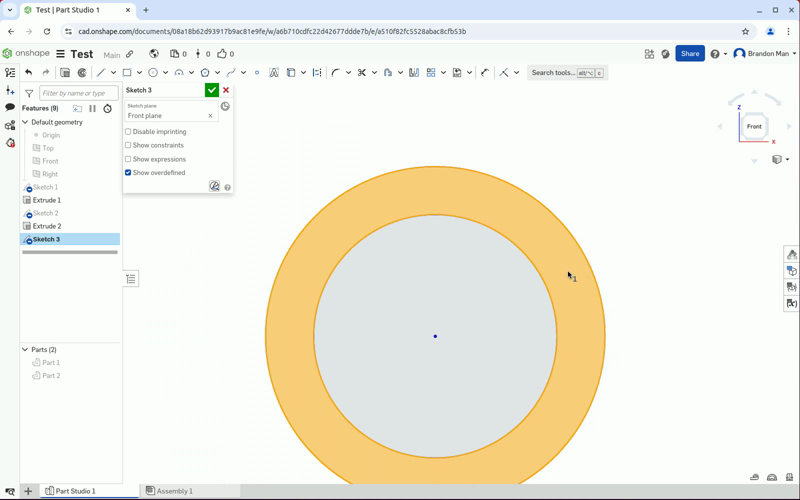
scroll(-6)
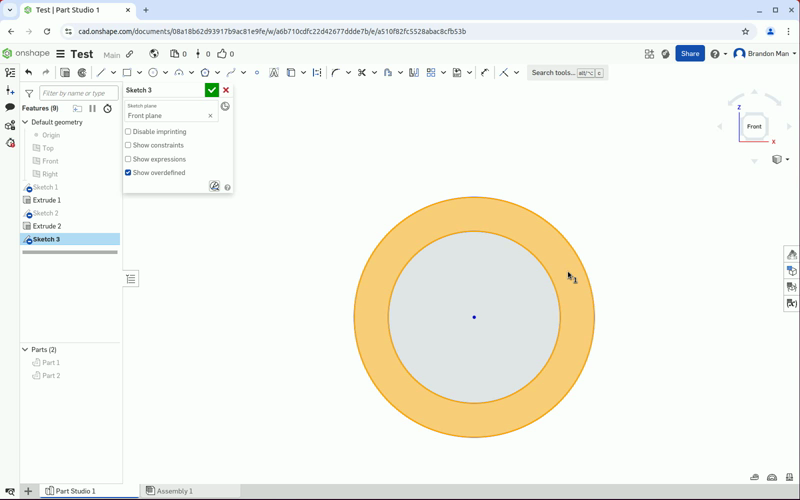
scroll(-6)
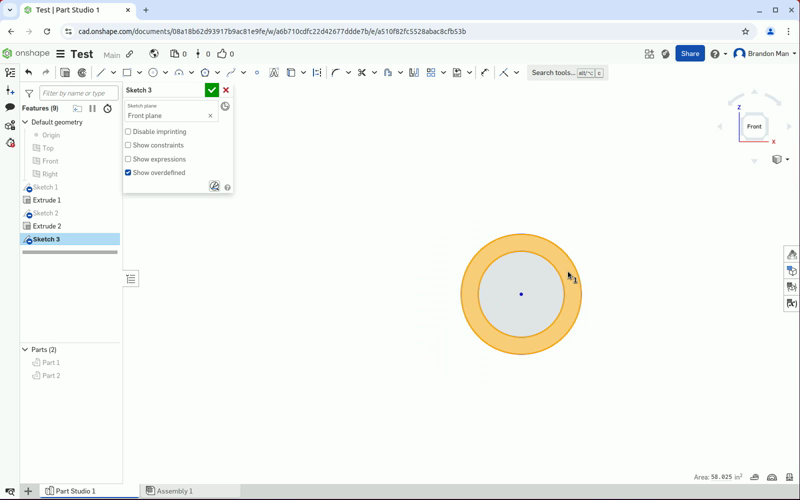
scroll(-6)
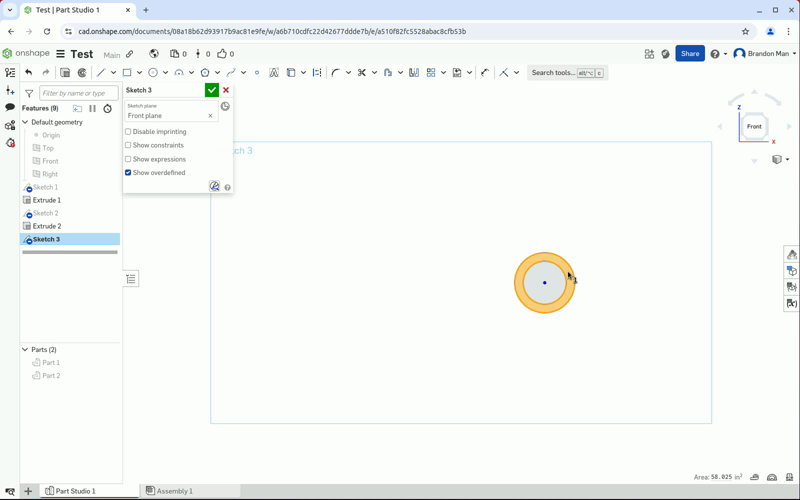
mouse_move(73, 352)
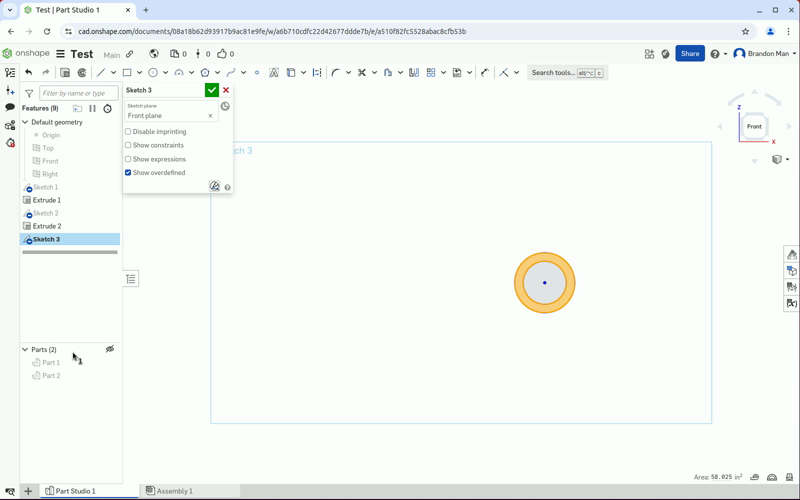
key(shift+y)
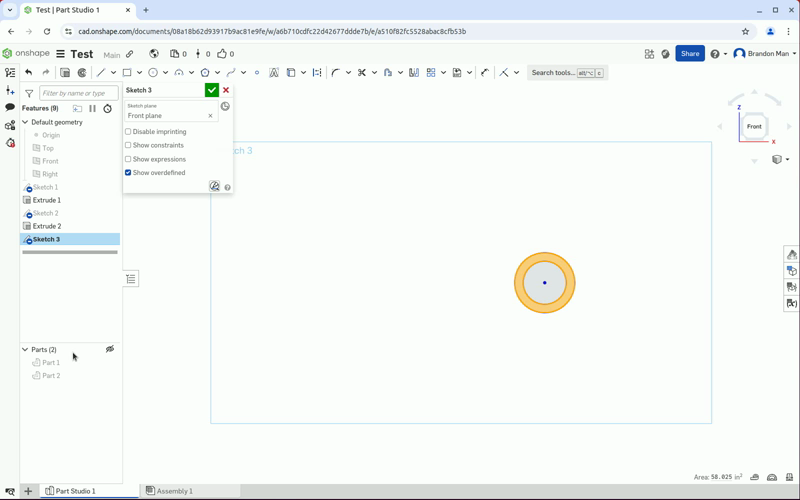
key(shift+e)
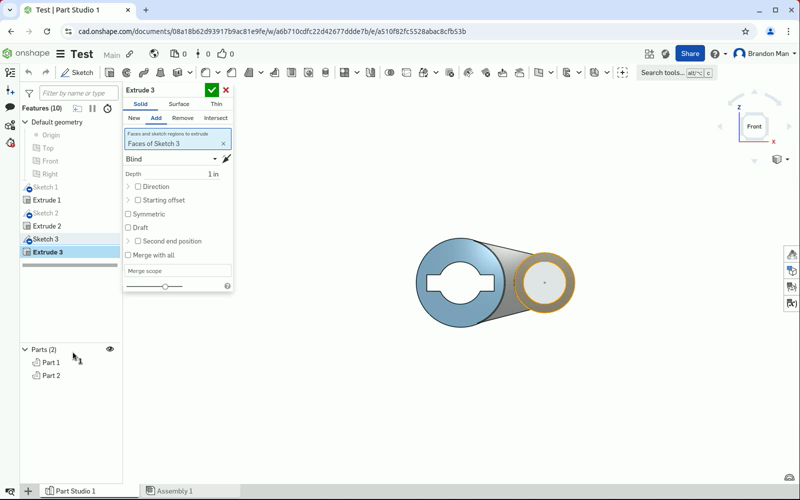
mouse_move(143, 106)
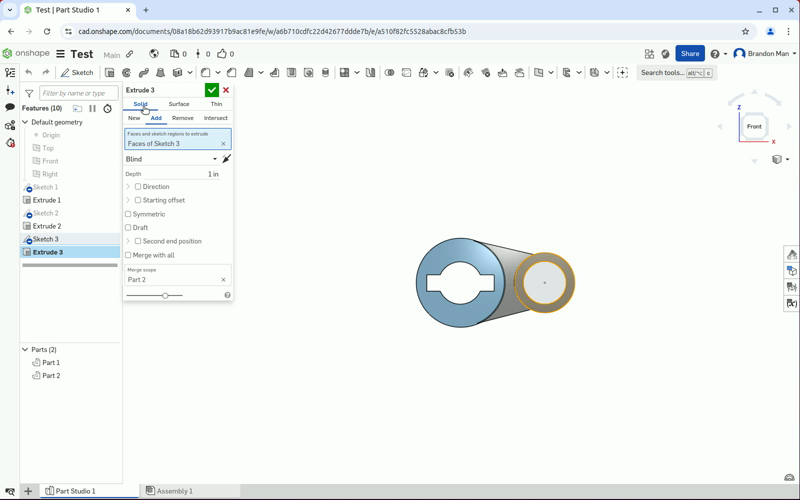
click(143, 106)
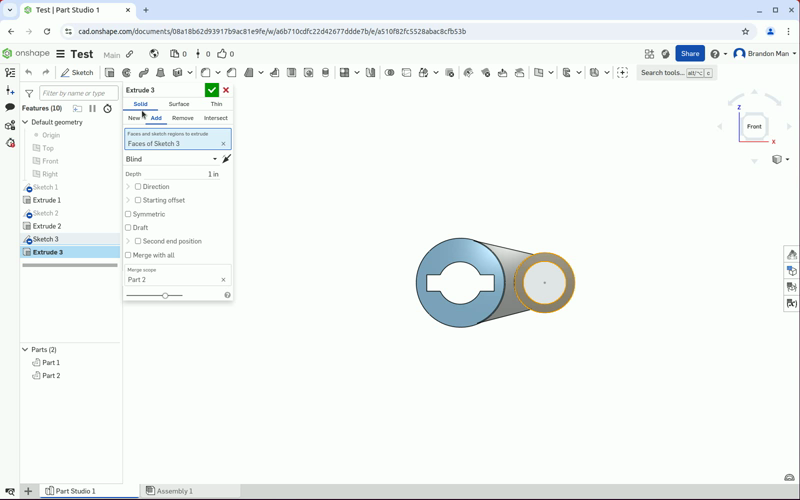
mouse_move(137, 120)
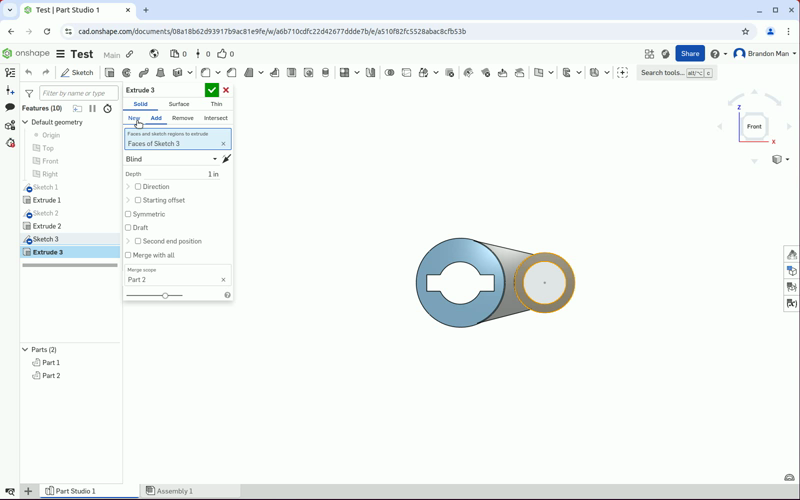
click(137, 120)
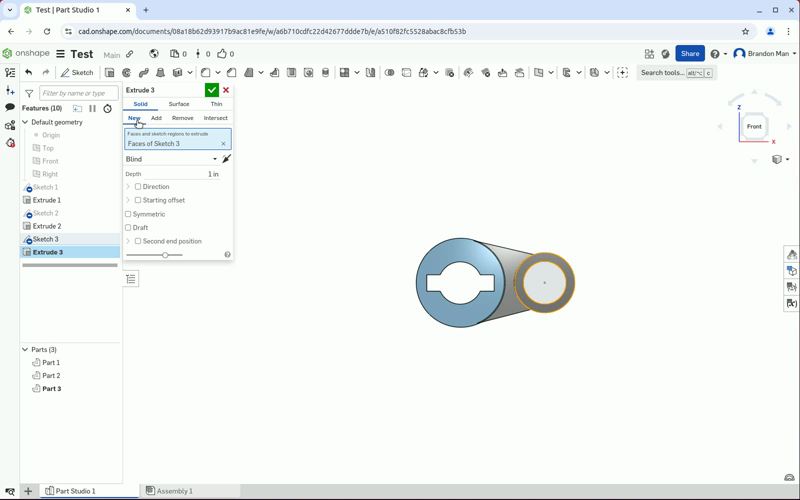
key(tab, 4)
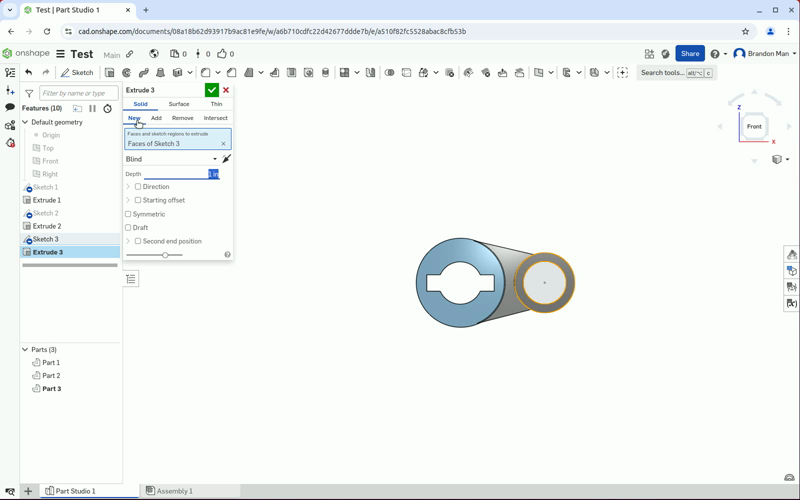
text(19.979)
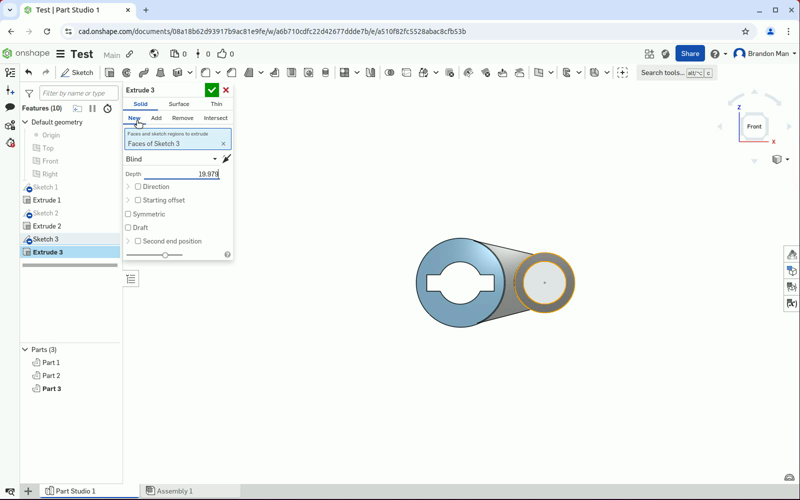
key(enter)
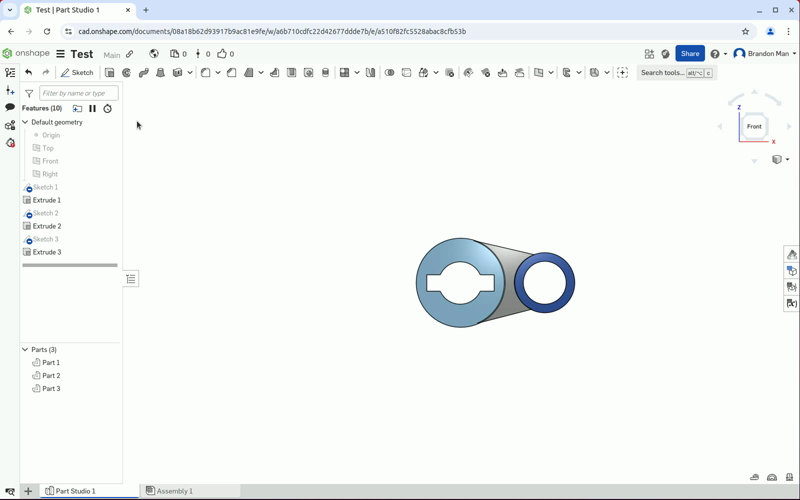
key(shift+h)
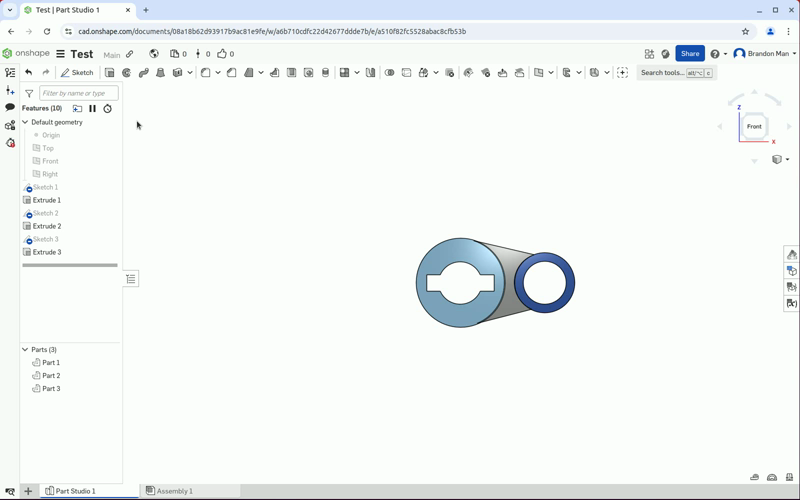
key(shift+h)
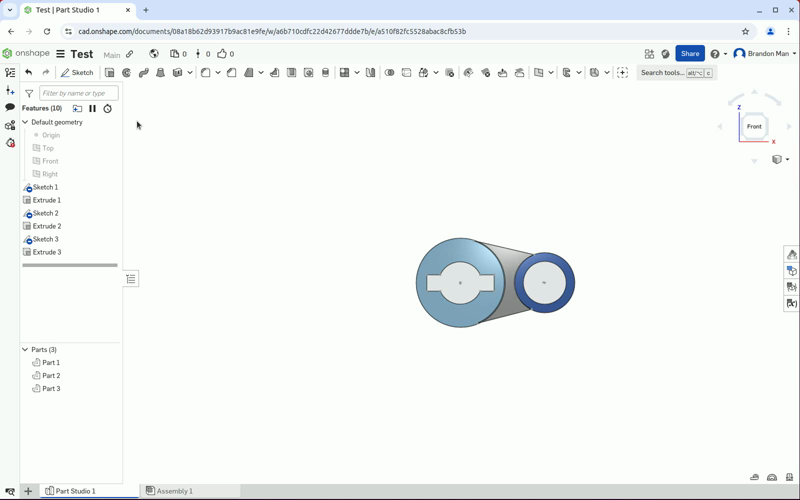
key(shift+7)
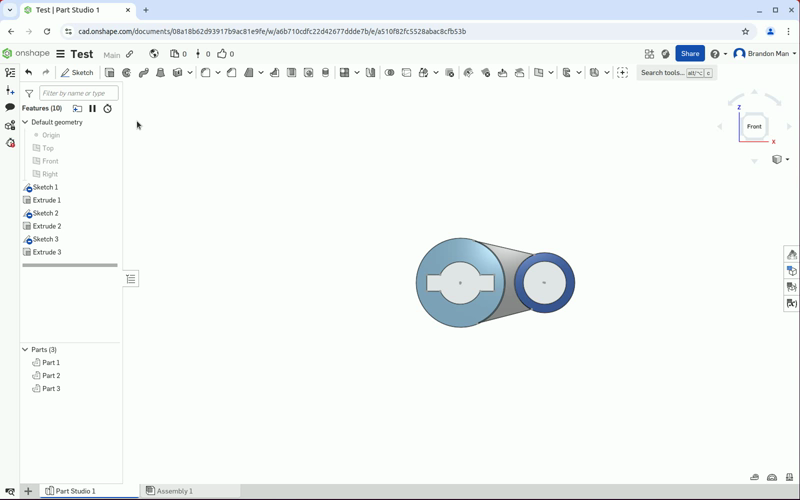
key(left, 2)
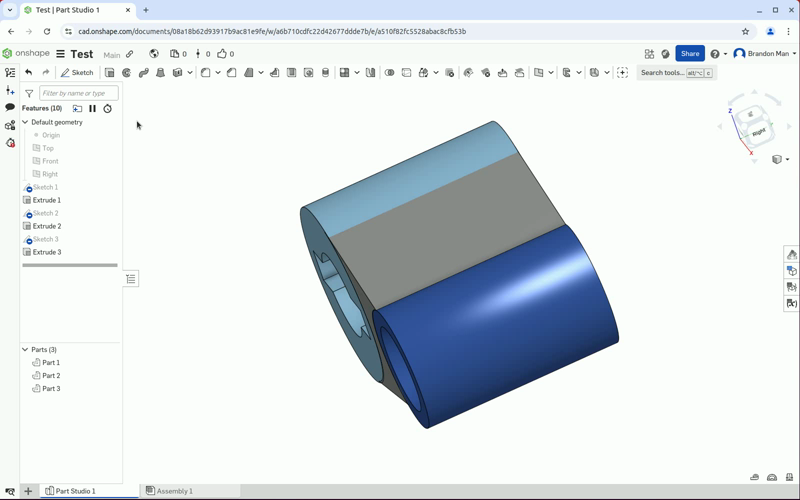
key(down, 2)
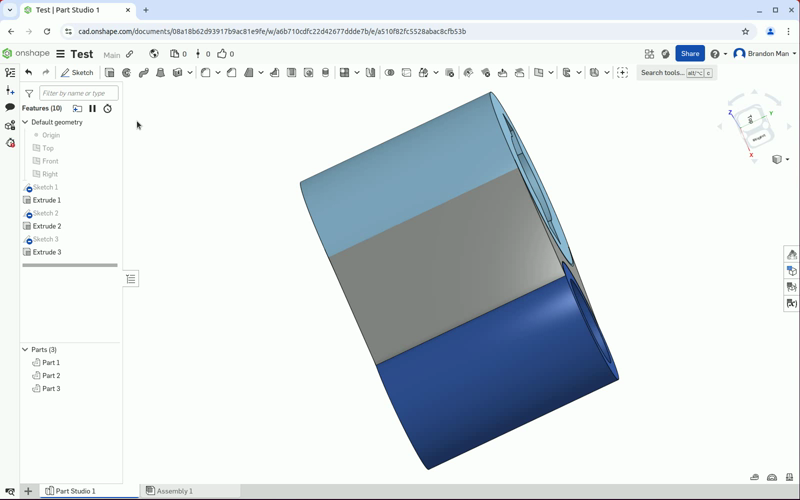
key(up, 2)
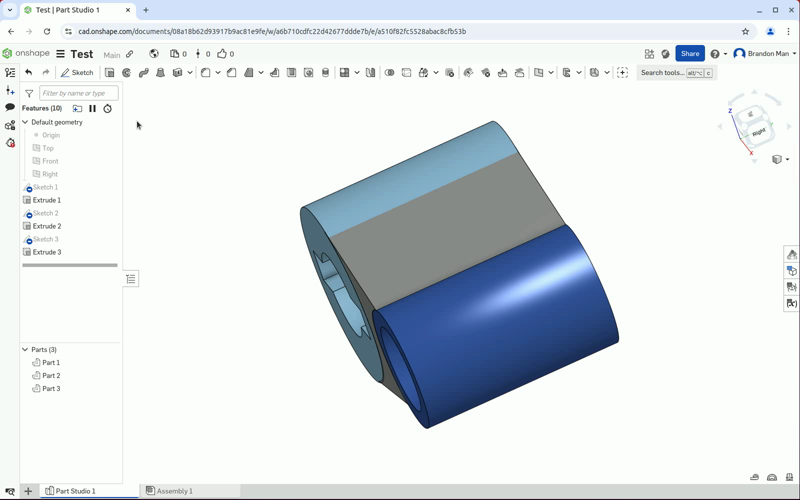
key(right, 2)
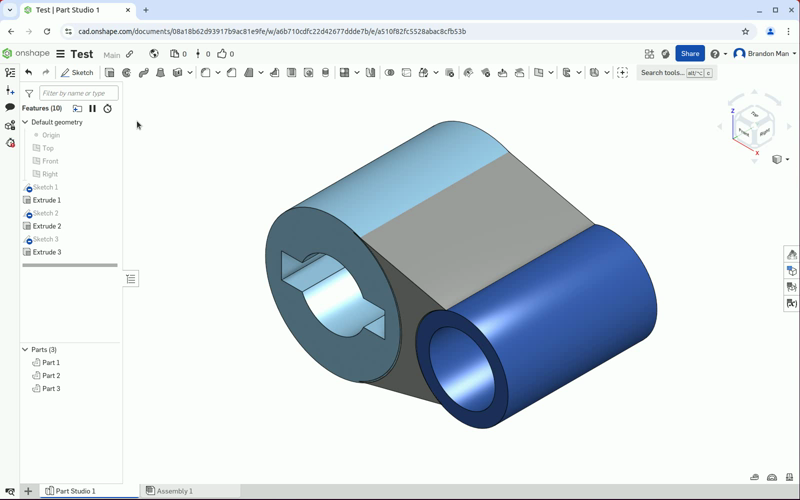
mouse_move(73, 189)
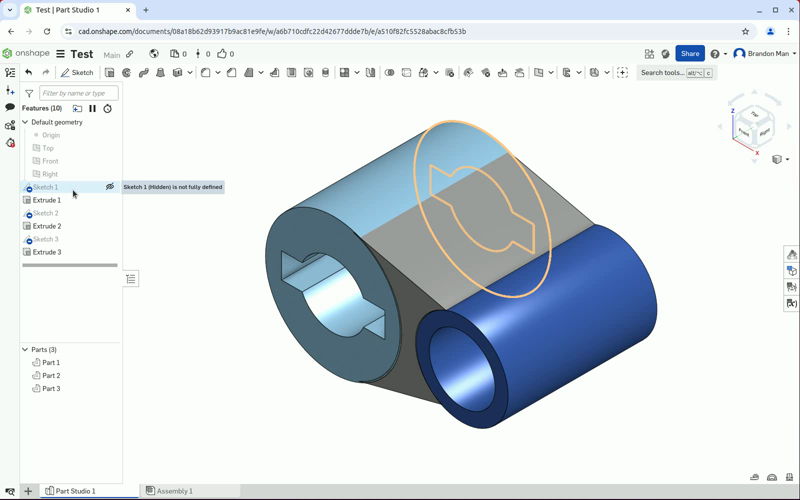
click(73, 189)